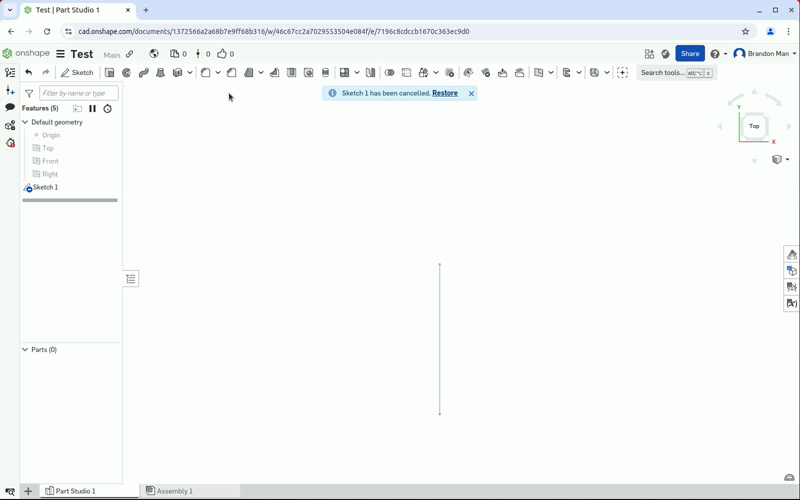
key(shift+h)
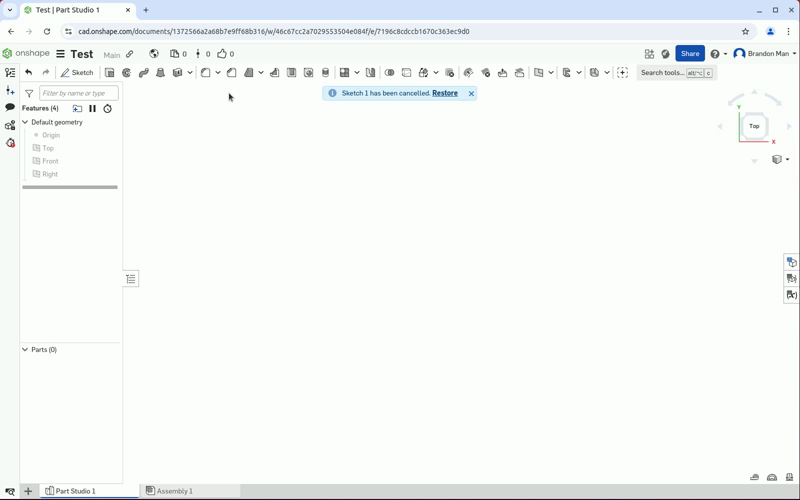
mouse_move(73, 352)
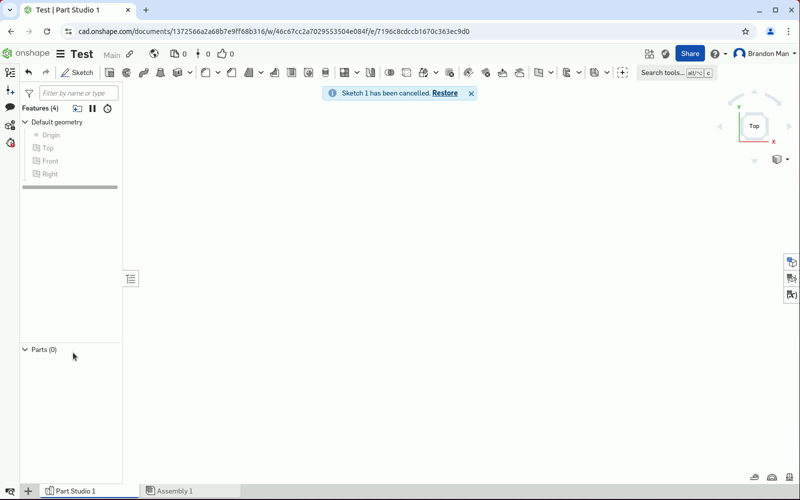
key(y)
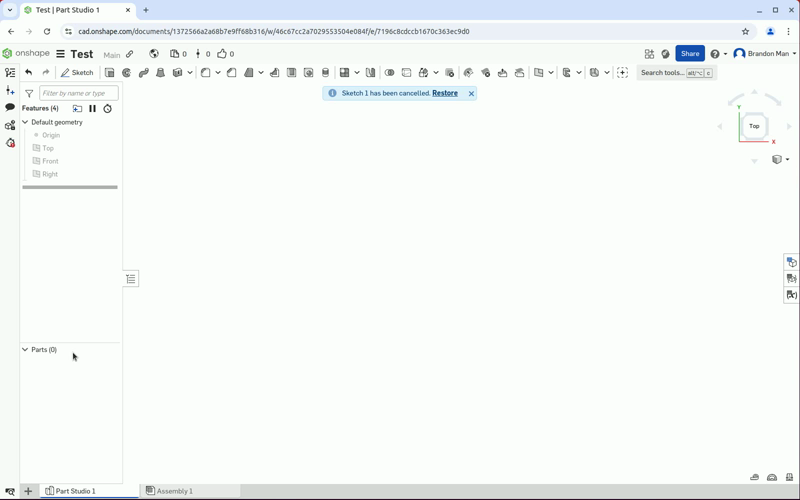
key(shift+p)
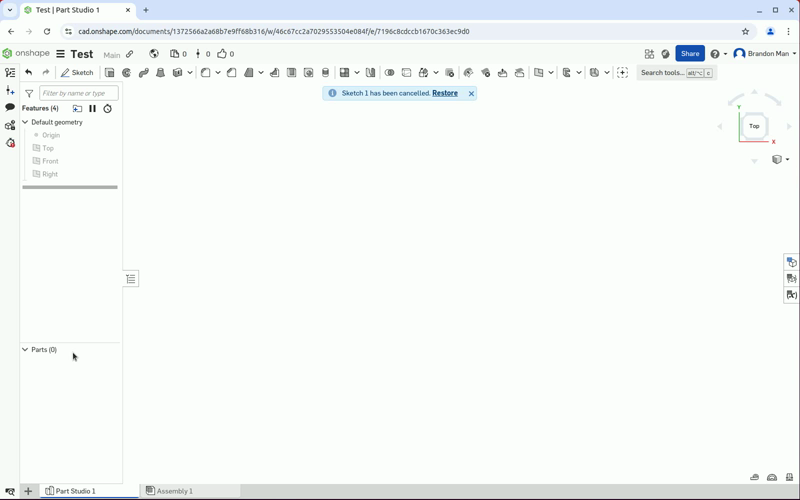
key(space)
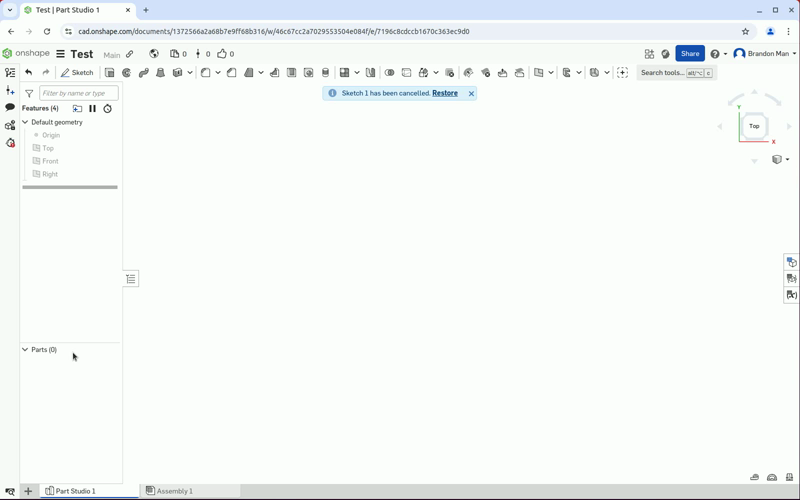
key_down(shift)
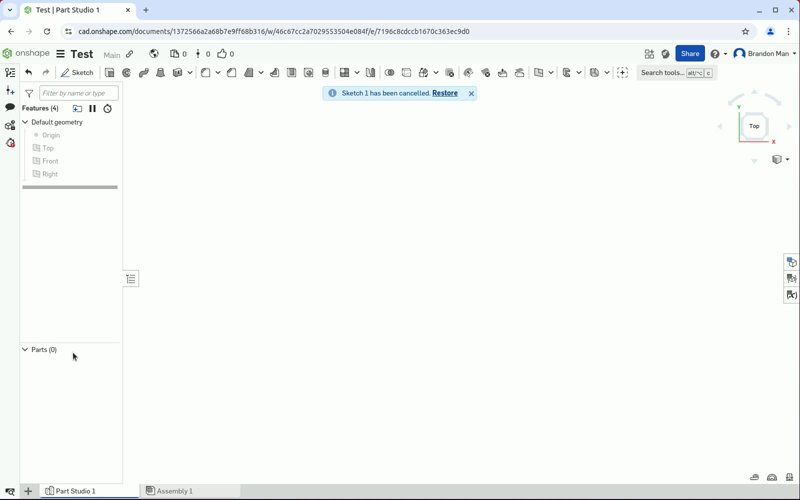
key(up)
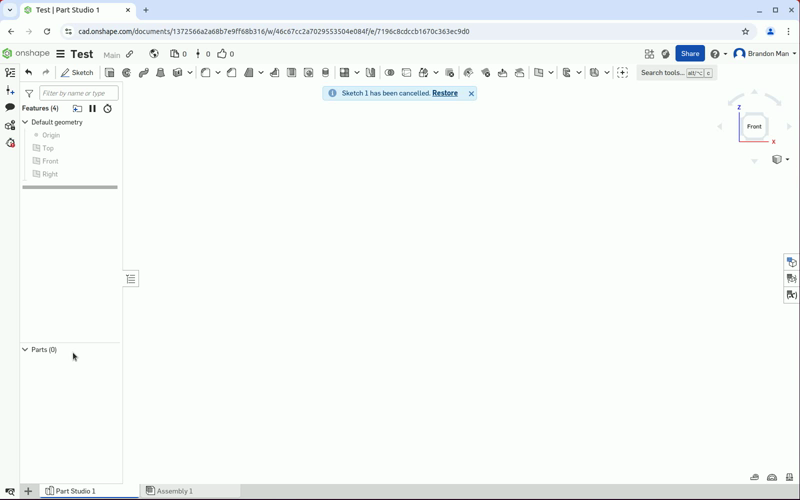
key_up(shift)
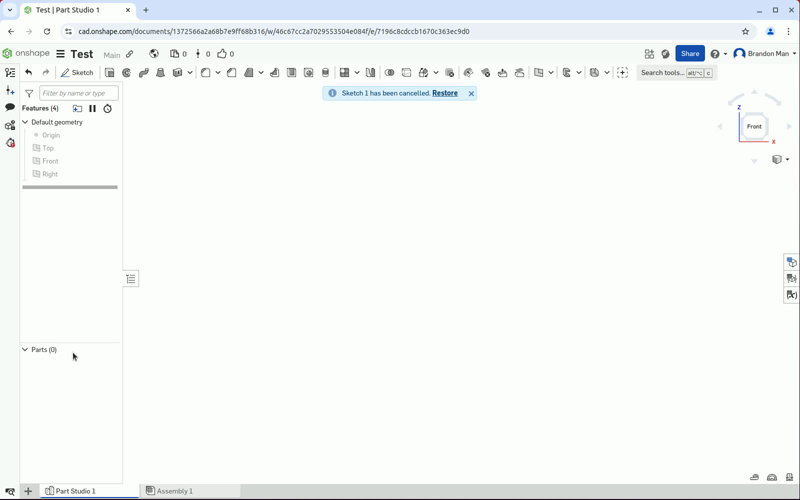
mouse_move(73, 352)
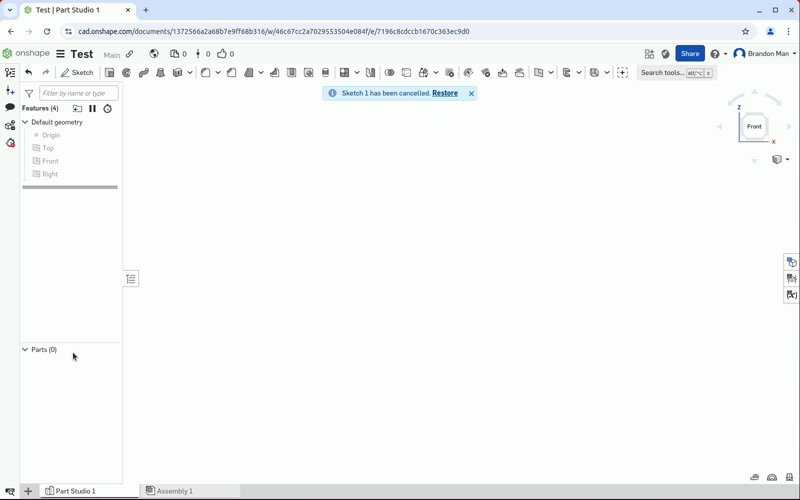
key(shift+y)
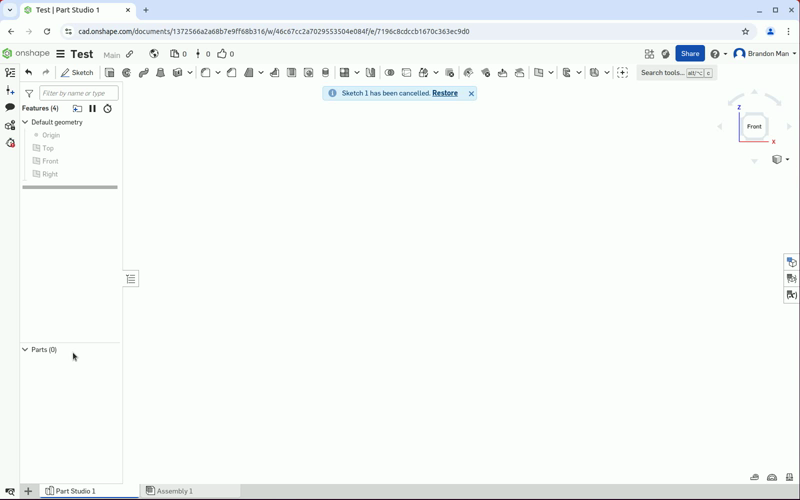
key(shift+s)
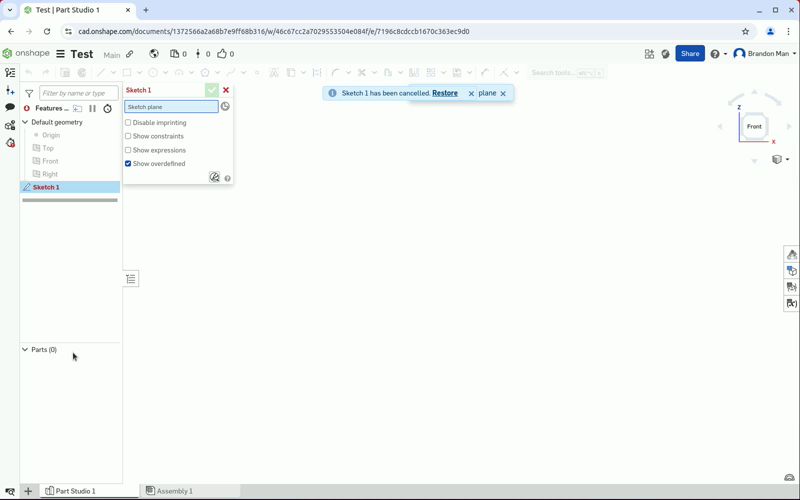
mouse_move(73, 163)
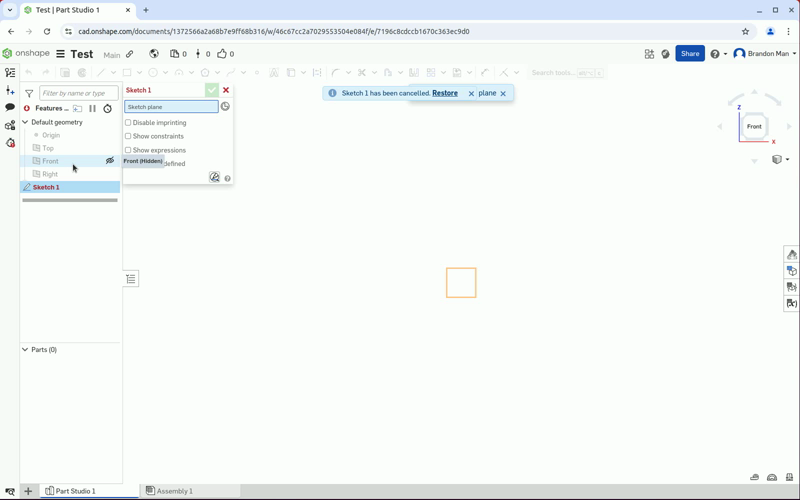
click(73, 163)
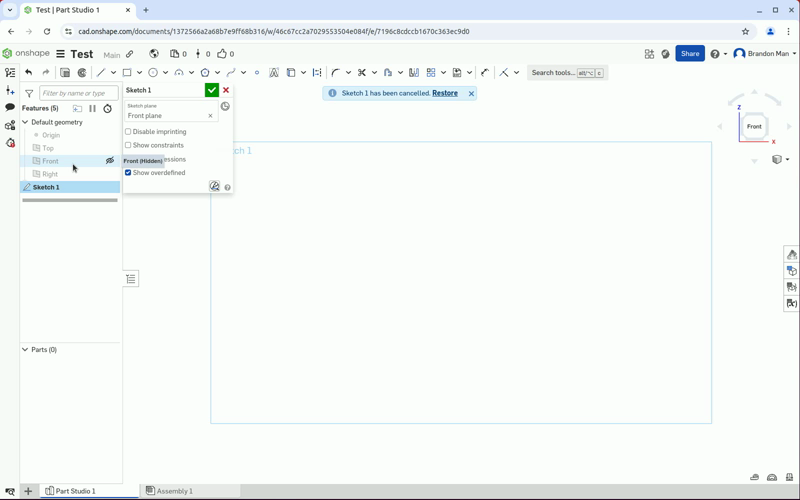
mouse_move(73, 352)
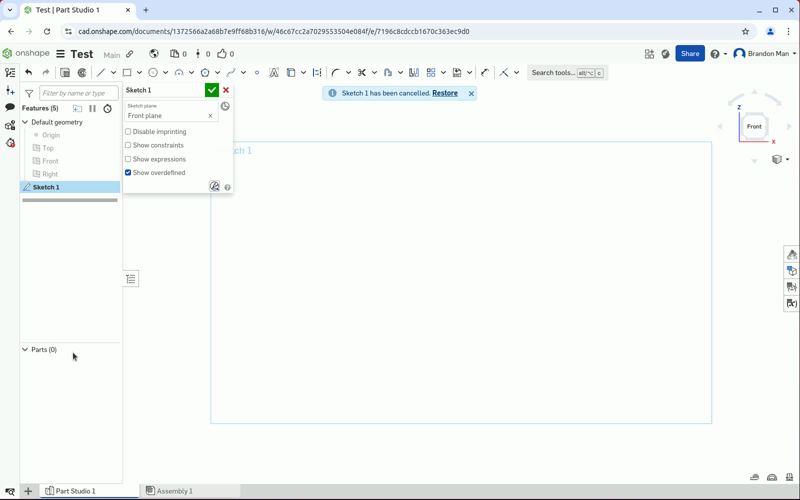
key(y)
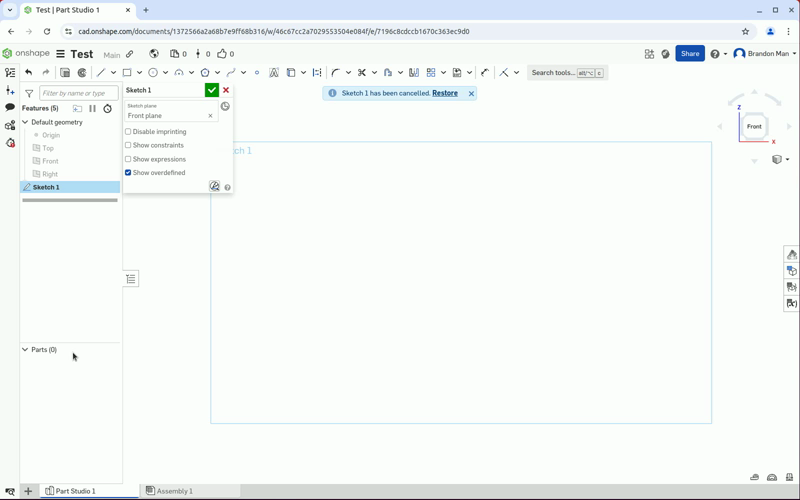
key(l)
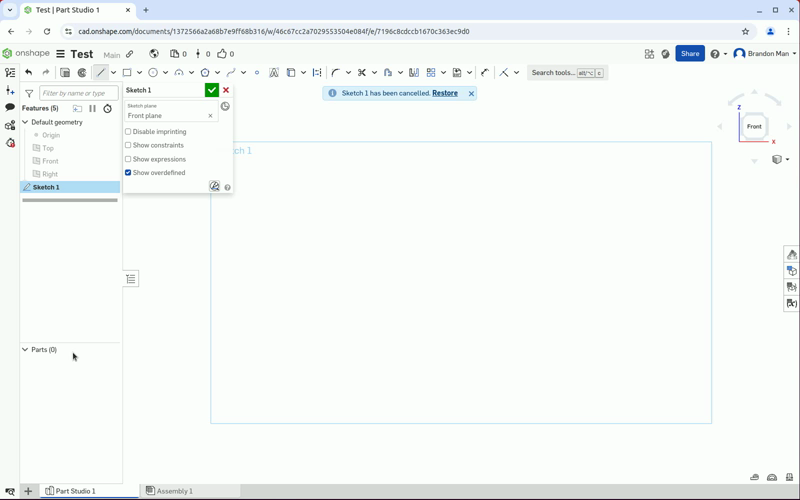
key_down(shift)
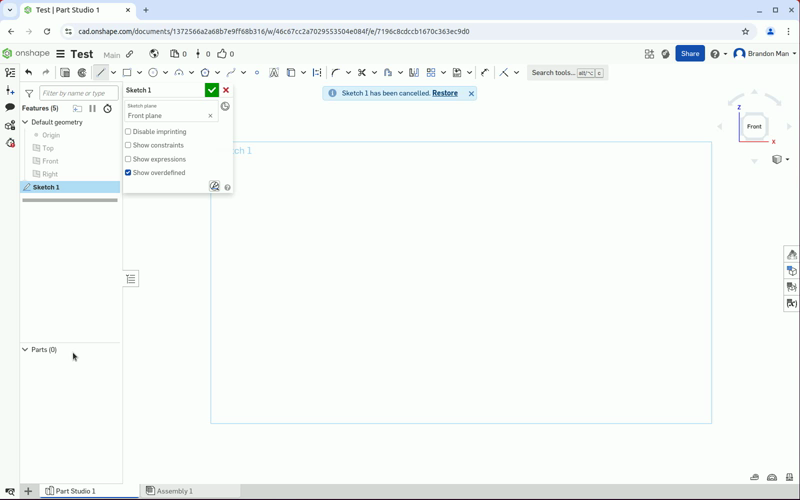
mouse_move(404, 226)
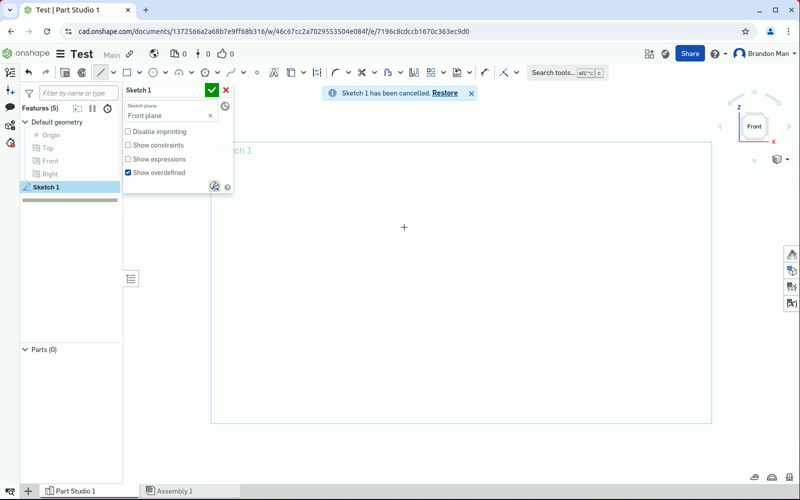
click(404, 226)
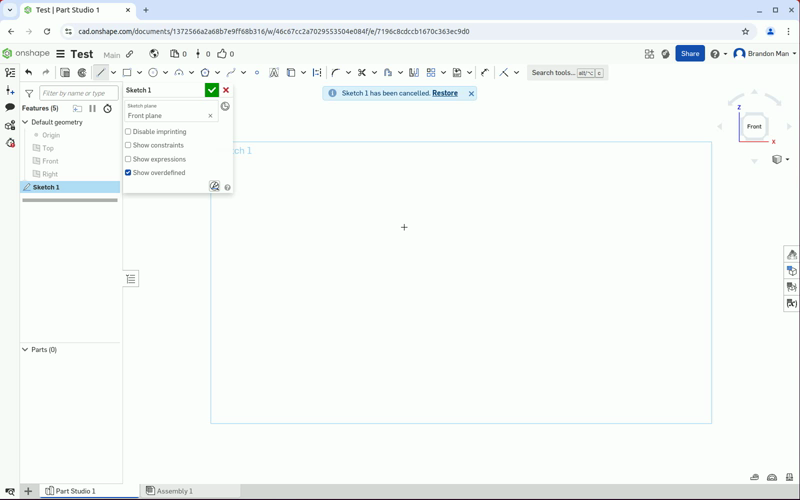
key_up(shift)
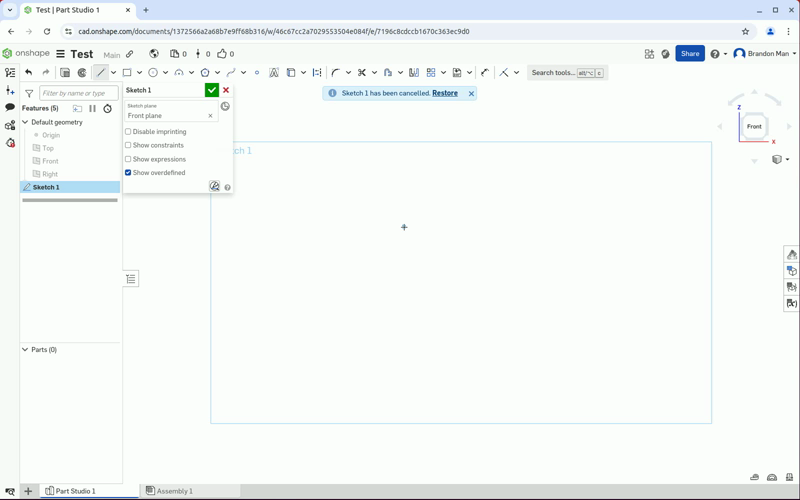
key_down(shift)
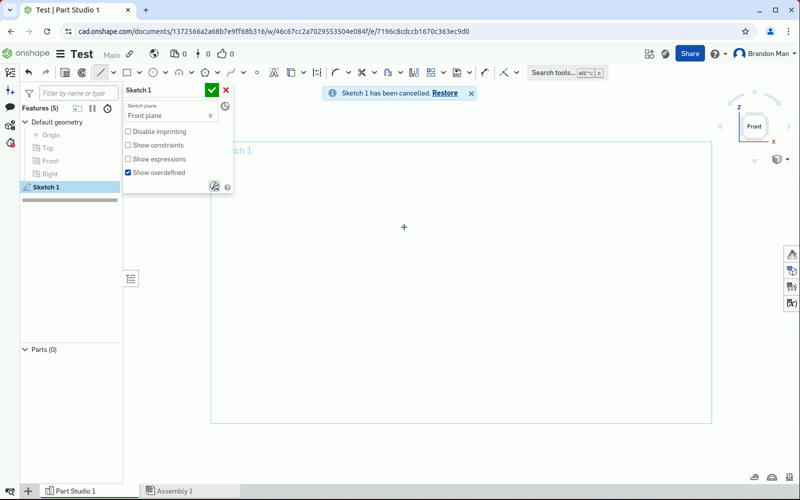
mouse_move(434, 226)
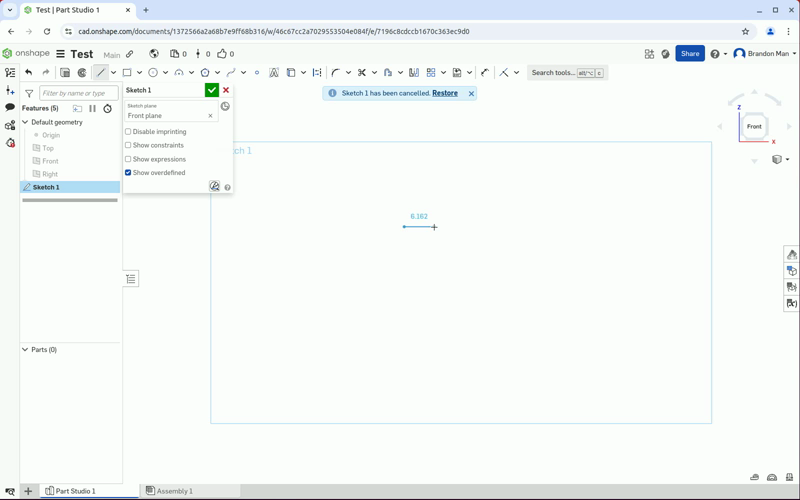
mouse_move(461, 226)
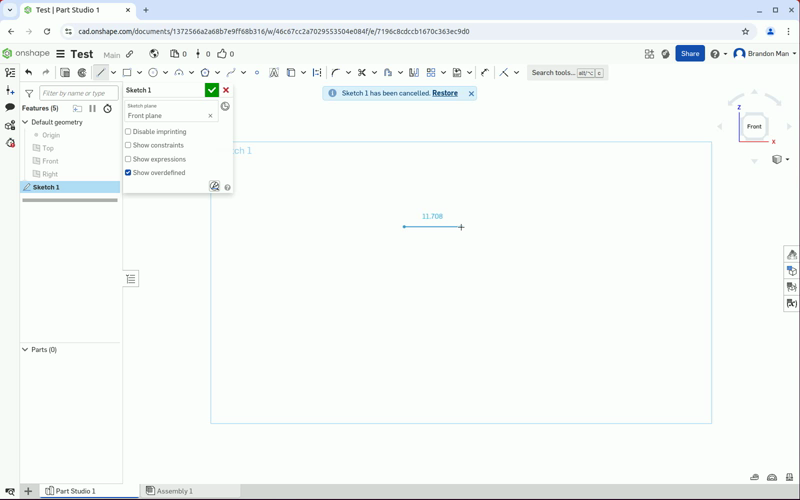
click(461, 226)
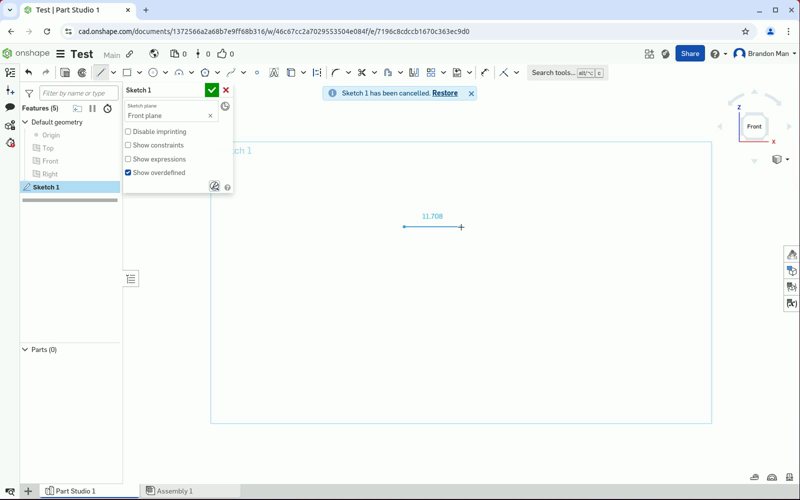
key_up(shift)
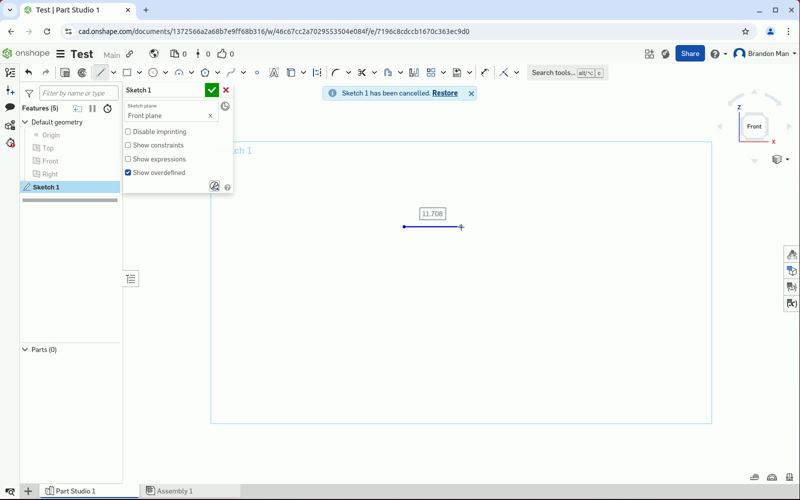
key_down(shift)
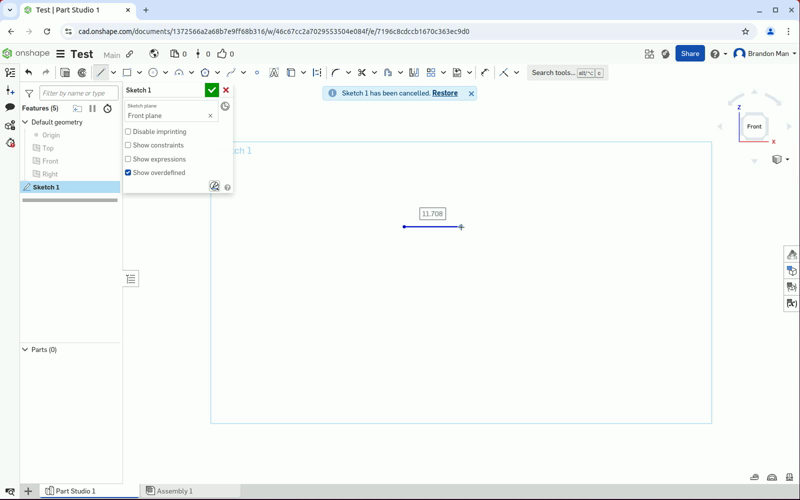
mouse_move(491, 226)
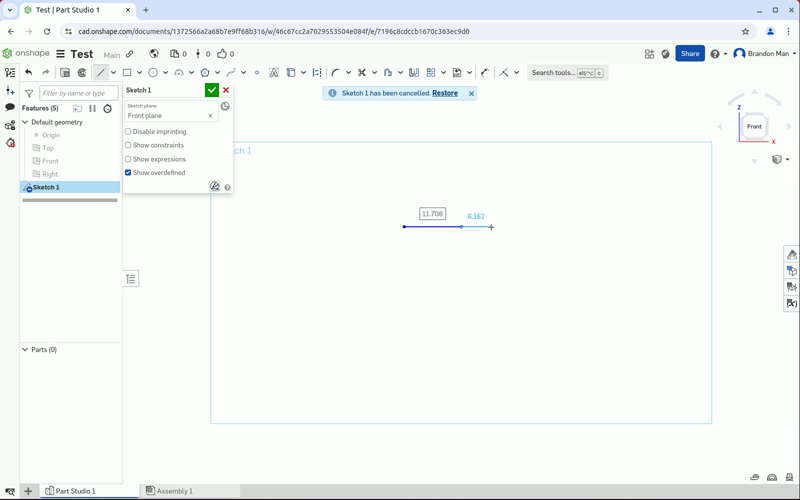
mouse_move(461, 169)
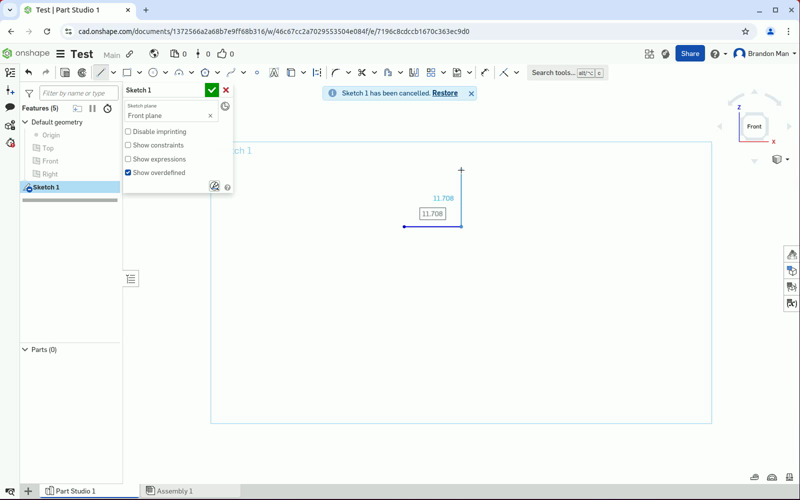
click(461, 169)
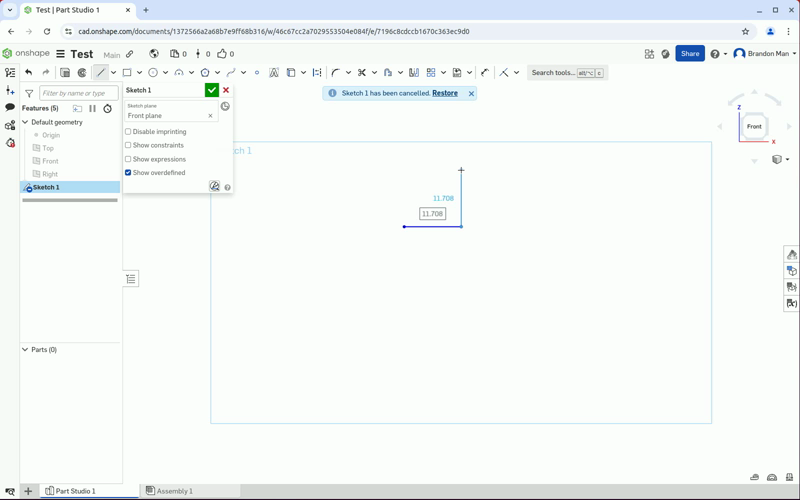
key_up(shift)
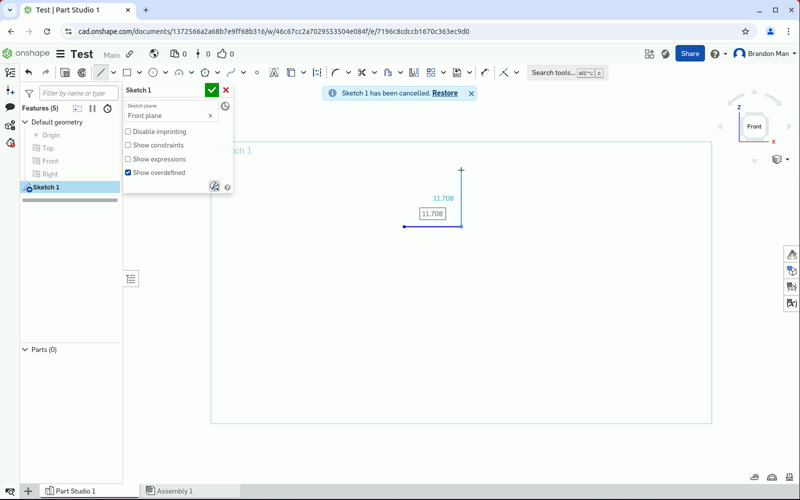
key_down(shift)
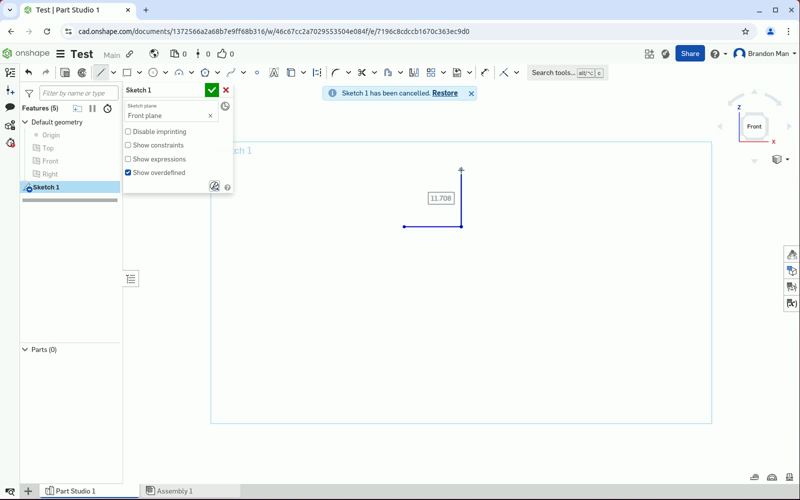
mouse_move(491, 169)
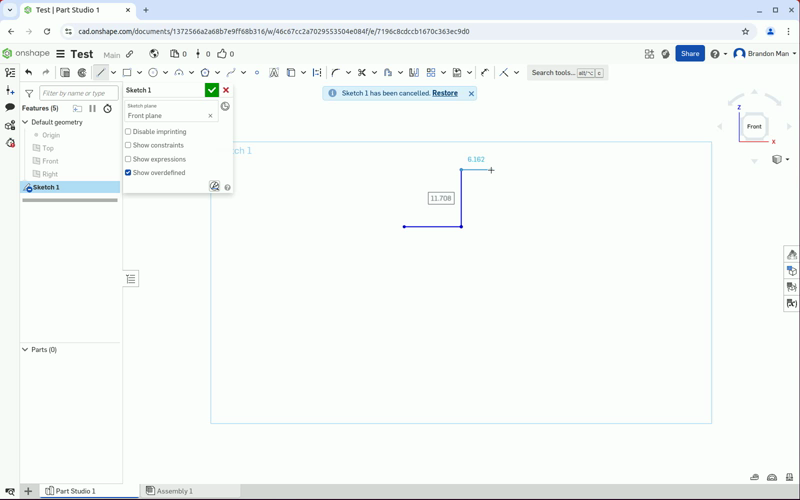
mouse_move(404, 169)
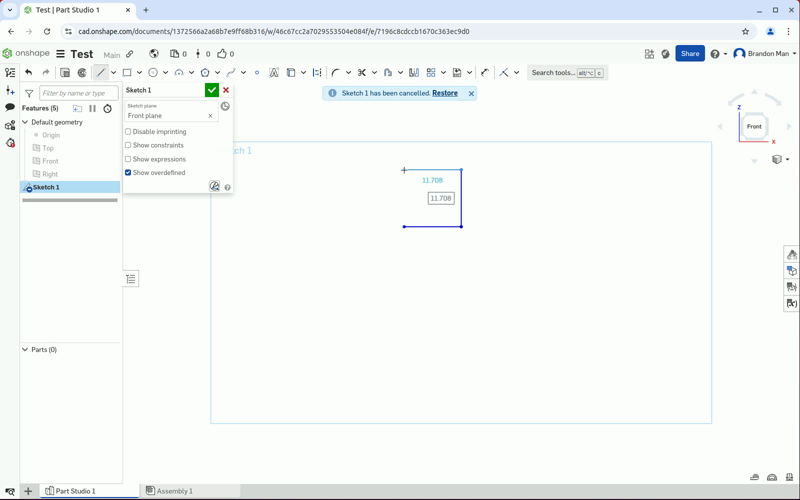
click(404, 169)
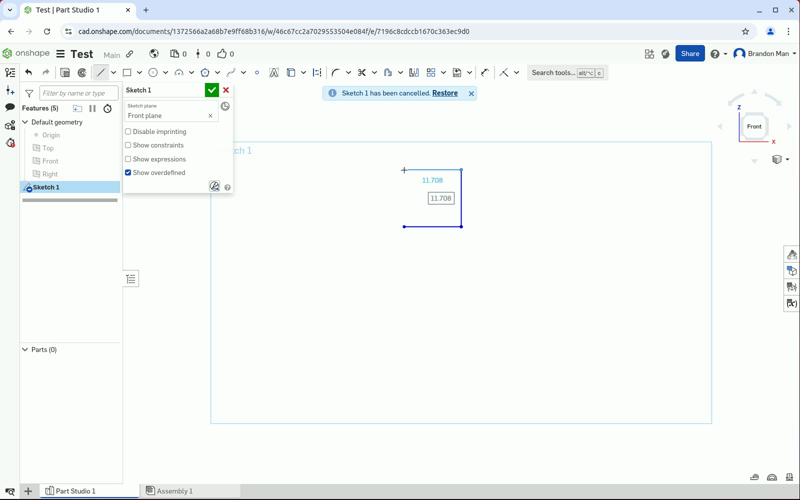
key_up(shift)
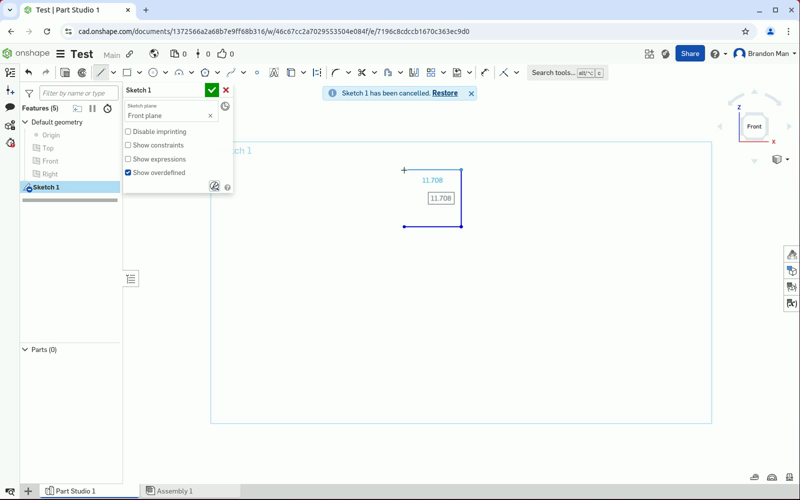
mouse_move(434, 169)
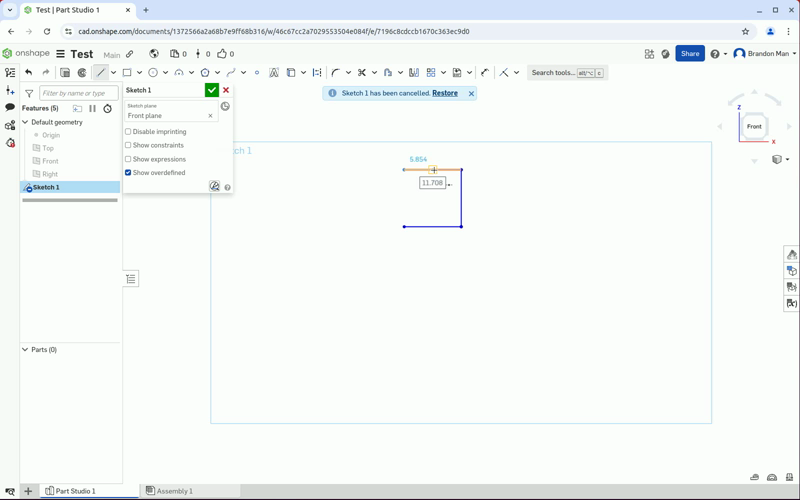
key_down(shift)
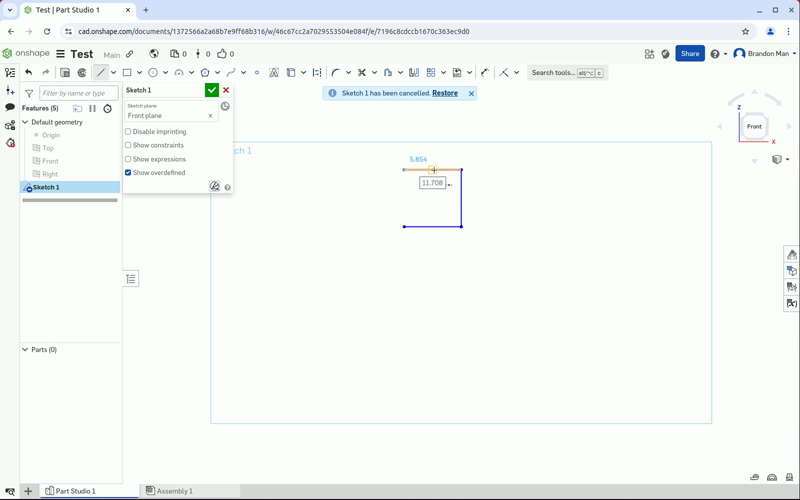
mouse_move(404, 226)
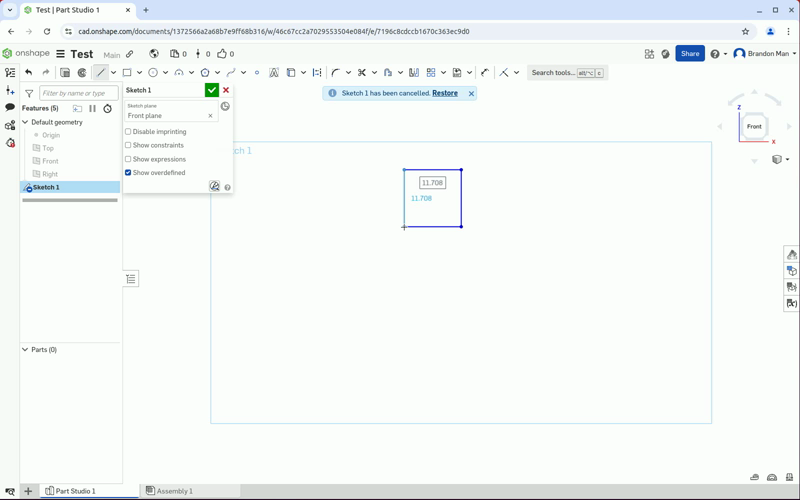
key_up(shift)
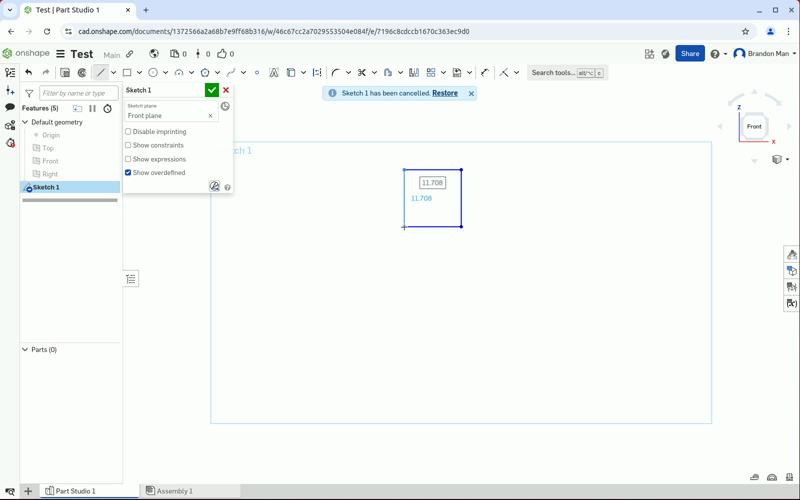
click(404, 226)
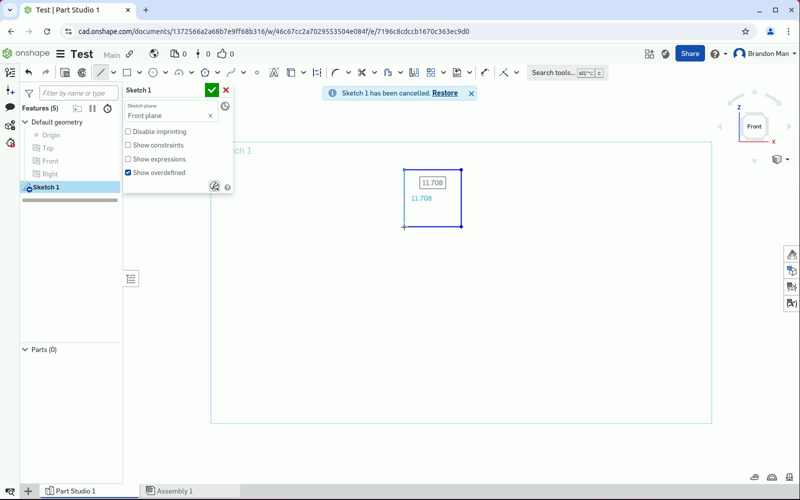
key(esc)
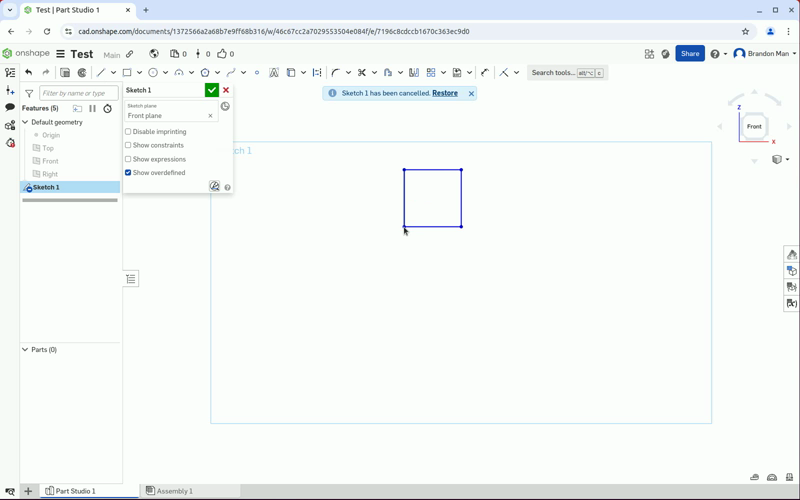
mouse_move(439, 214)
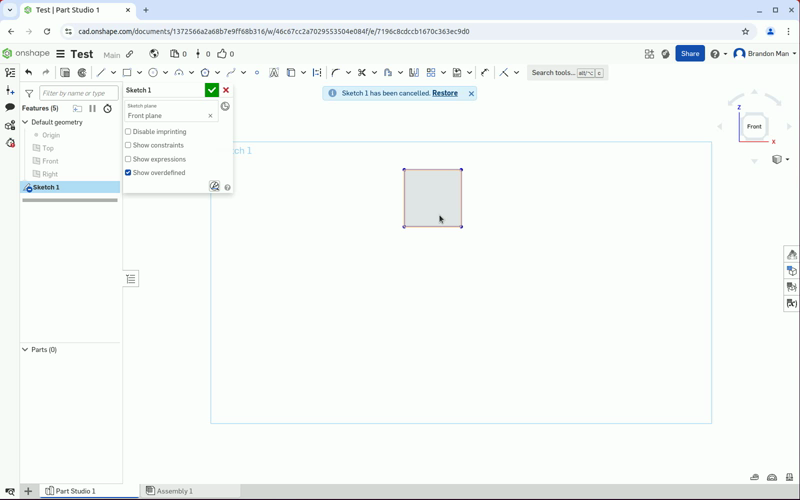
click(439, 214)
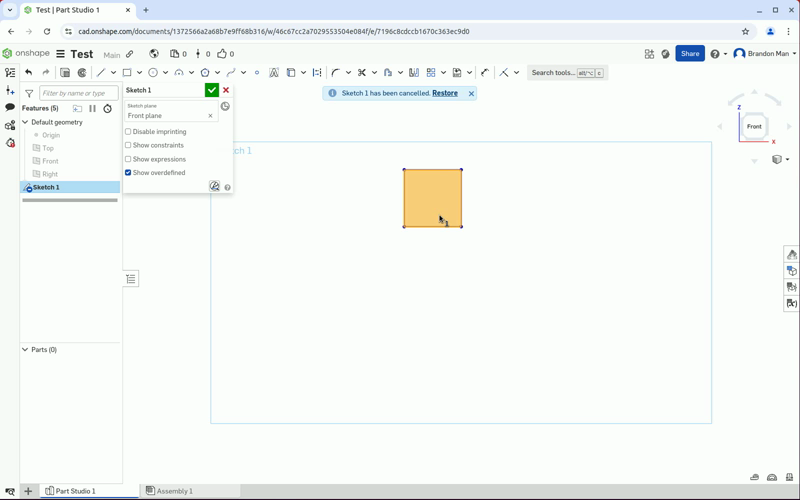
mouse_move(73, 352)
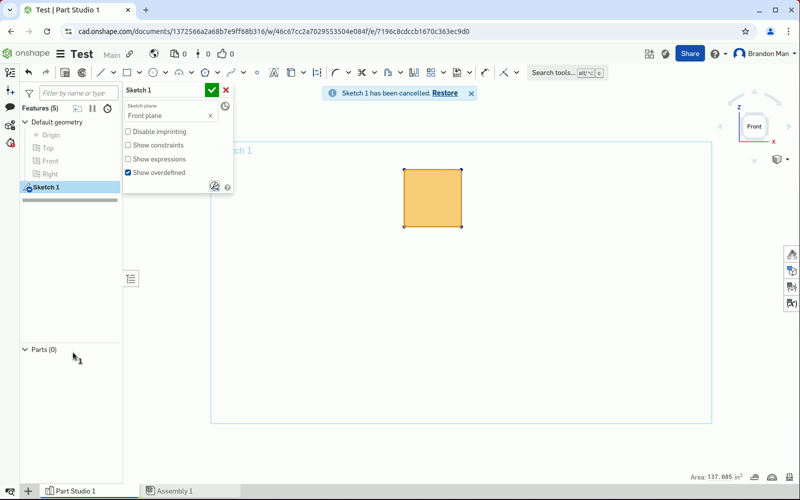
key(shift+y)
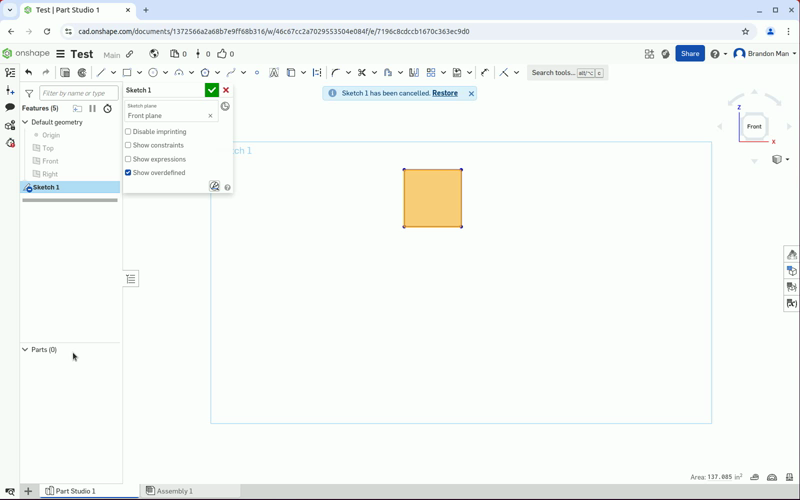
key(shift+e)
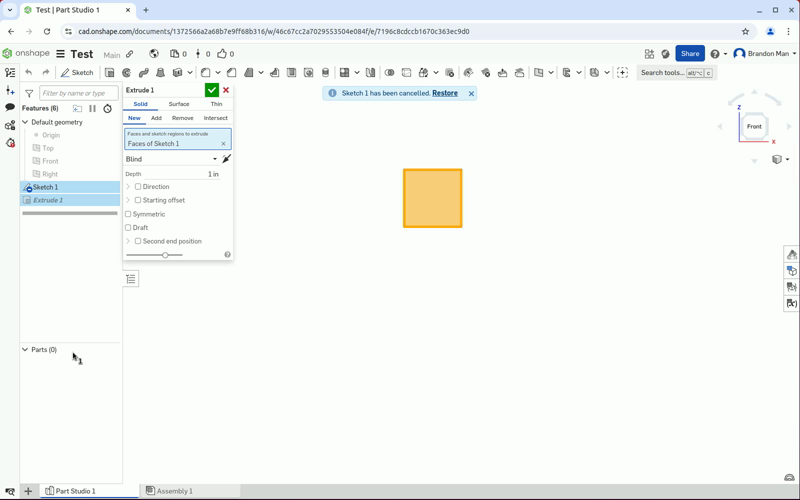
mouse_move(143, 106)
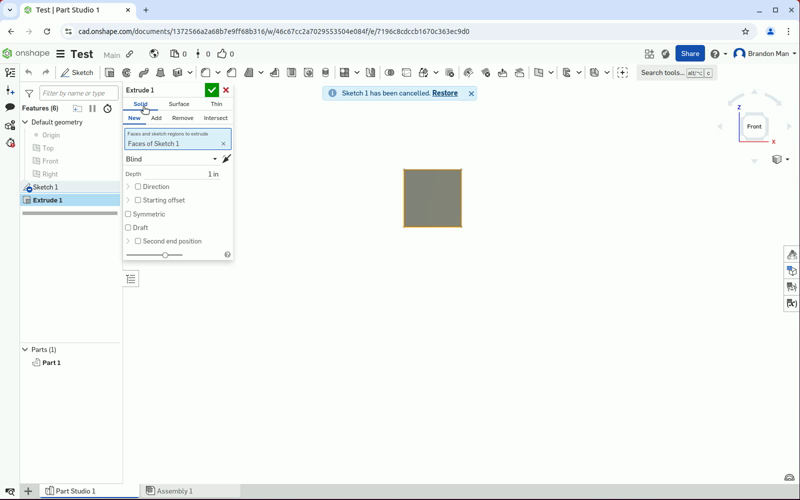
click(143, 106)
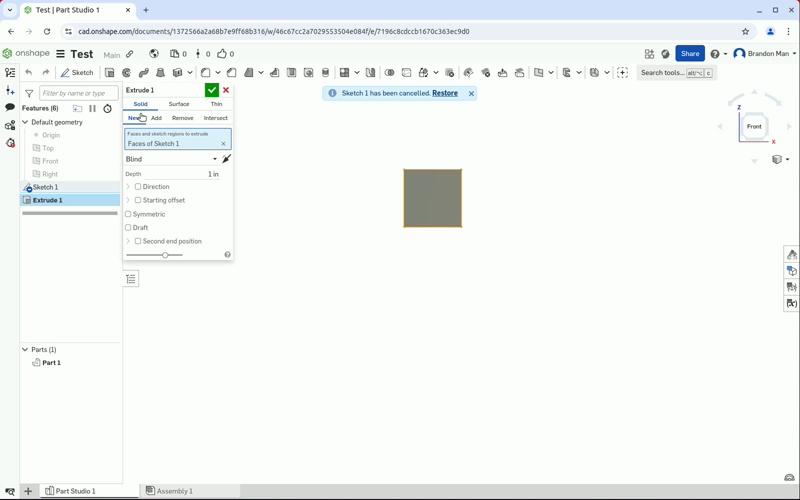
mouse_move(137, 120)
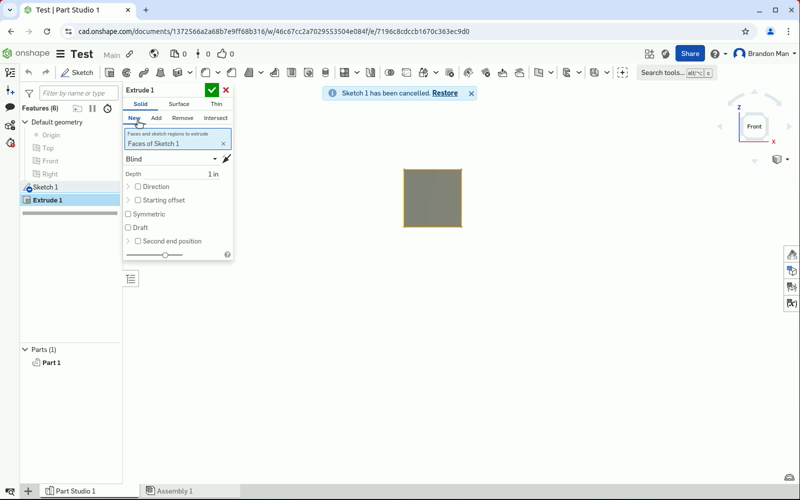
click(137, 120)
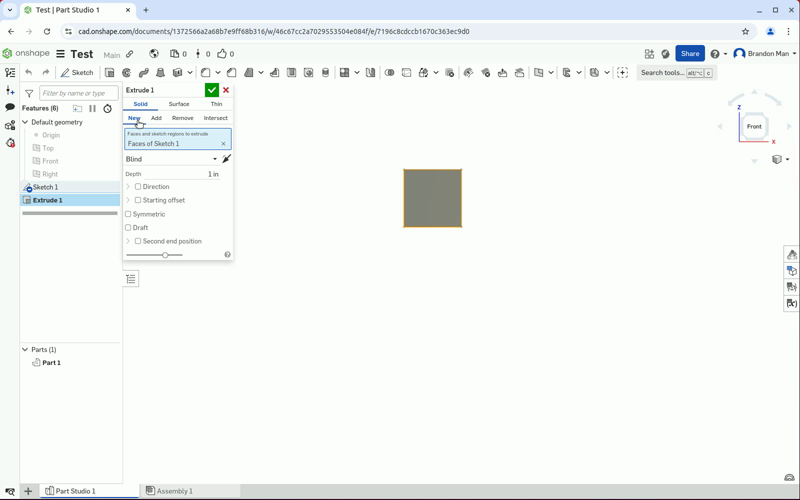
key(tab, 4)
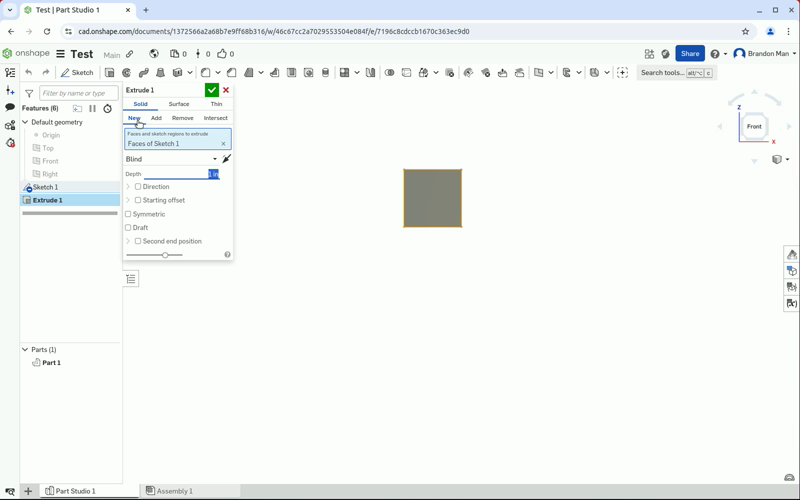
text(11.554)
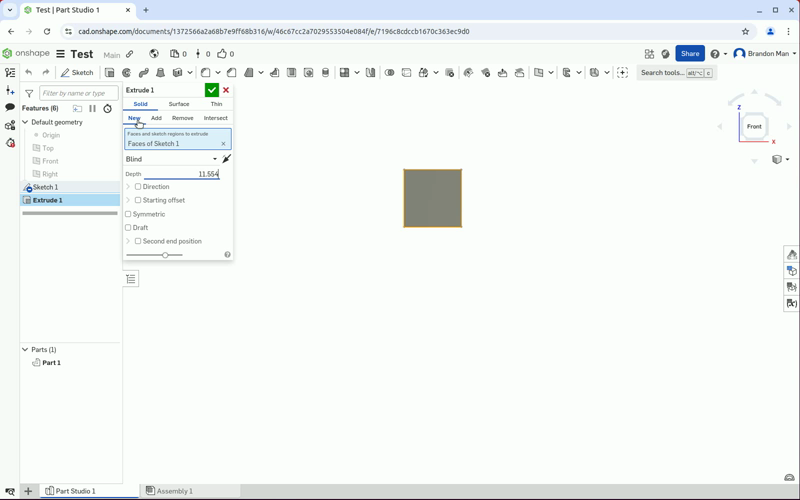
key(enter)
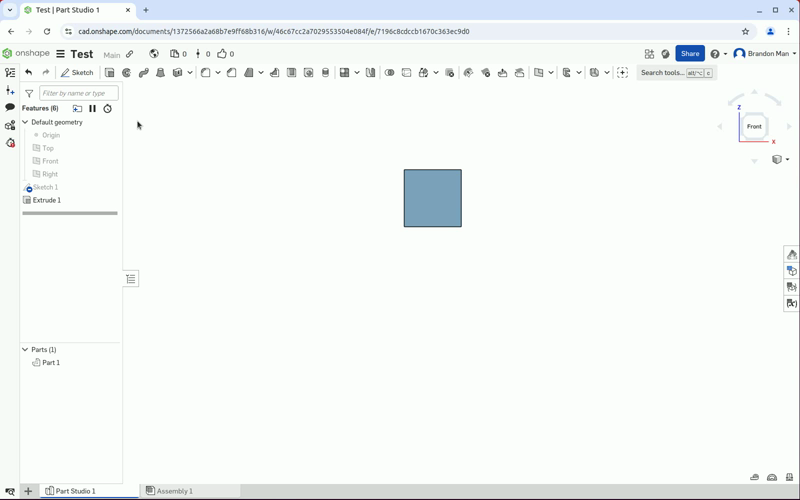
key(shift+h)
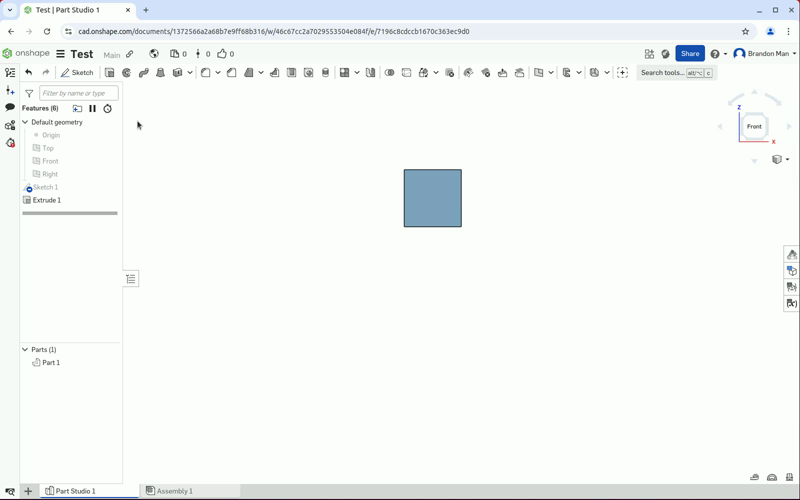
key(shift+h)
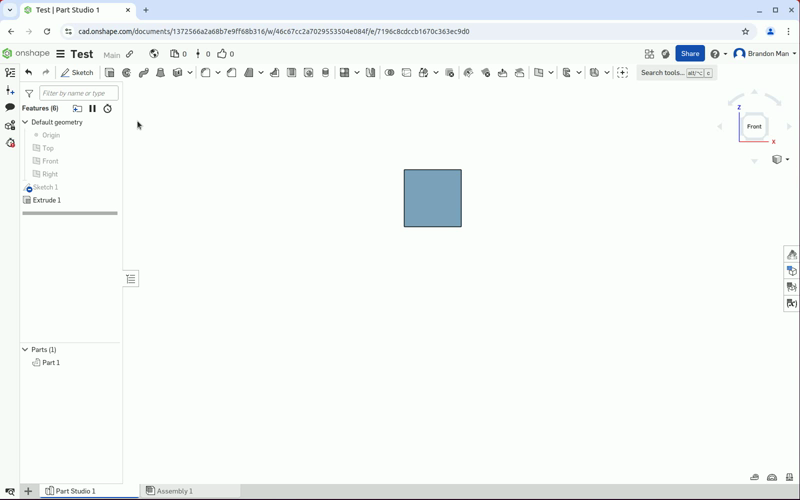
mouse_move(73, 189)
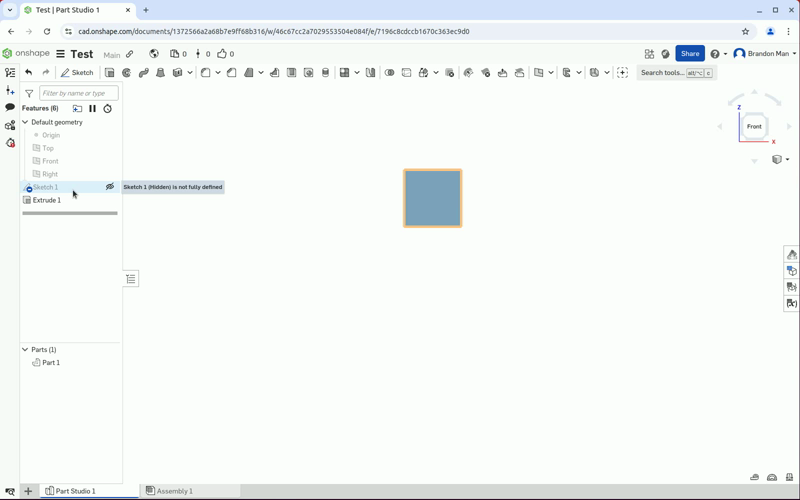
click(73, 189)
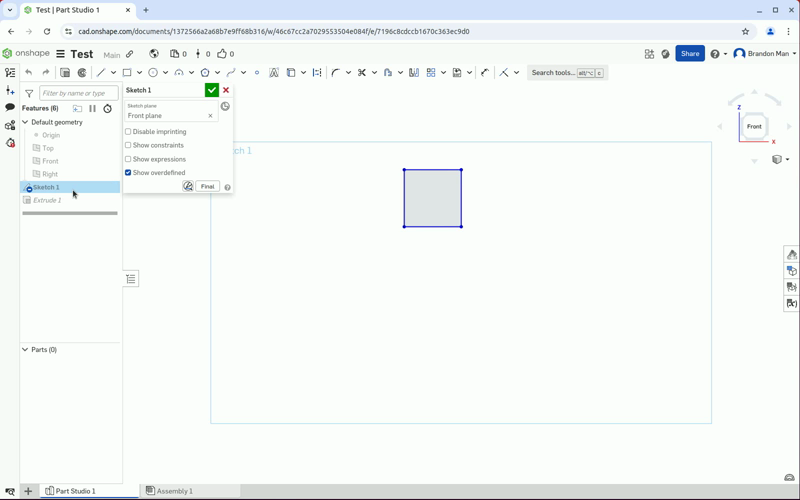
mouse_move(229, 92)
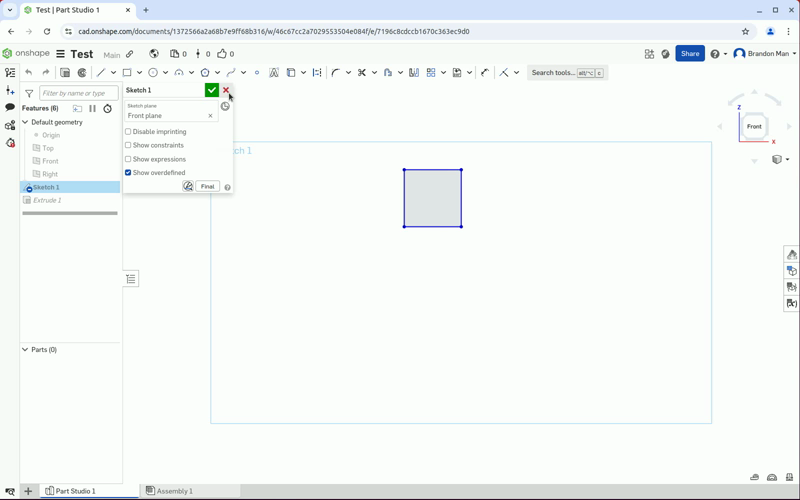
click(229, 92)
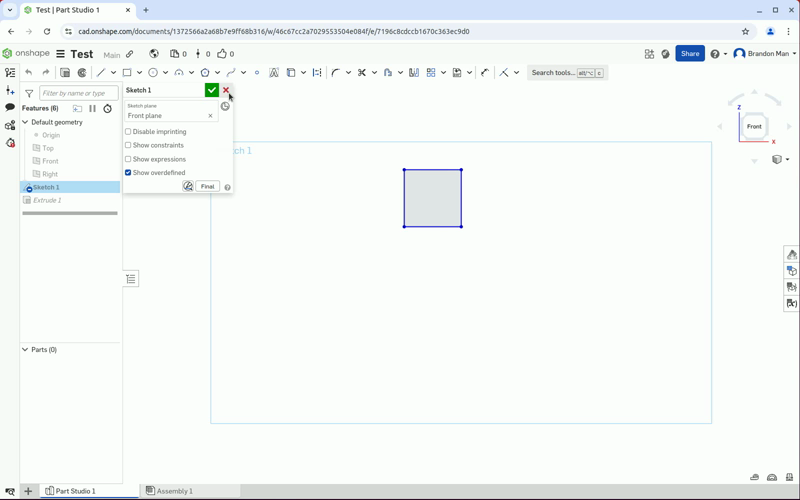
key(shift+s)
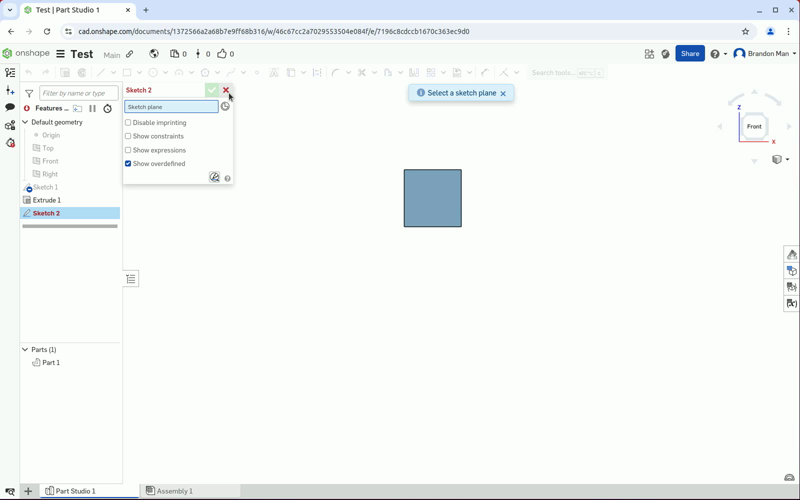
mouse_move(73, 163)
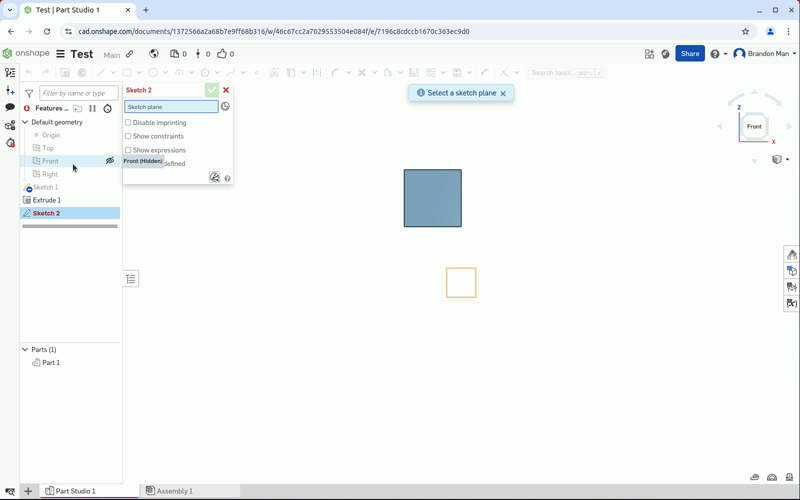
click(73, 163)
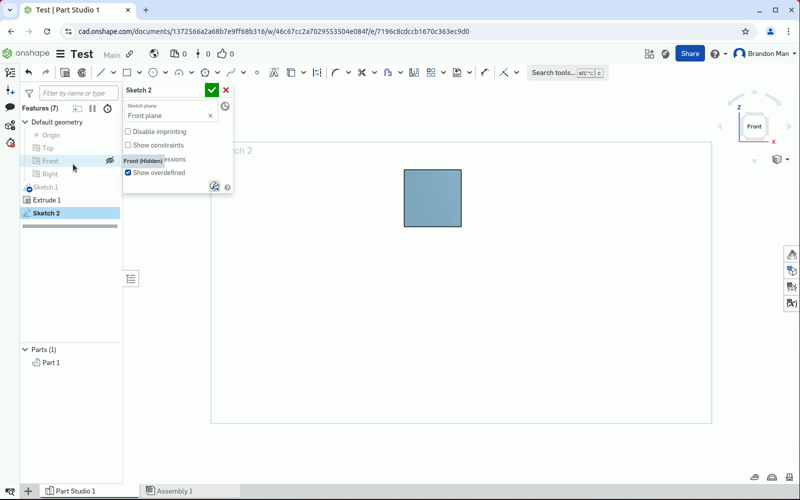
mouse_move(73, 352)
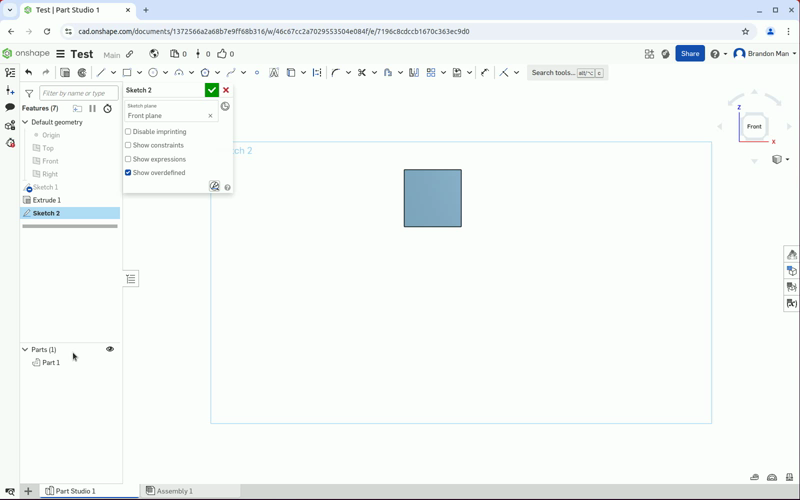
key(y)
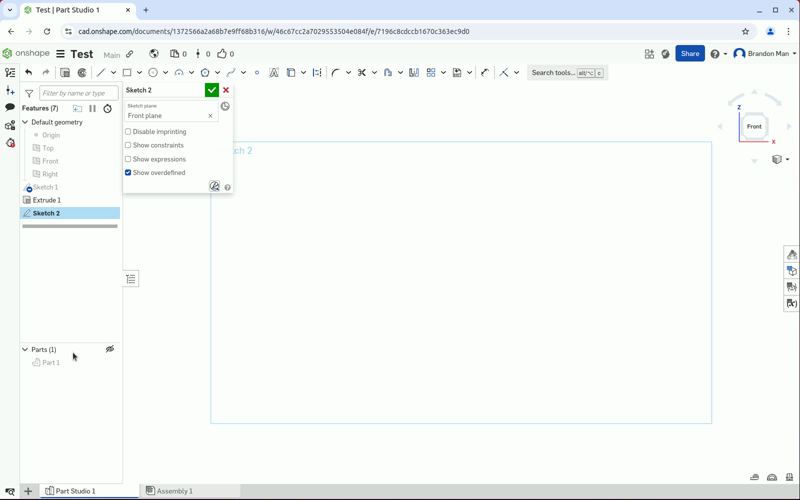
key(l)
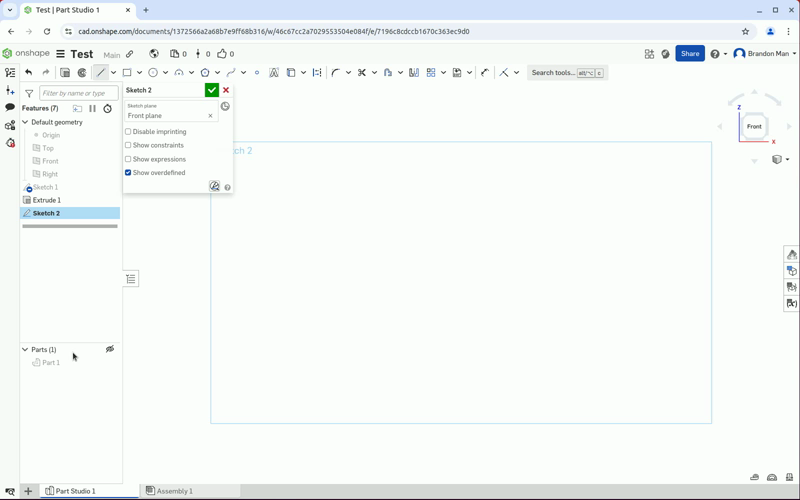
key_down(shift)
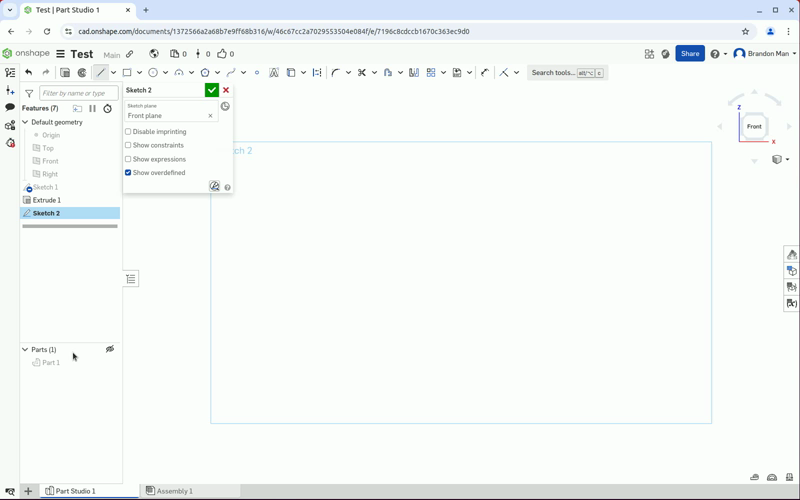
mouse_move(348, 282)
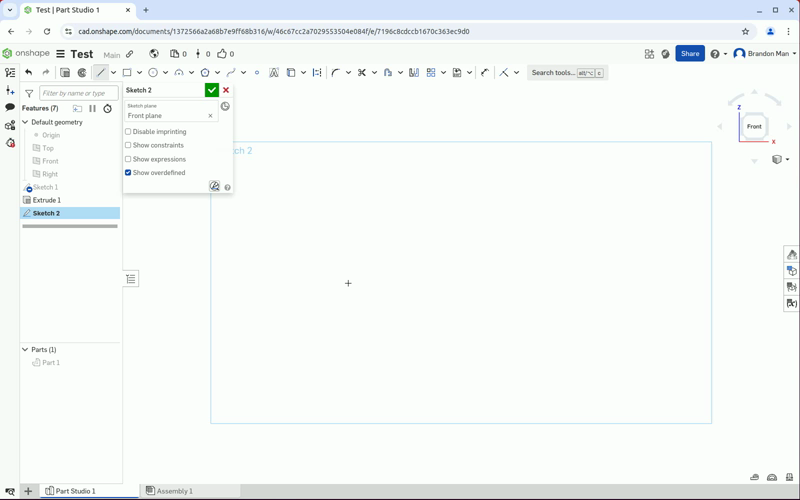
click(348, 282)
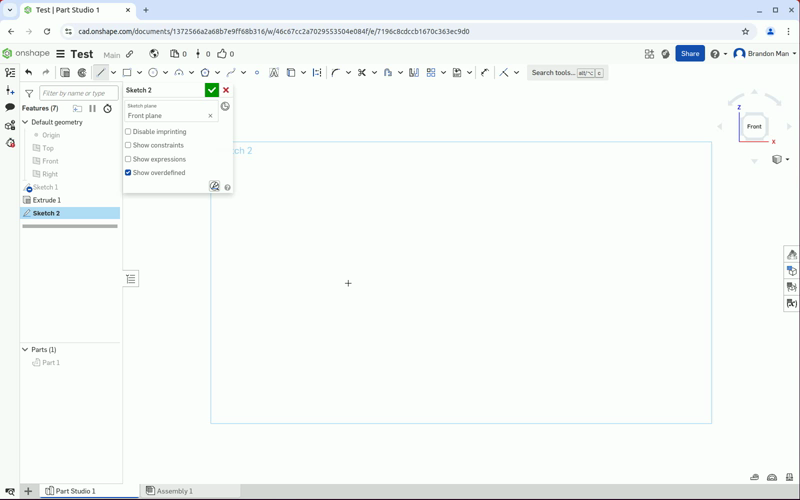
key_up(shift)
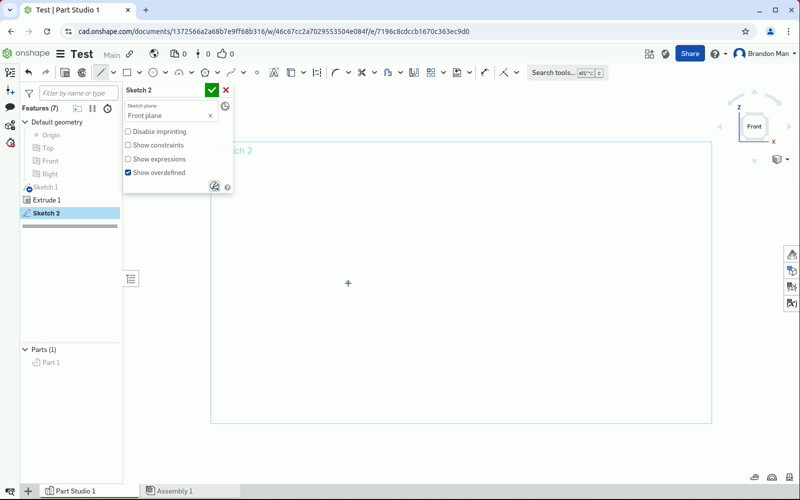
key_down(shift)
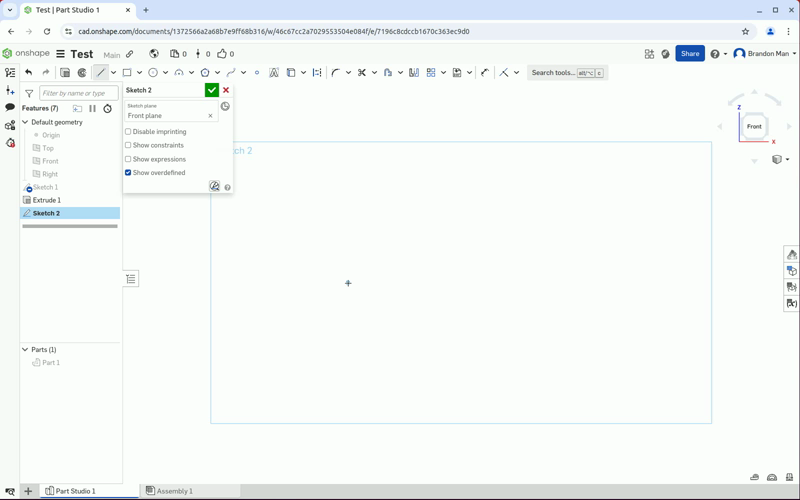
mouse_move(378, 282)
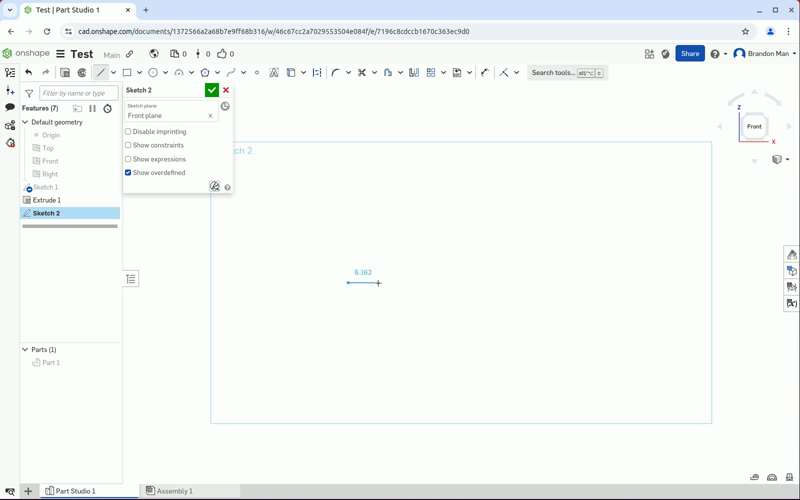
mouse_move(404, 282)
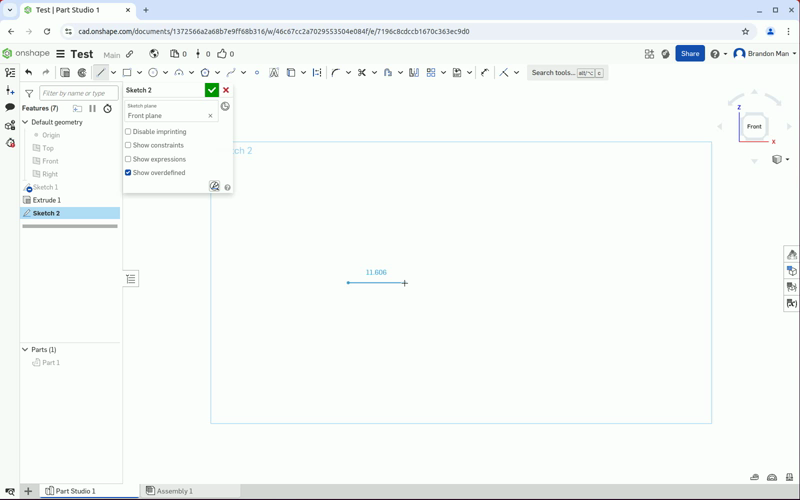
click(404, 282)
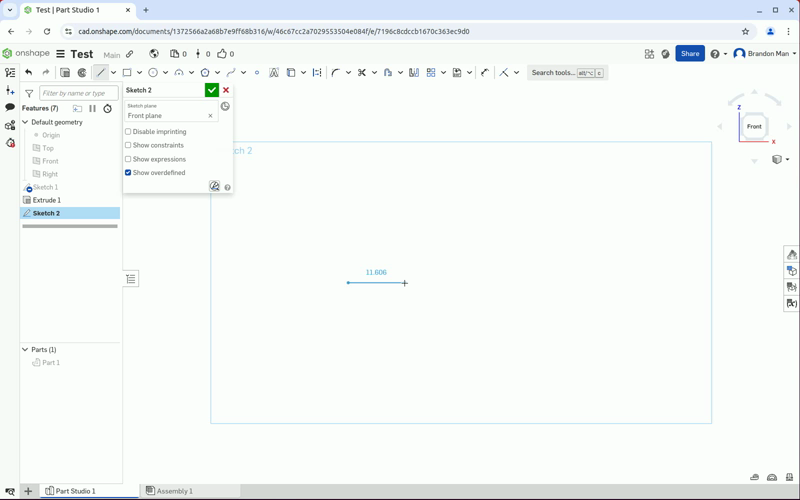
key_up(shift)
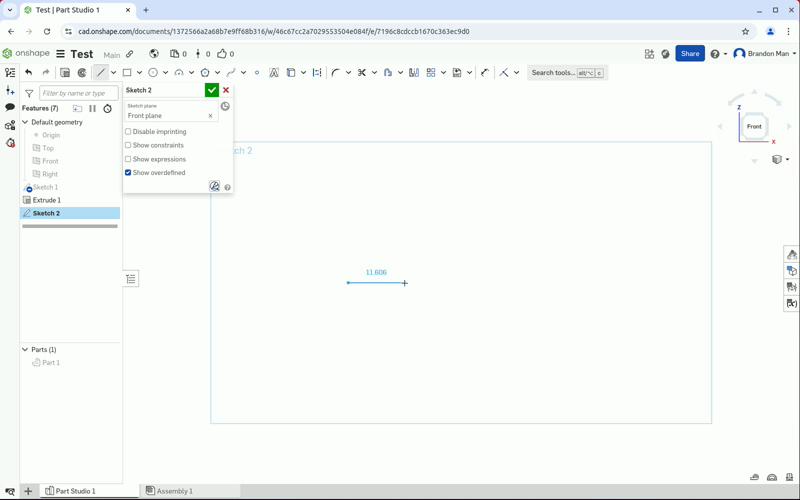
key_down(shift)
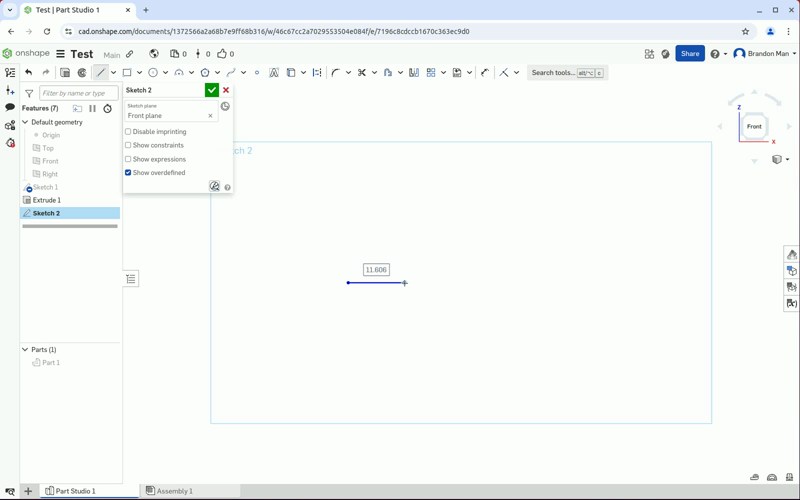
mouse_move(434, 282)
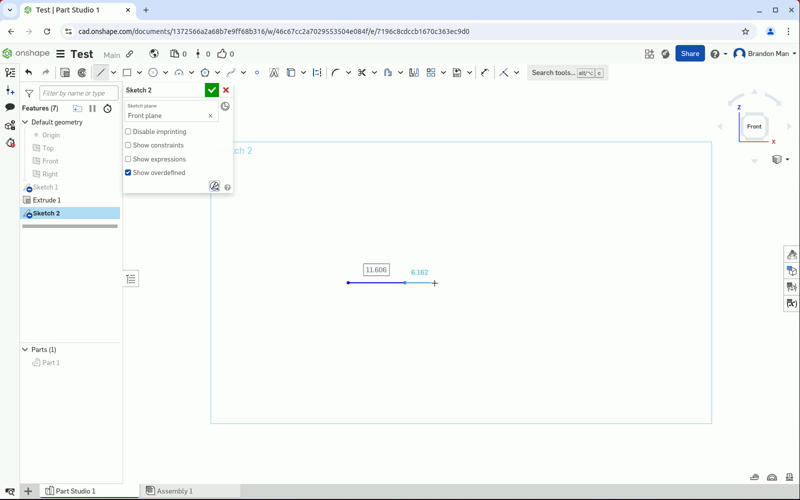
mouse_move(404, 226)
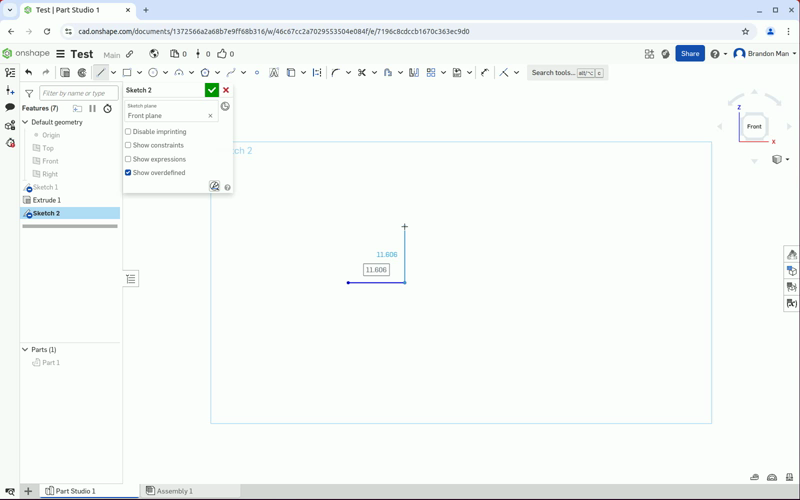
click(404, 226)
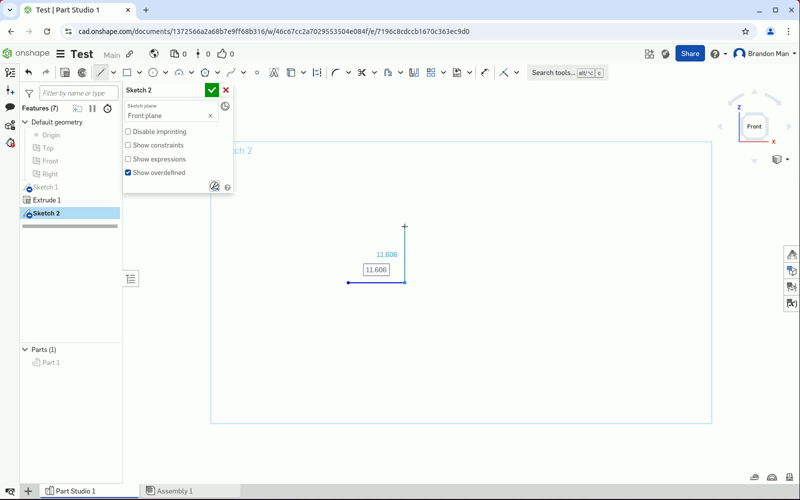
key_up(shift)
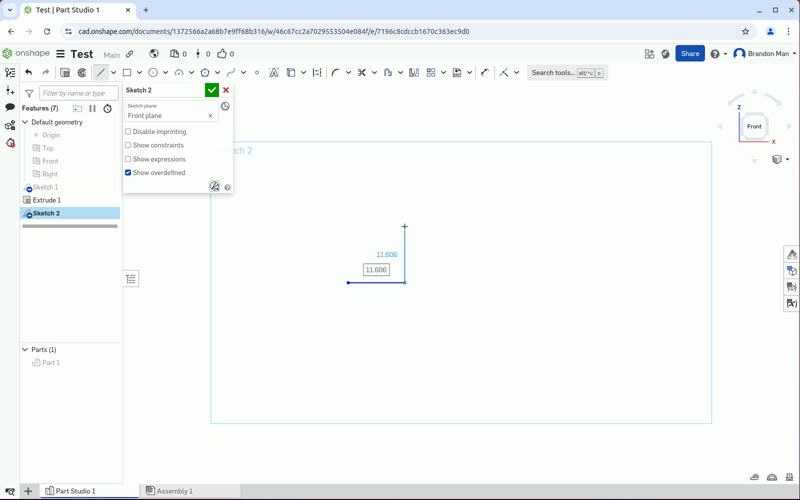
key_down(shift)
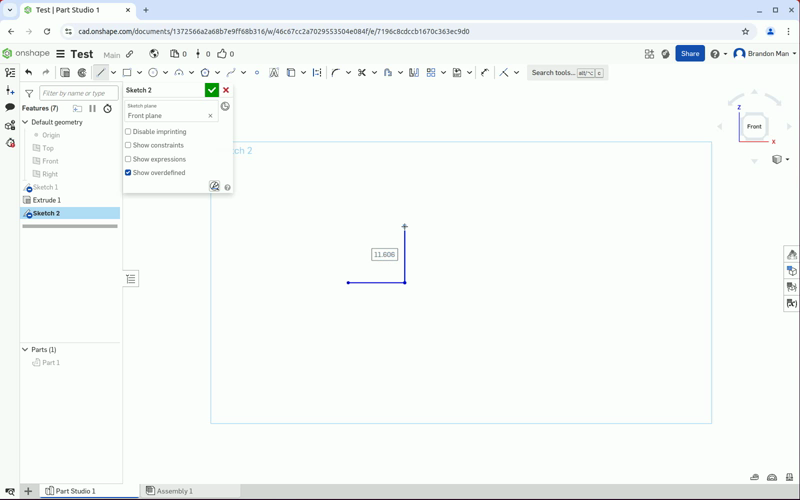
mouse_move(434, 226)
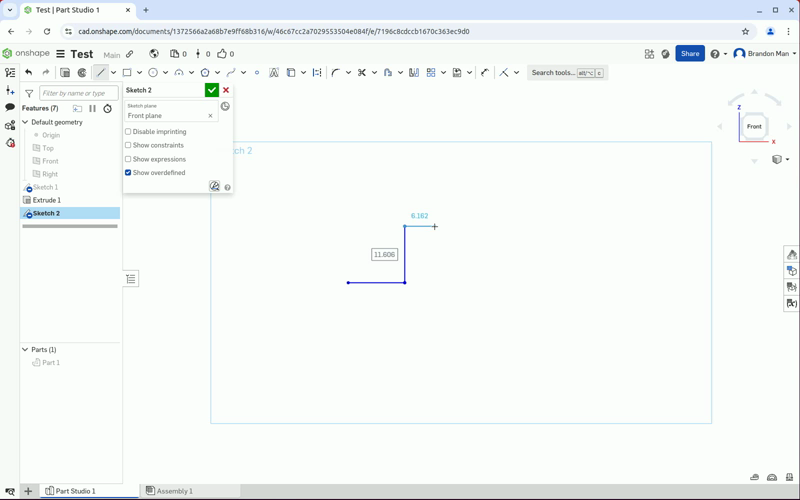
mouse_move(348, 226)
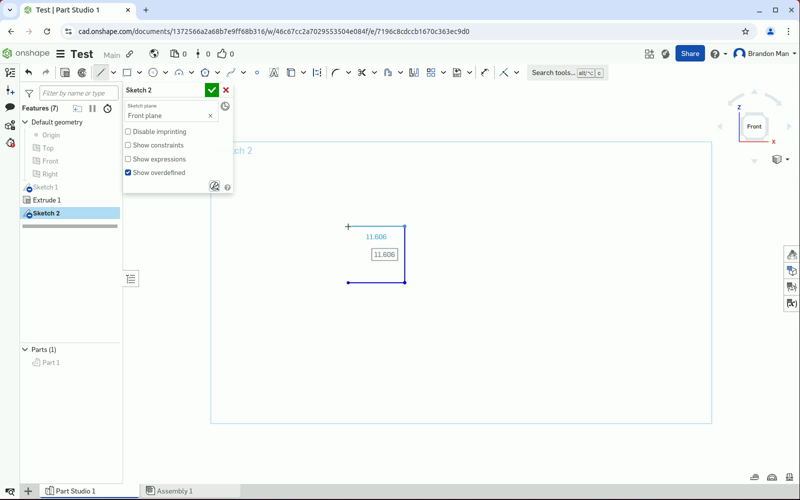
click(348, 226)
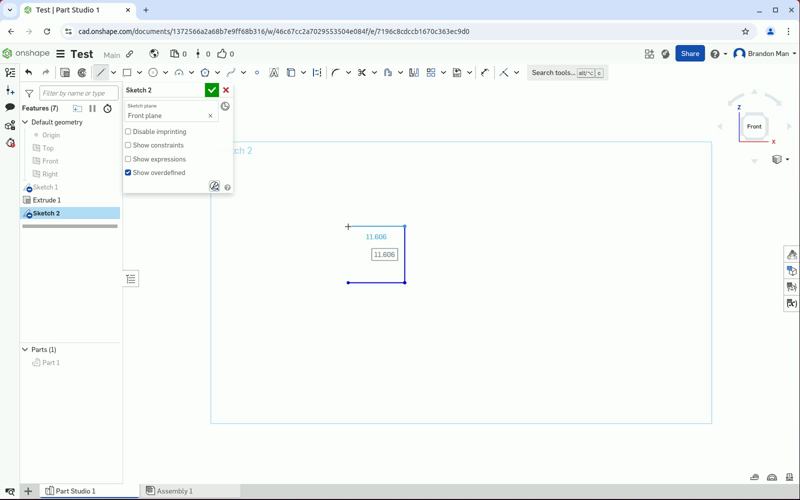
key_up(shift)
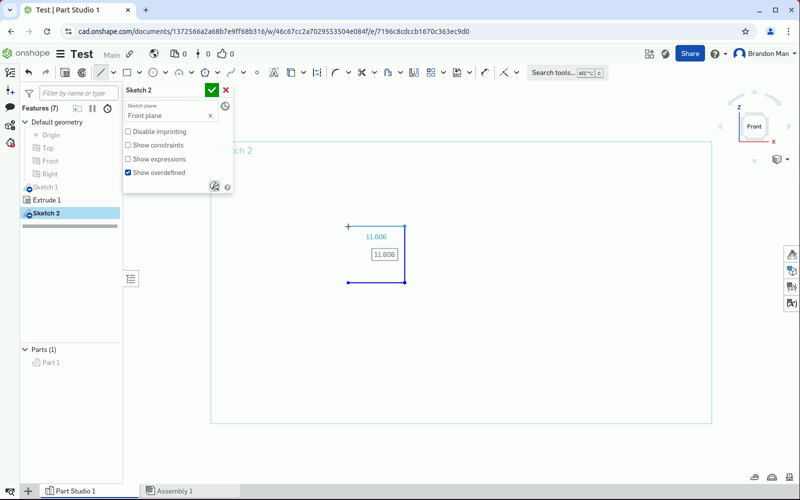
mouse_move(378, 226)
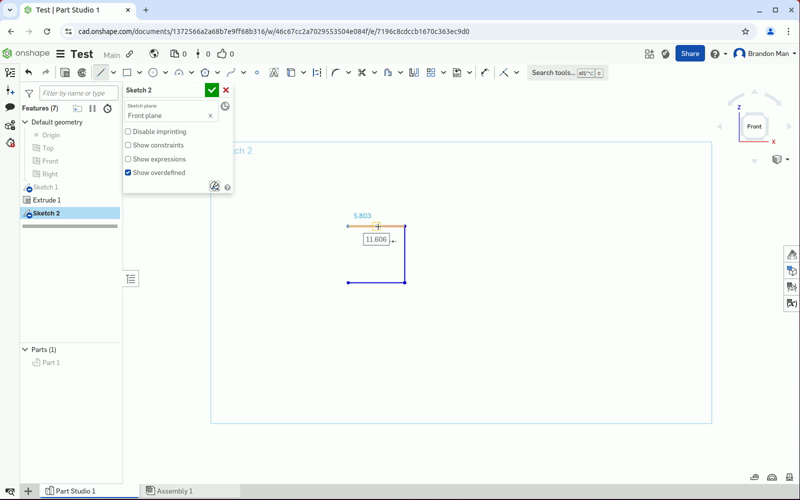
key_down(shift)
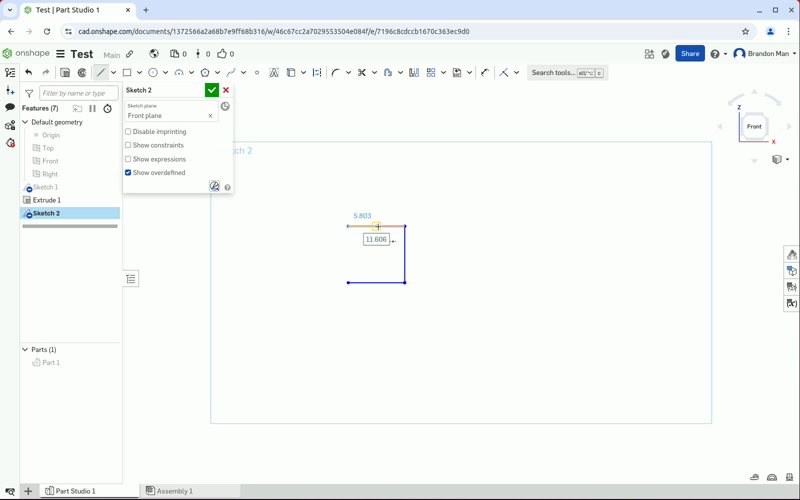
mouse_move(348, 282)
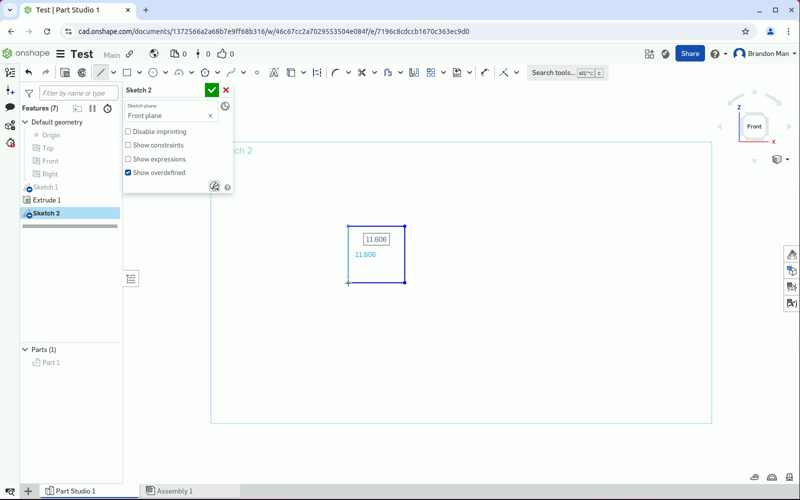
key_up(shift)
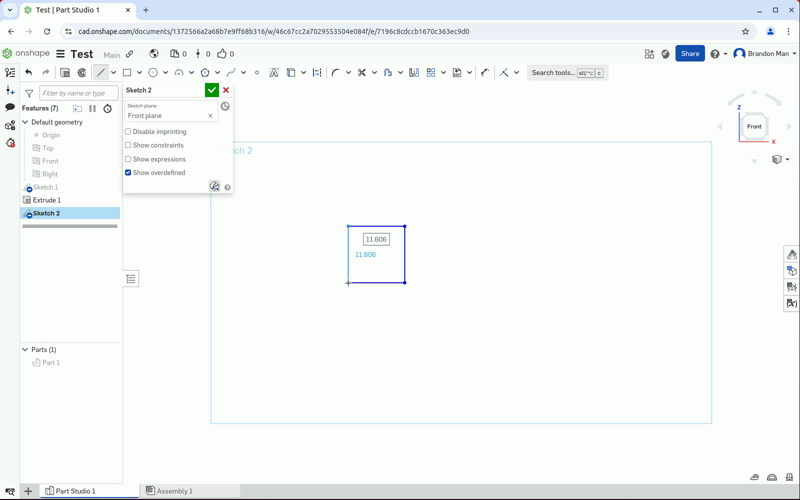
click(348, 282)
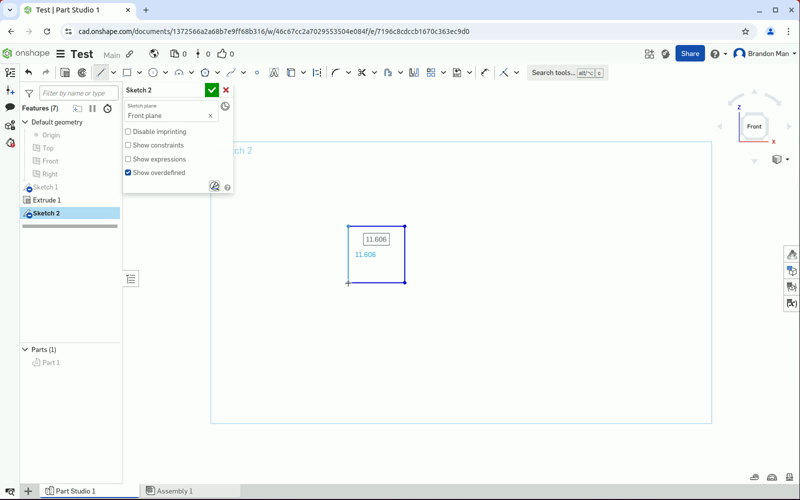
key(esc)
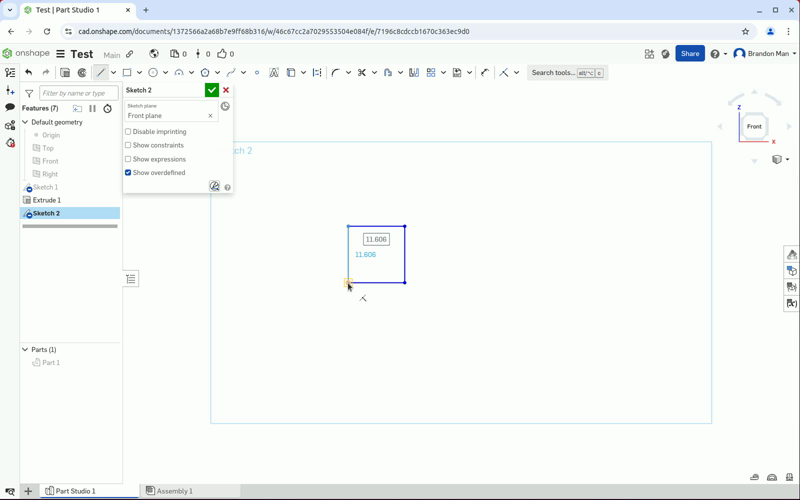
mouse_move(377, 278)
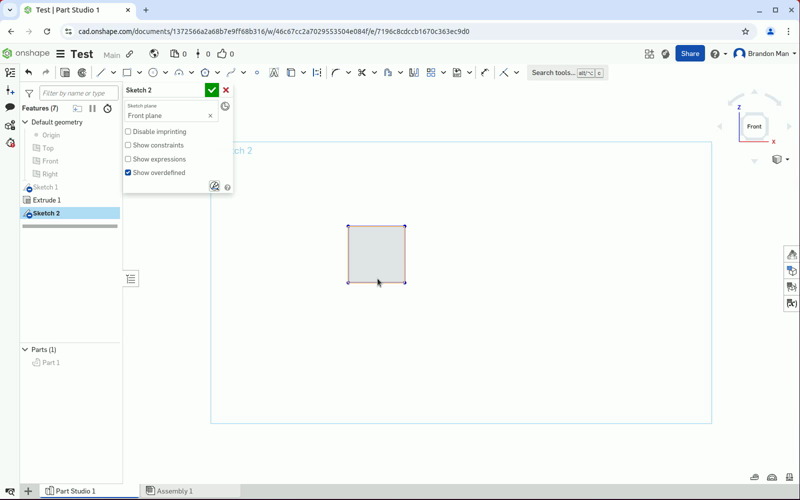
click(377, 278)
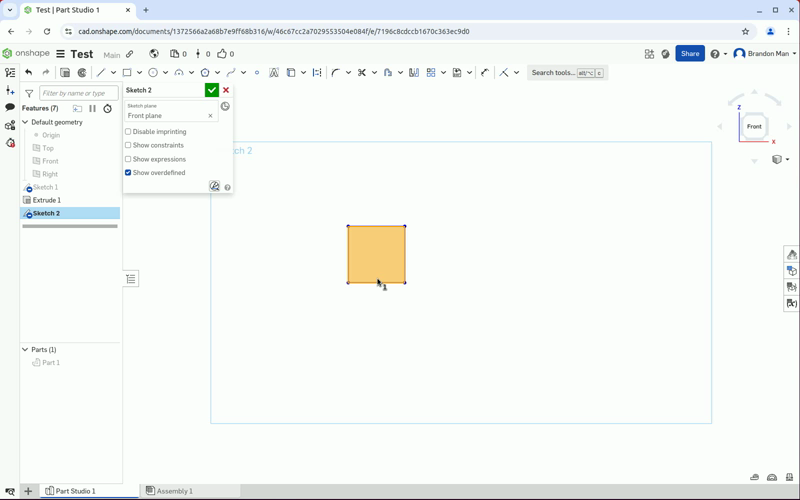
mouse_move(73, 352)
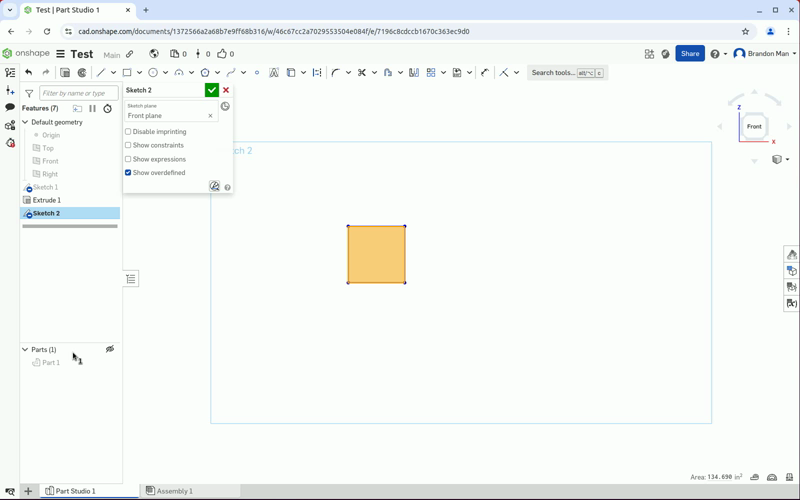
key(shift+y)
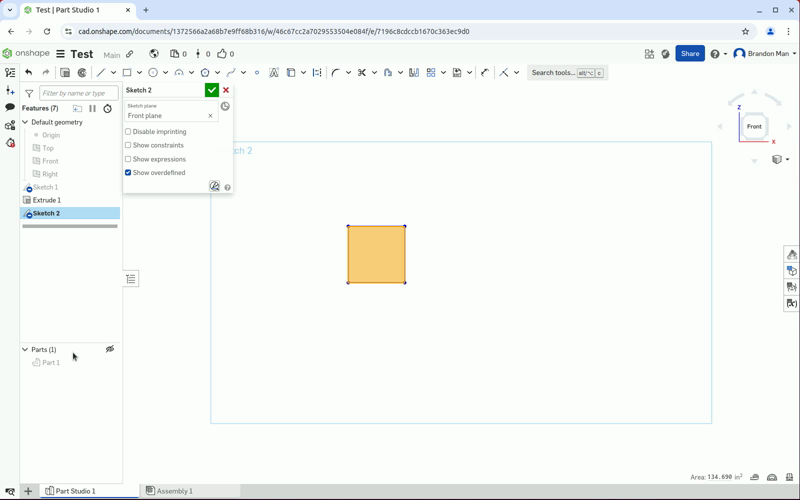
key(shift+e)
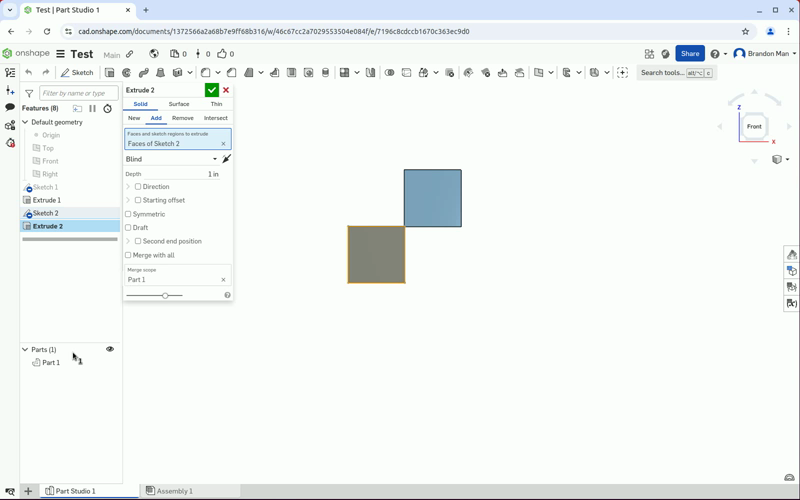
mouse_move(143, 106)
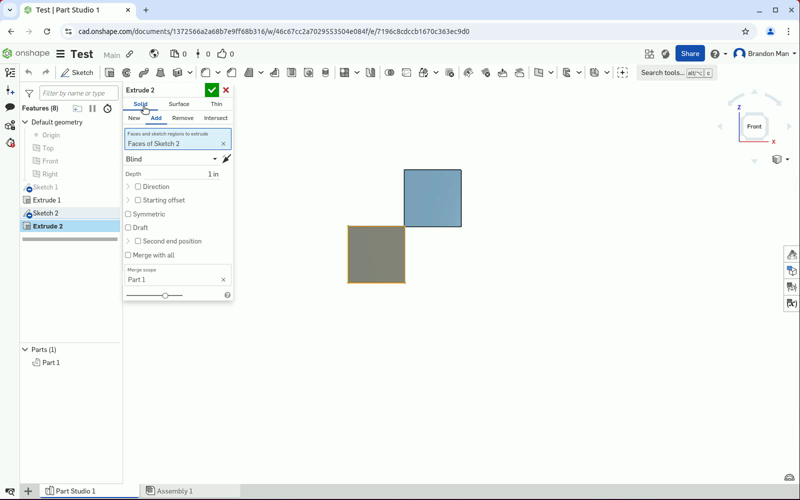
click(143, 106)
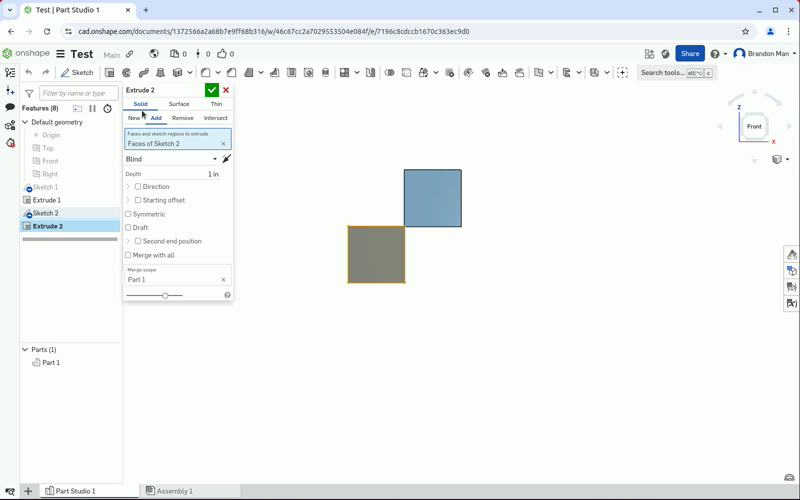
mouse_move(137, 120)
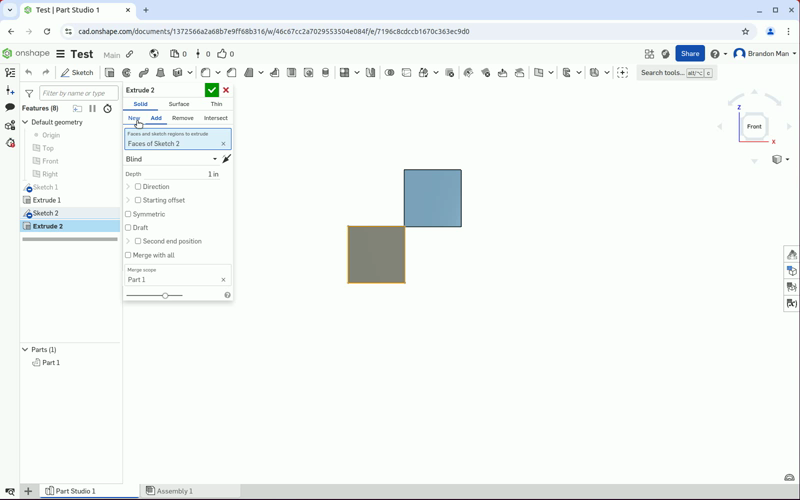
click(137, 120)
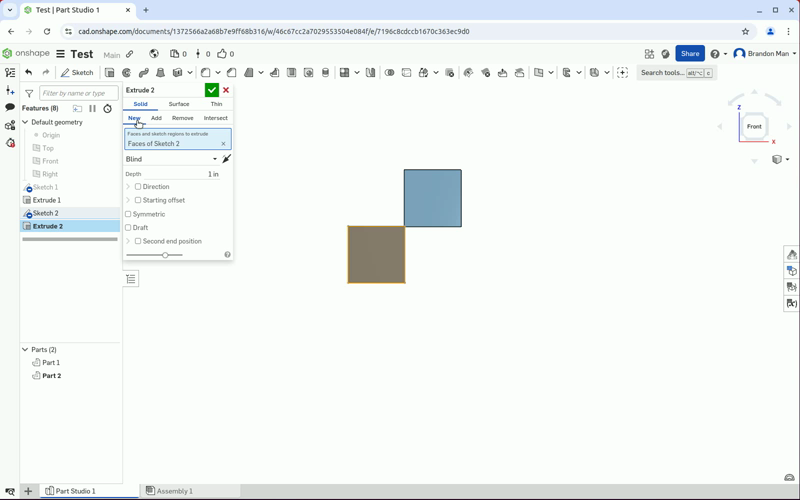
key(tab, 4)
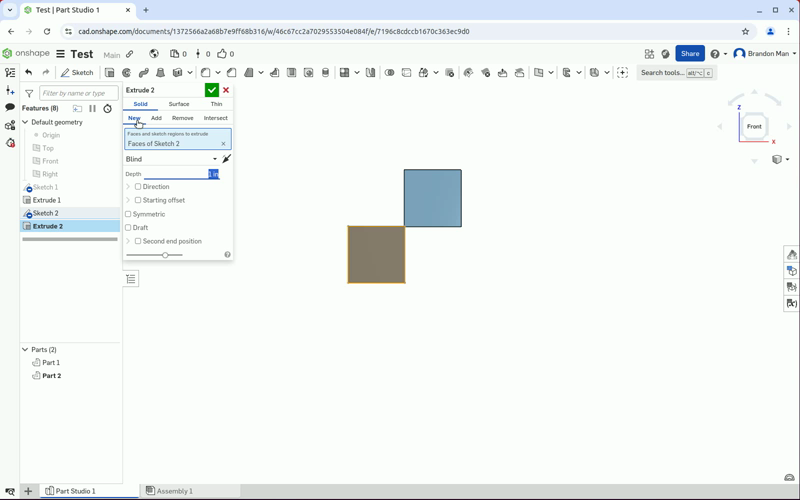
text(11.554)
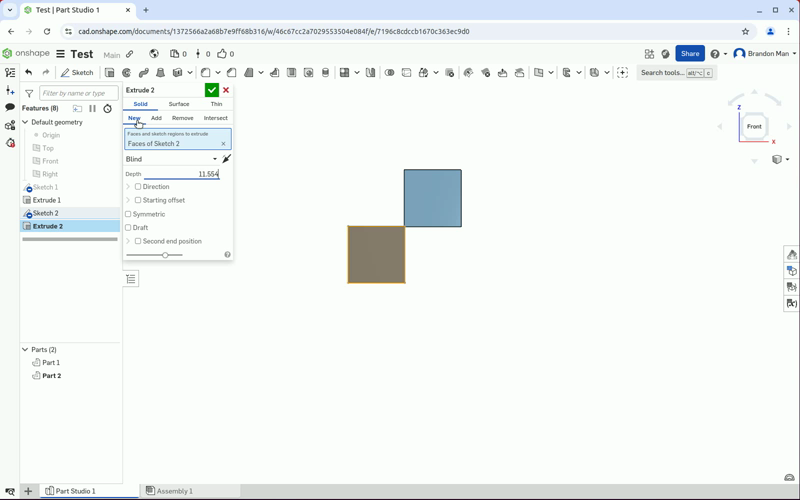
key(enter)
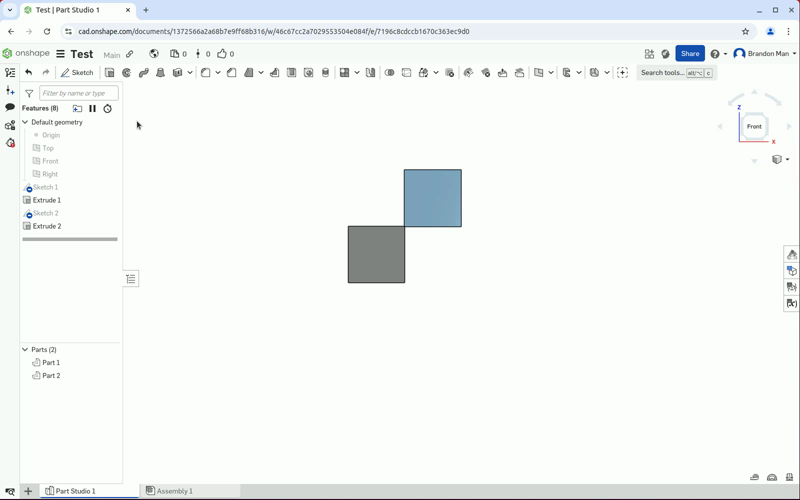
key(shift+h)
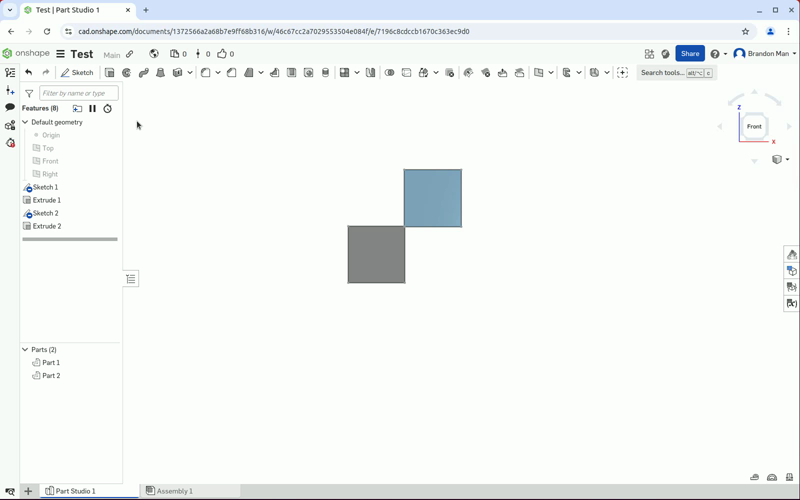
key(shift+h)
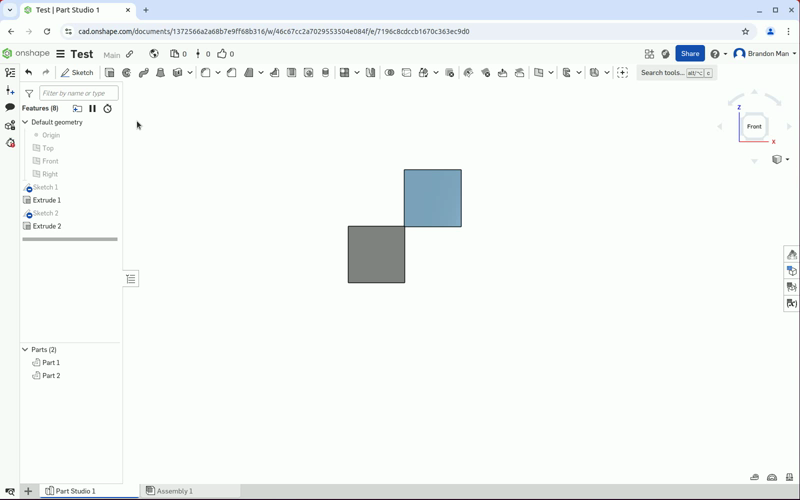
mouse_move(73, 189)
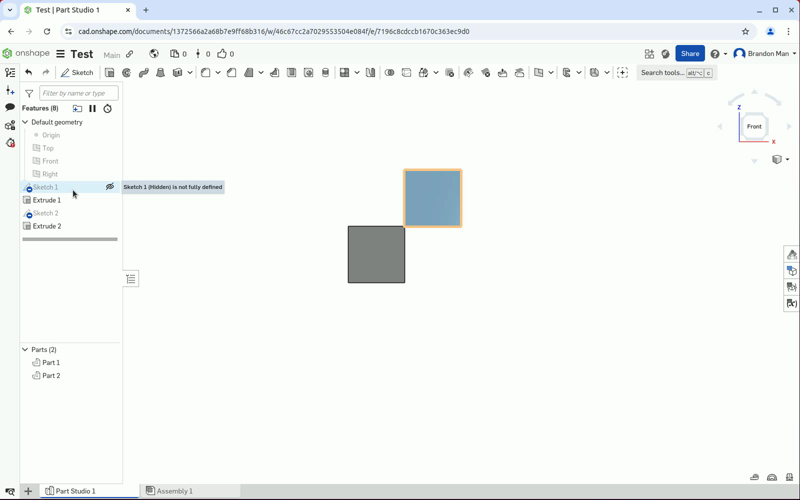
click(73, 189)
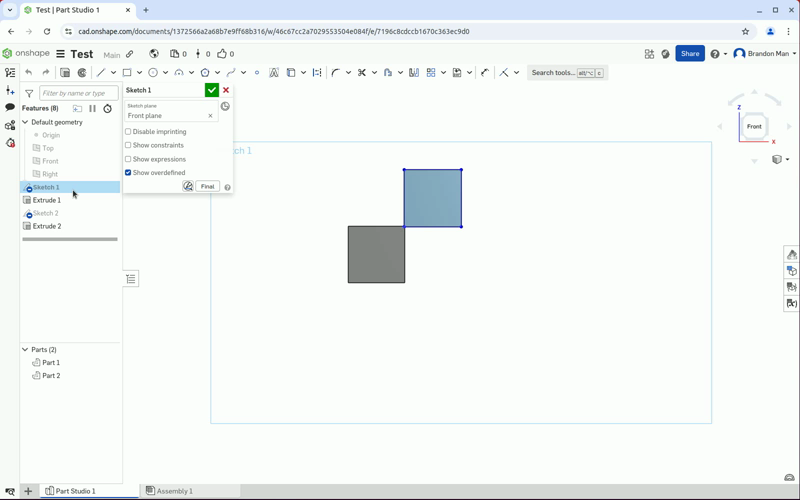
mouse_move(229, 92)
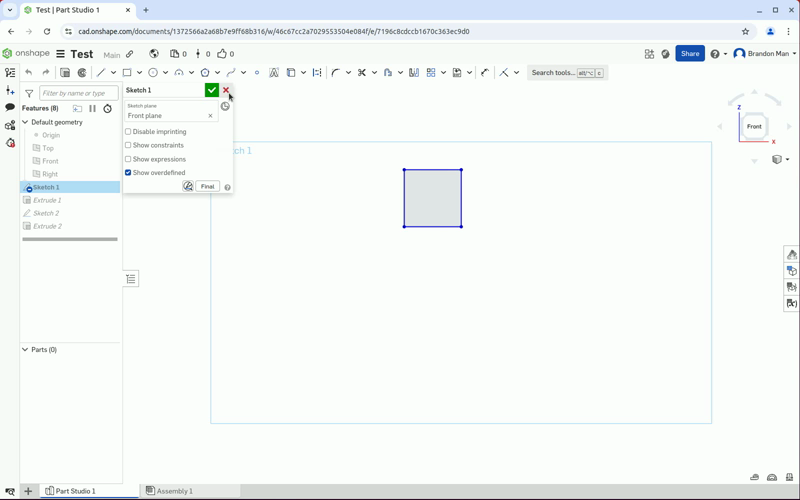
click(229, 92)
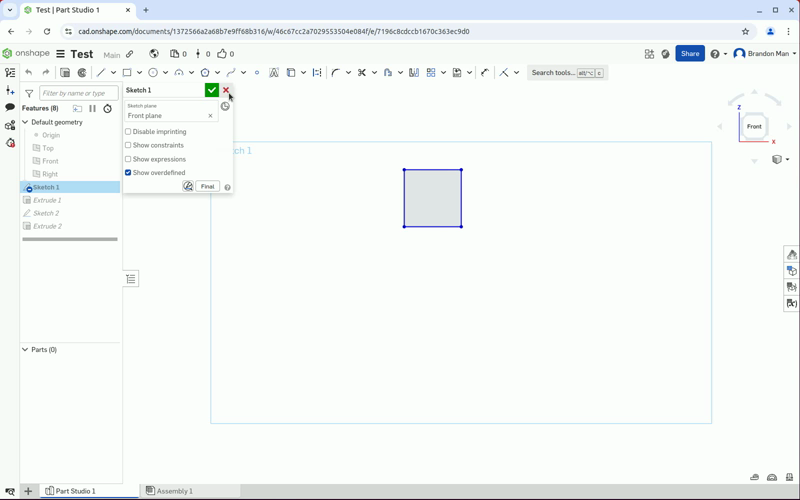
key(shift+s)
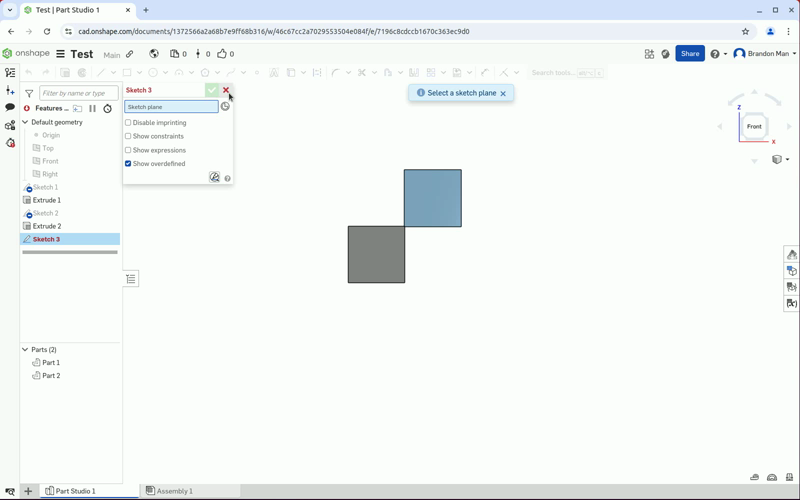
mouse_move(73, 163)
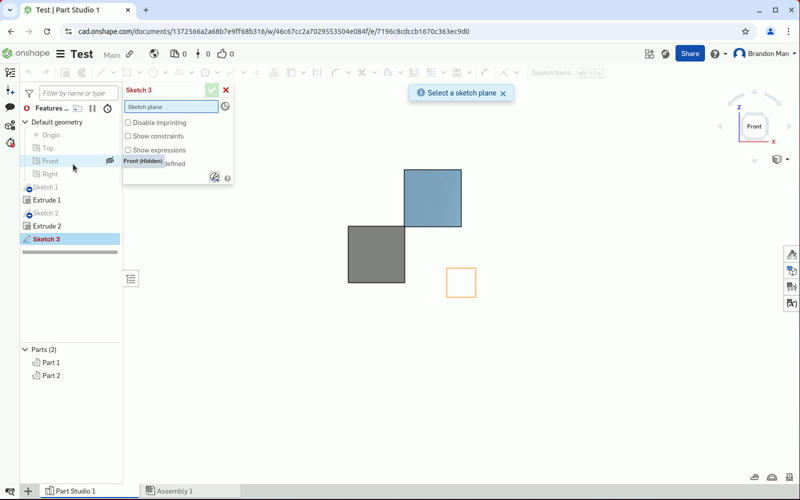
click(73, 163)
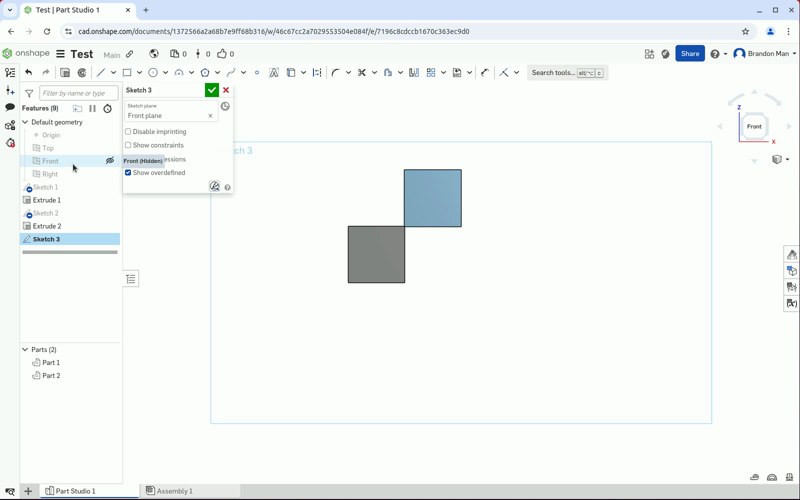
mouse_move(73, 352)
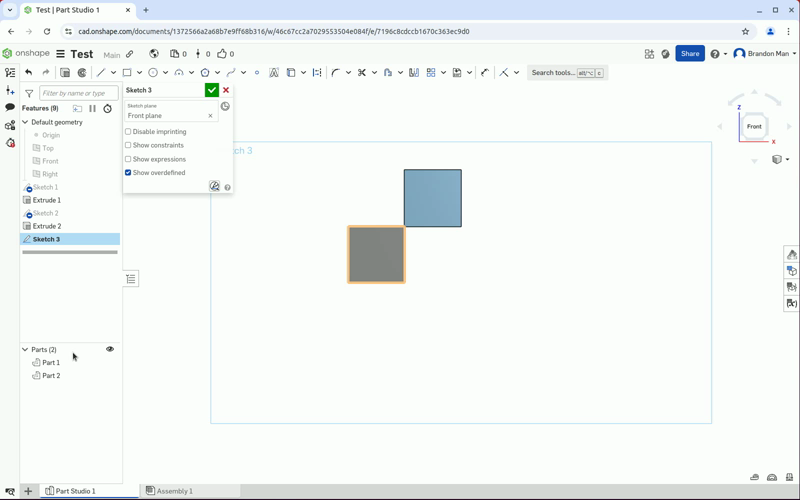
key(y)
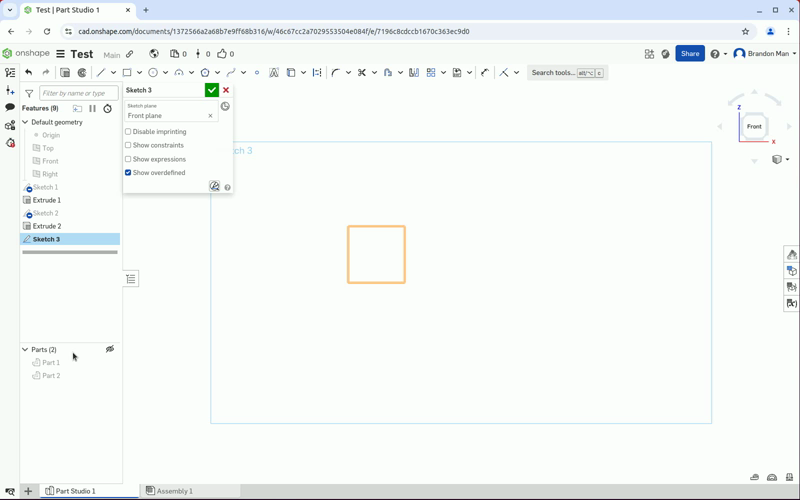
key(l)
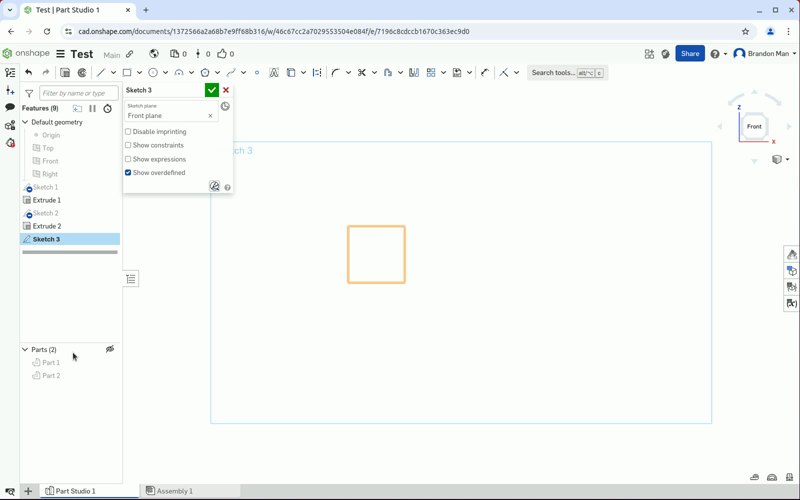
key_down(shift)
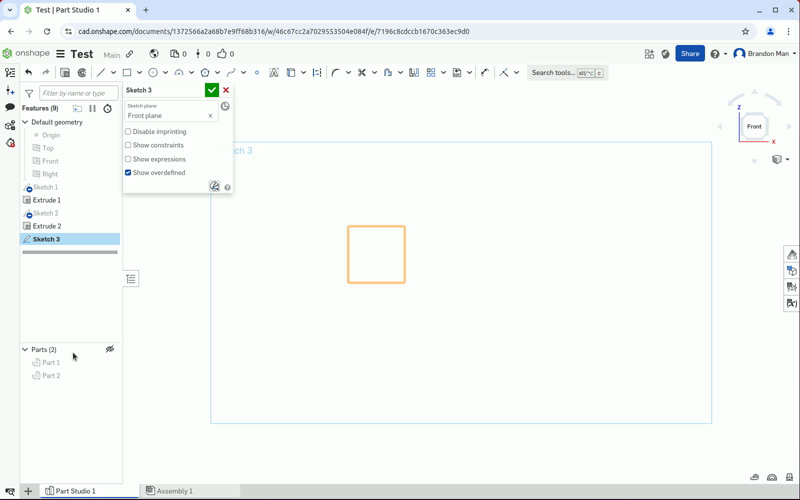
mouse_move(404, 282)
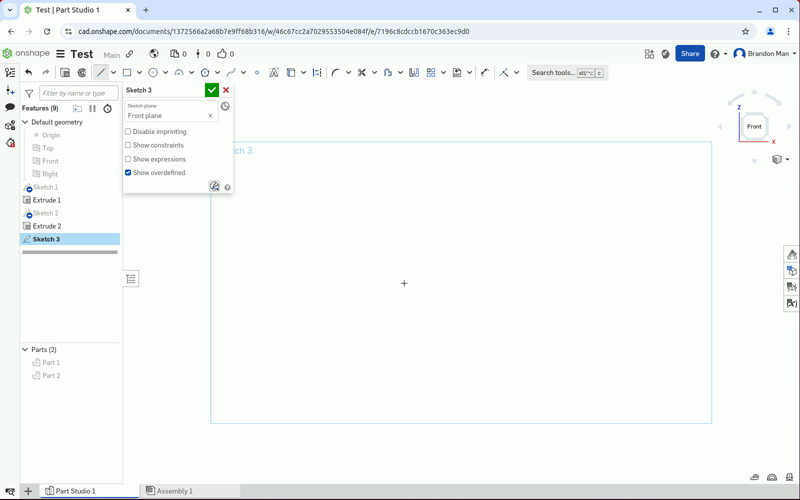
click(404, 282)
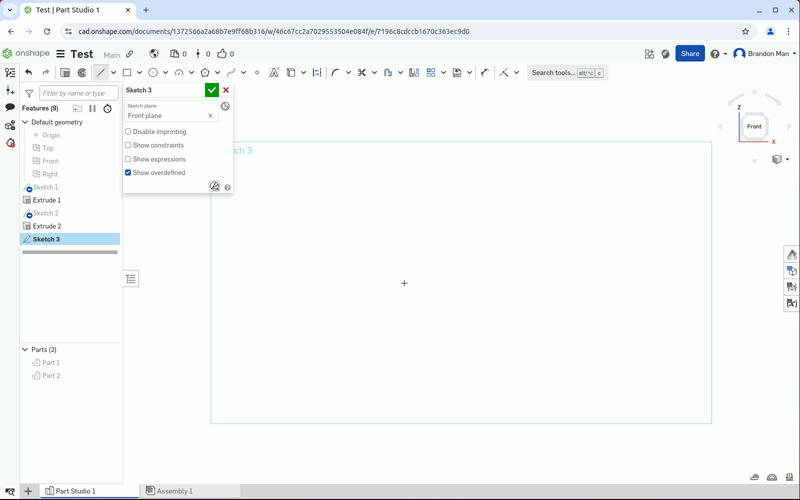
key_up(shift)
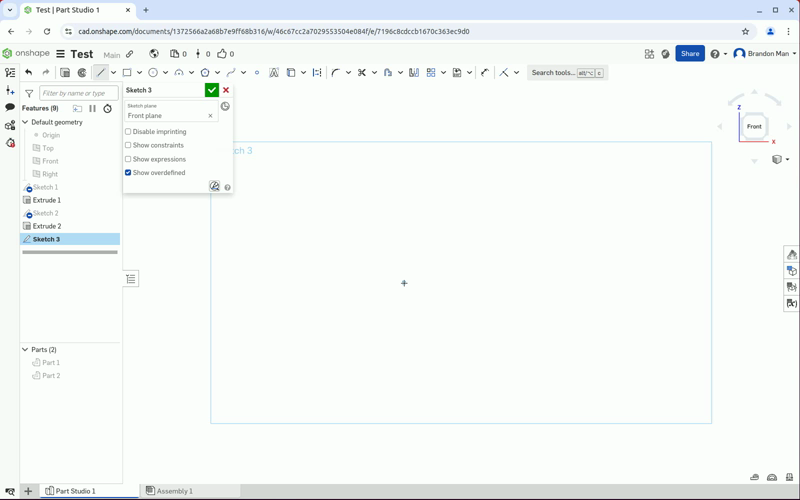
key_down(shift)
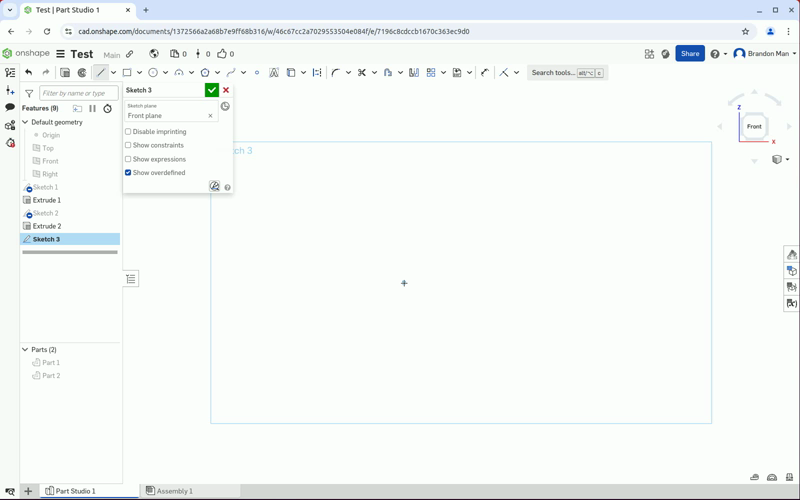
mouse_move(434, 282)
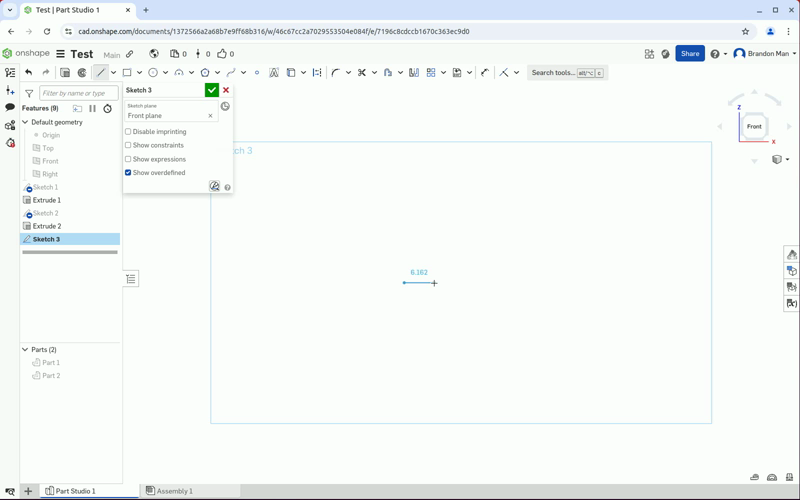
mouse_move(461, 282)
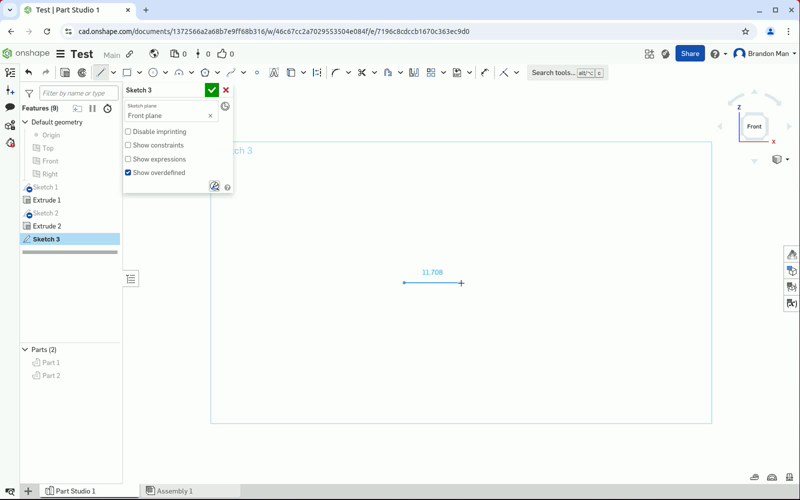
click(461, 282)
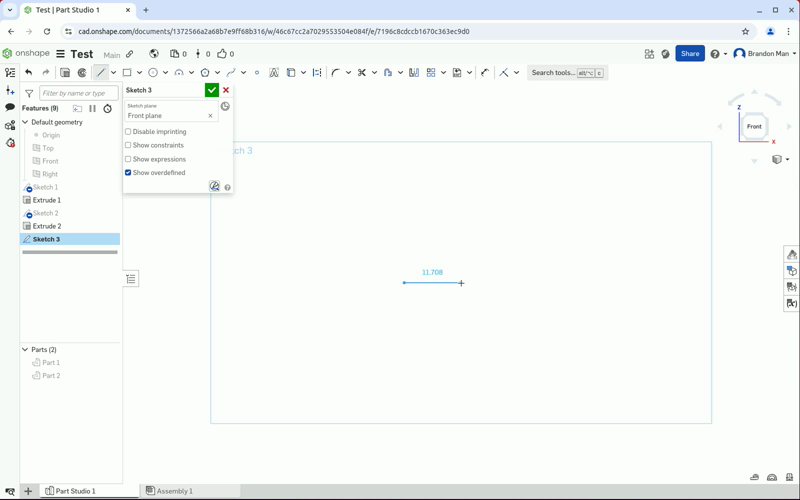
key_up(shift)
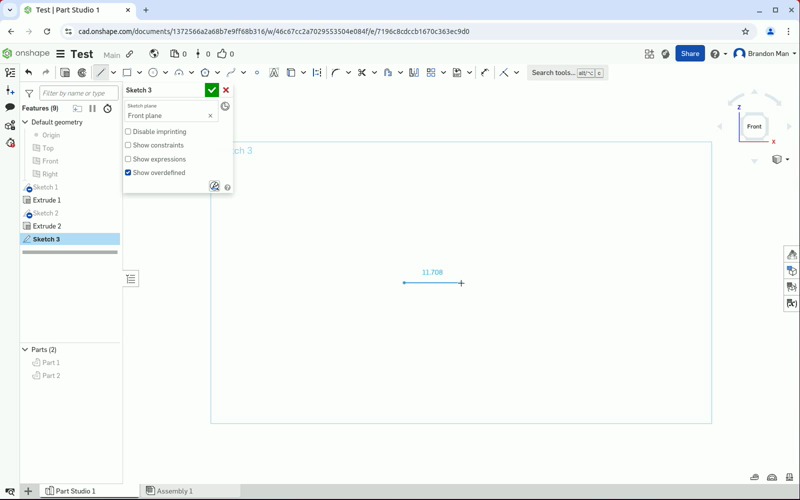
key_down(shift)
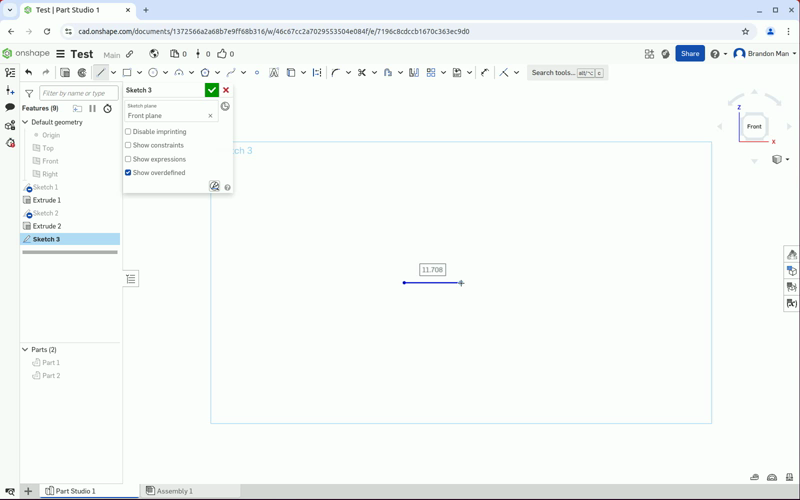
mouse_move(491, 282)
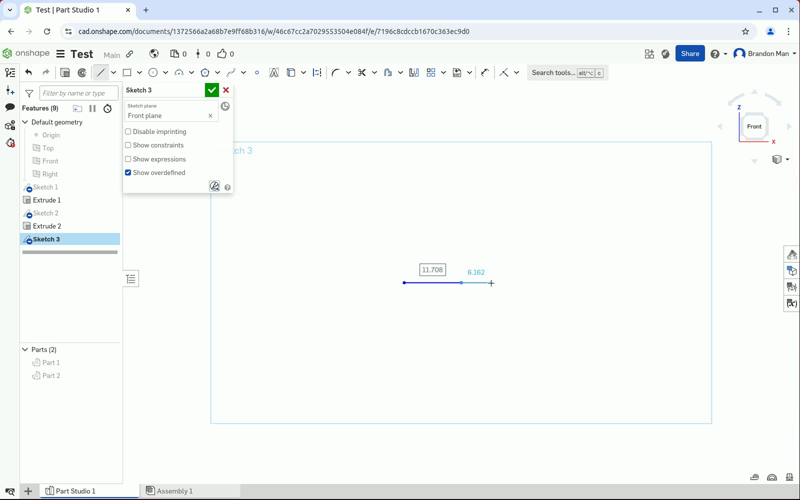
mouse_move(461, 226)
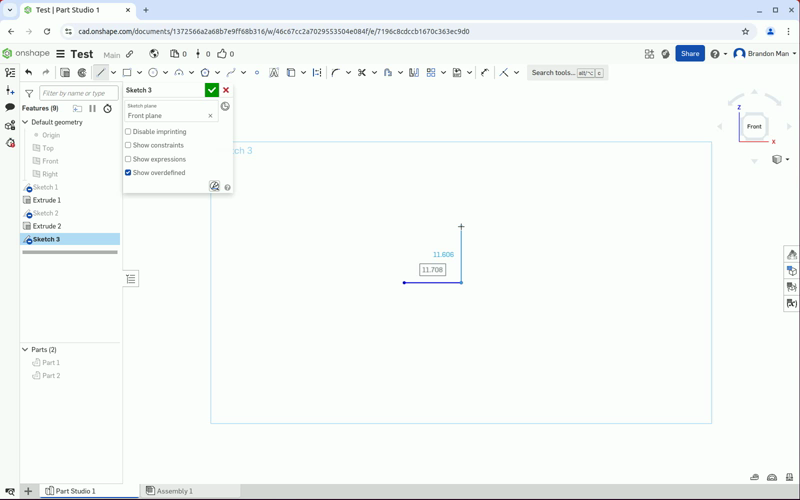
click(461, 226)
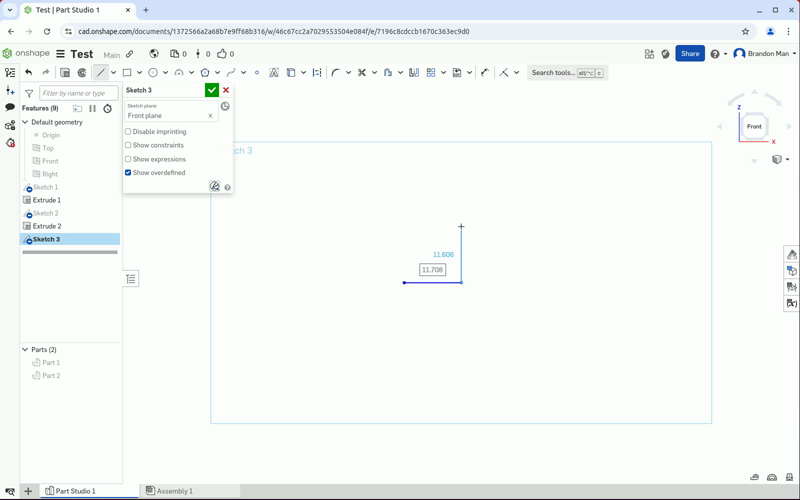
key_up(shift)
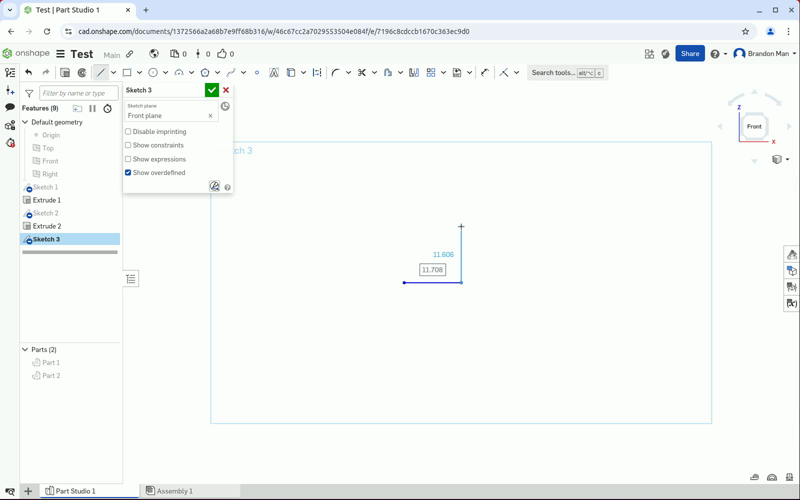
key_down(shift)
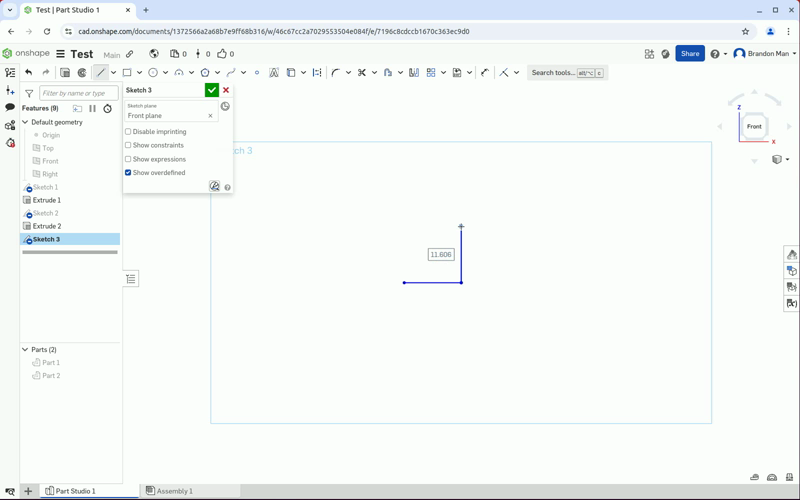
mouse_move(491, 226)
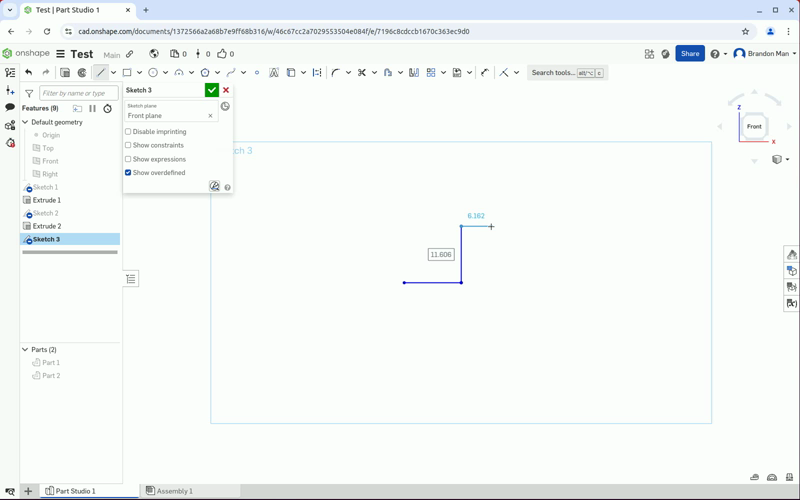
mouse_move(404, 226)
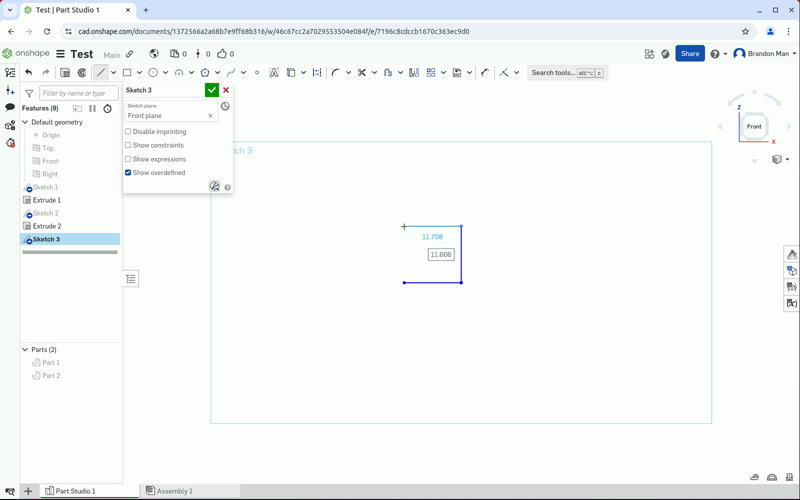
click(404, 226)
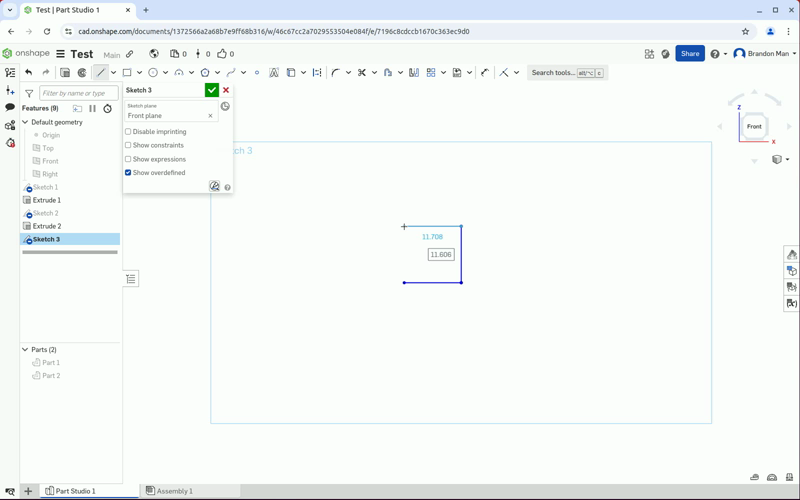
key_up(shift)
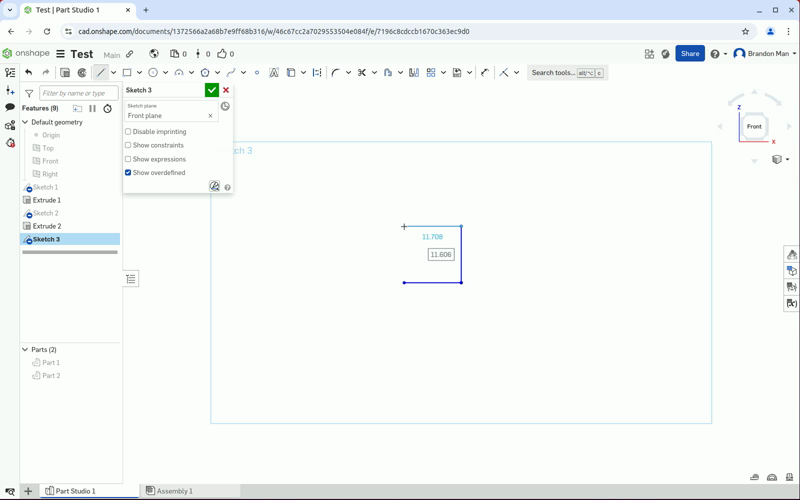
mouse_move(434, 226)
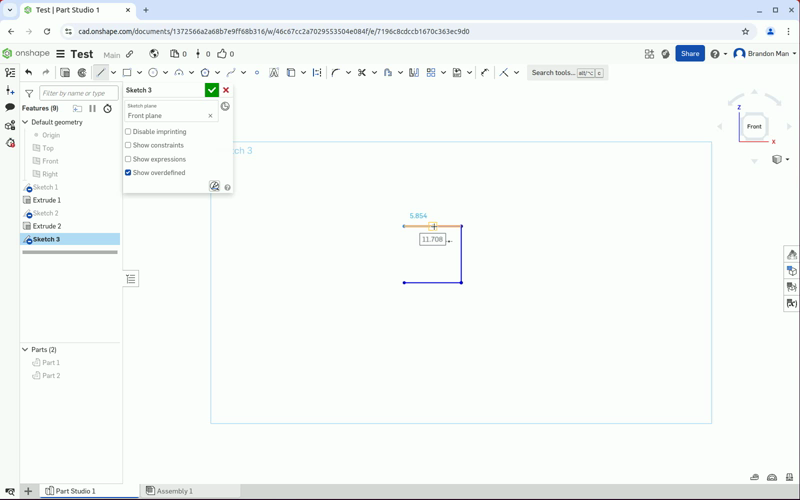
key_down(shift)
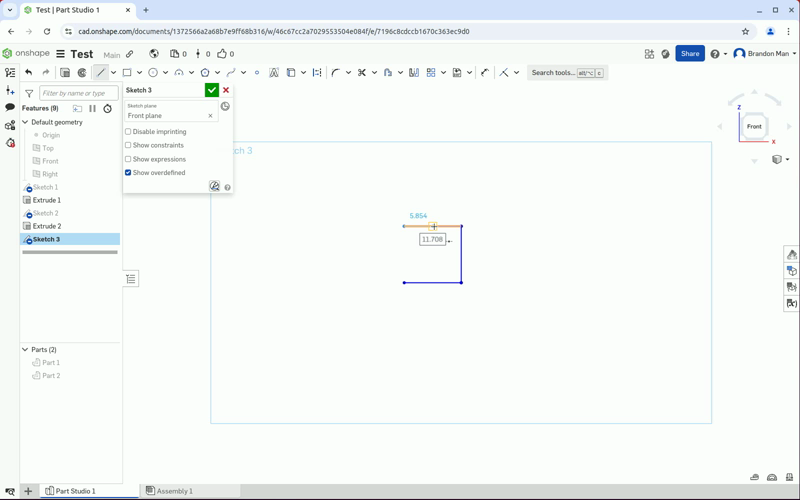
mouse_move(404, 282)
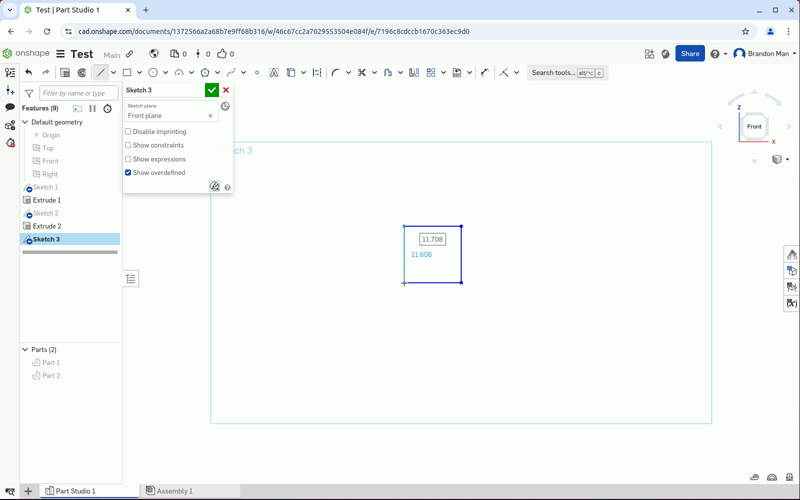
key_up(shift)
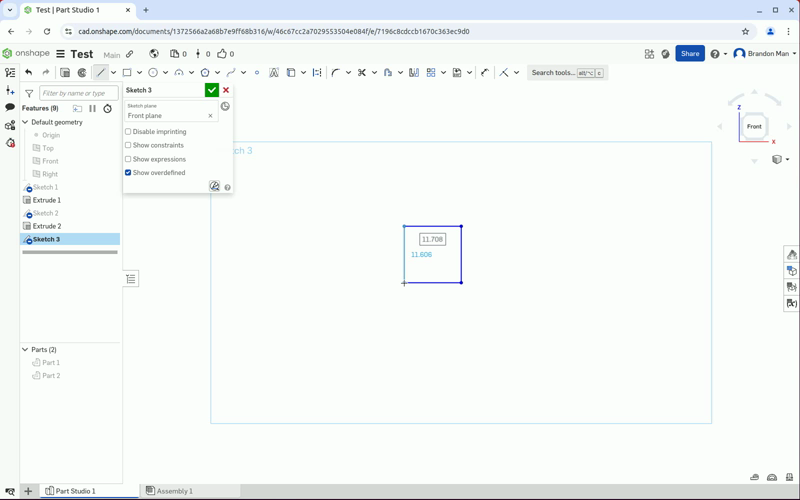
click(404, 282)
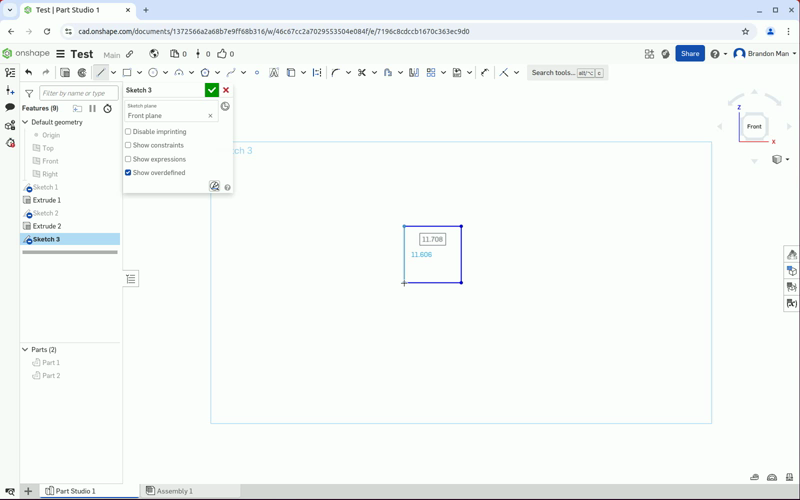
key(esc)
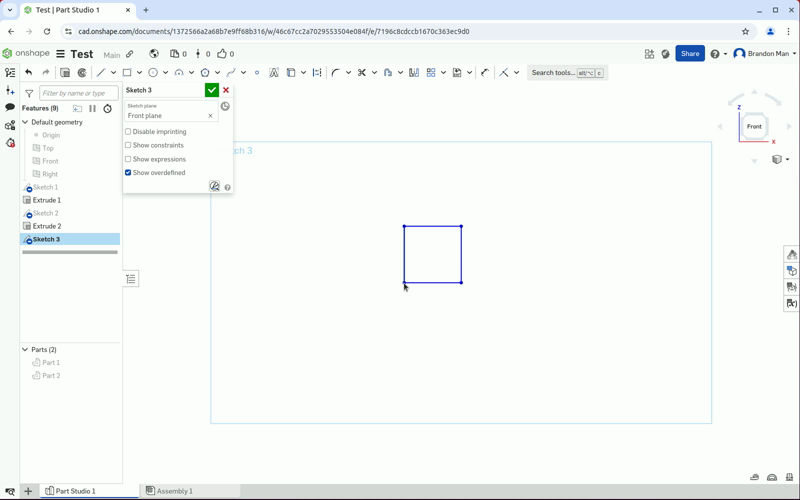
mouse_move(440, 266)
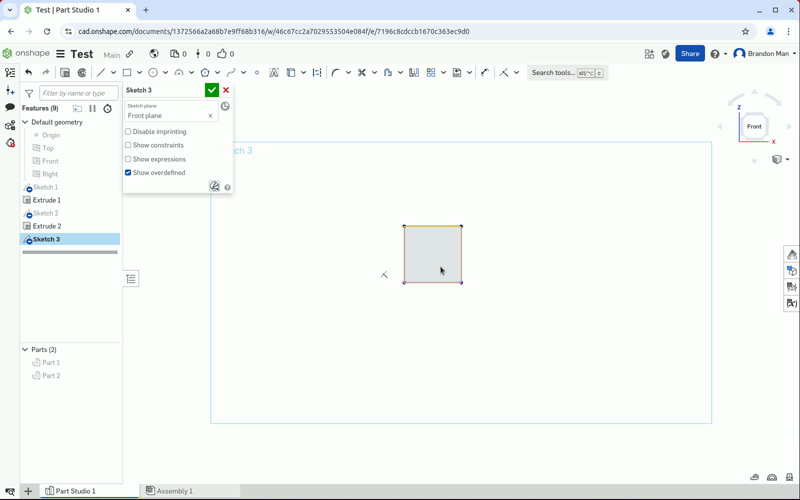
click(440, 266)
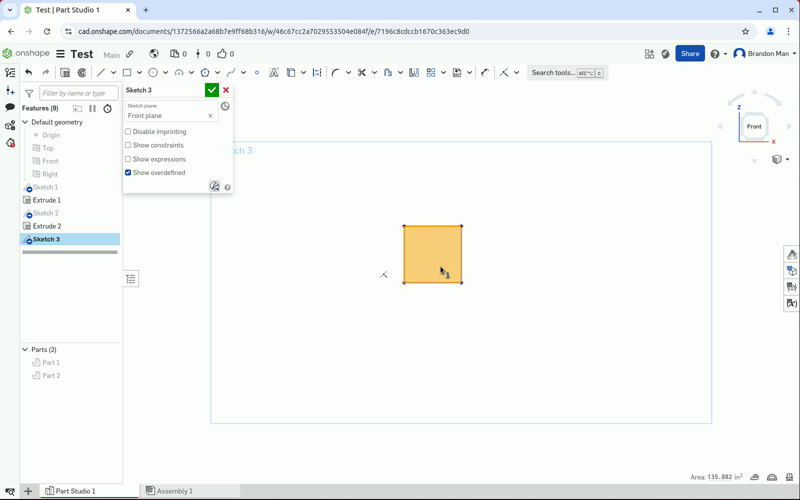
mouse_move(73, 352)
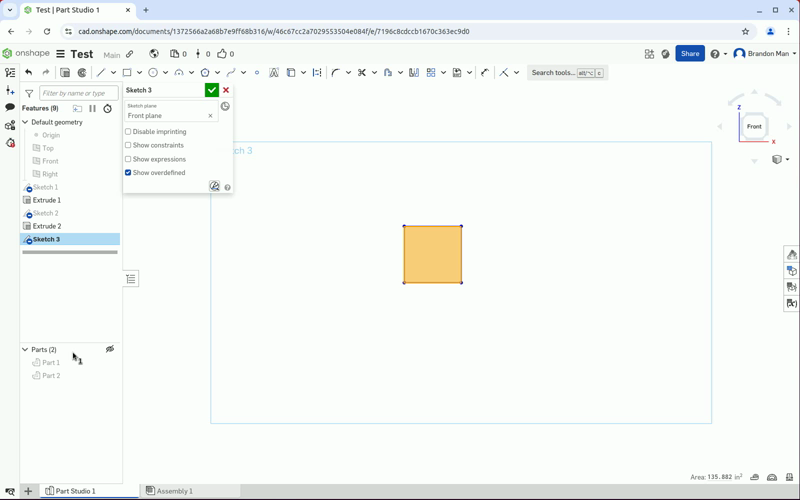
key(shift+y)
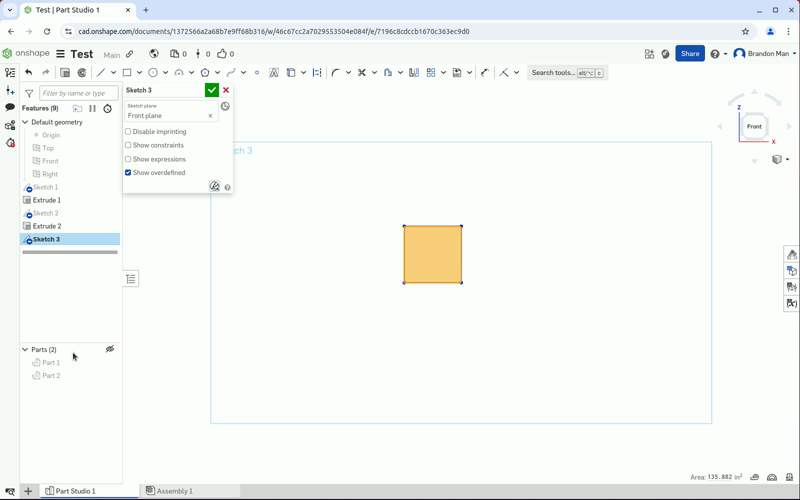
key(shift+e)
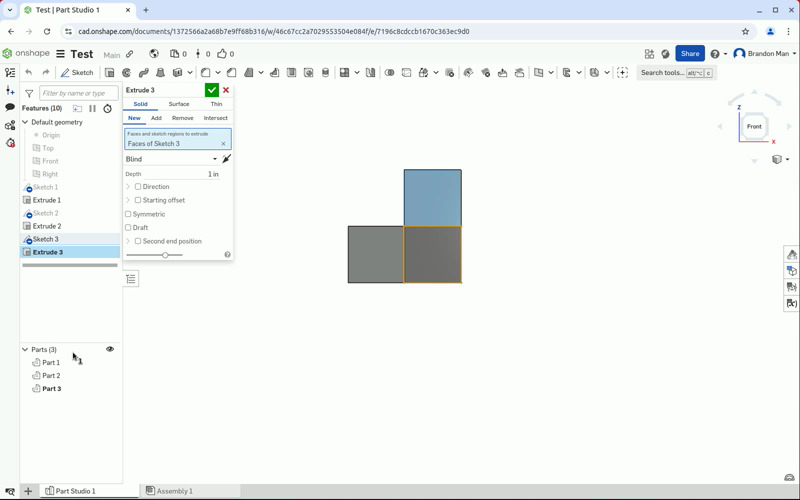
mouse_move(143, 106)
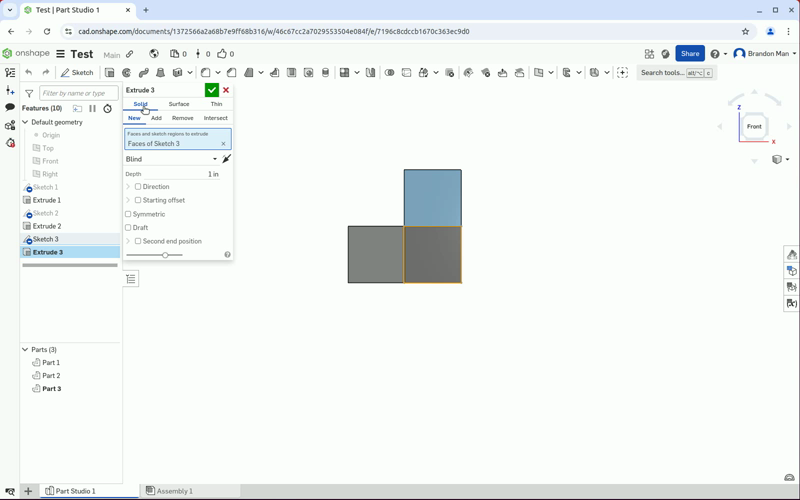
click(143, 106)
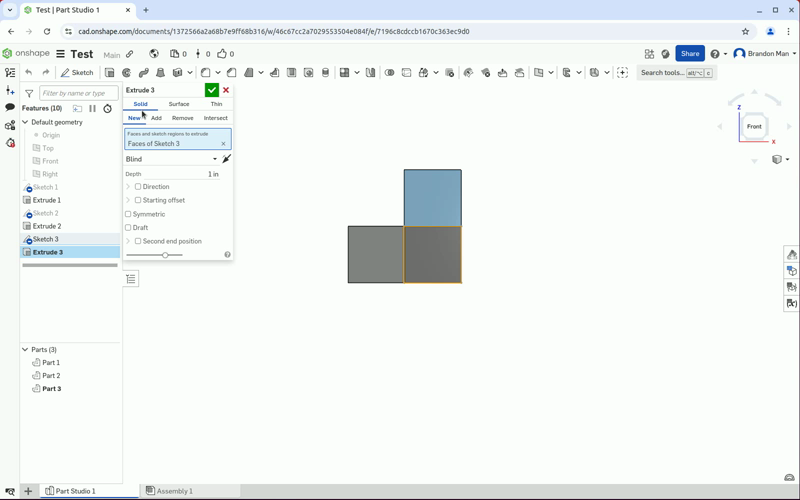
mouse_move(137, 120)
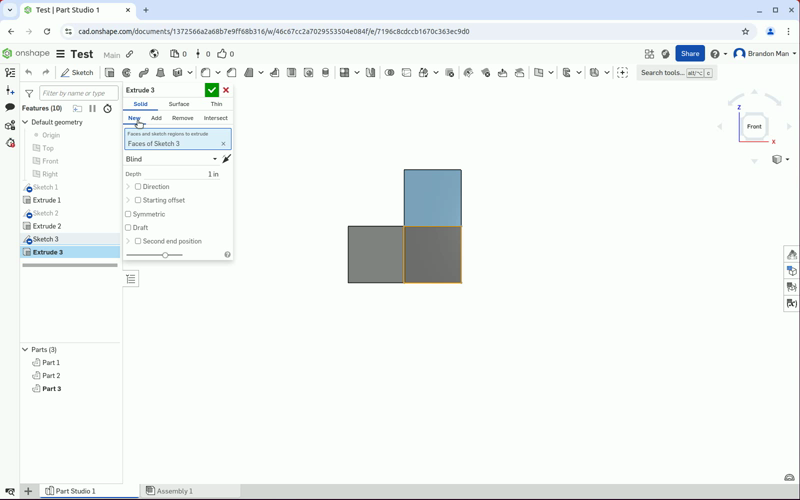
click(137, 120)
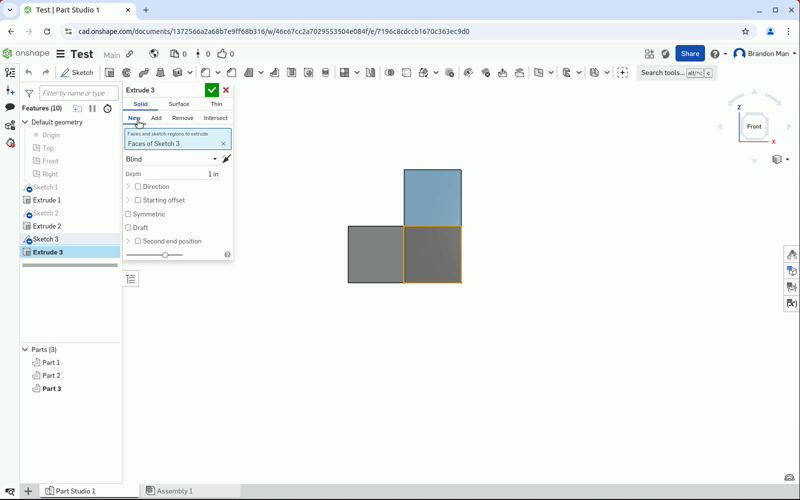
key(tab, 4)
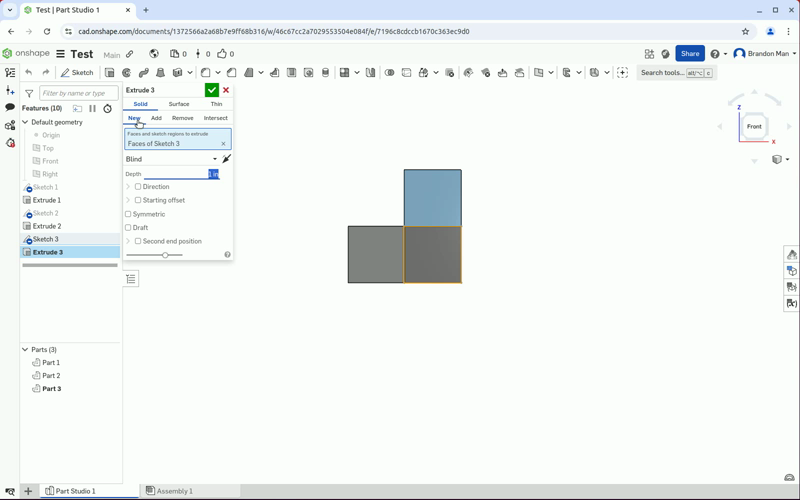
text(11.554)
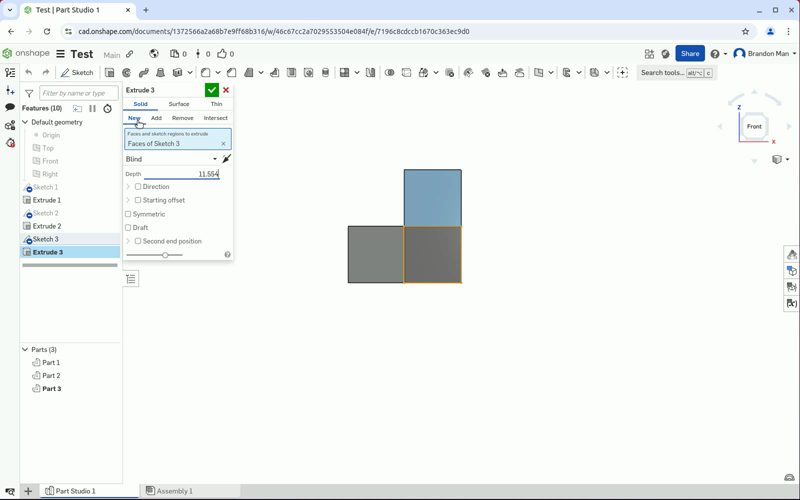
key(enter)
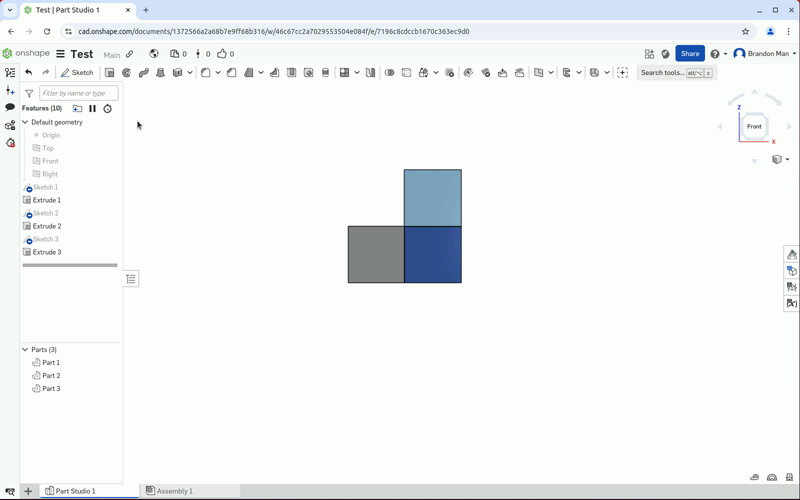
key(shift+h)
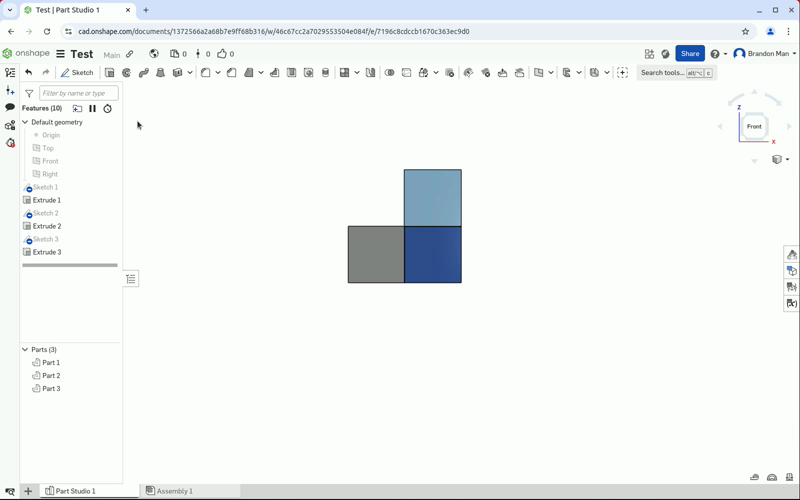
key(shift+h)
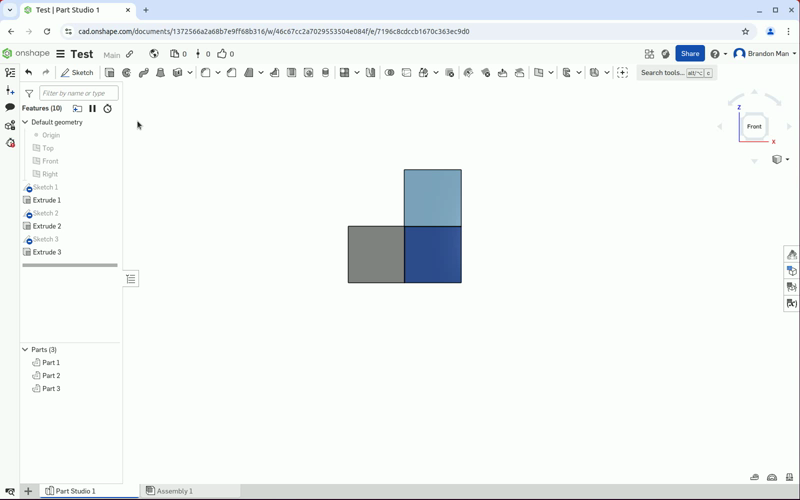
mouse_move(73, 189)
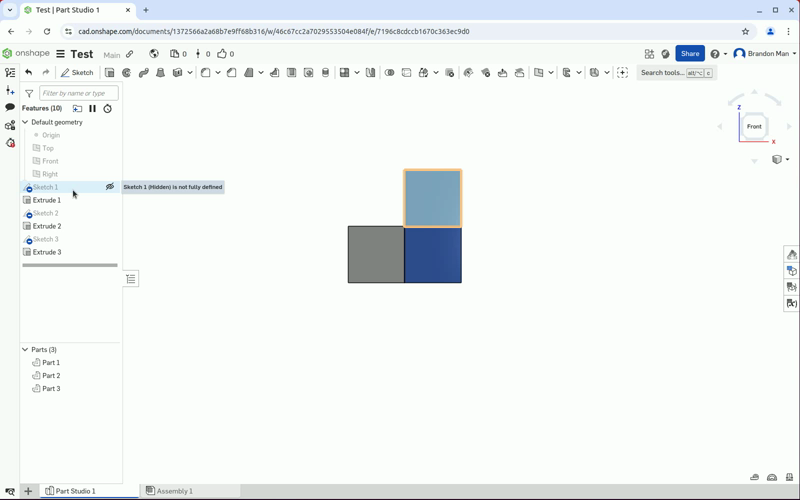
click(73, 189)
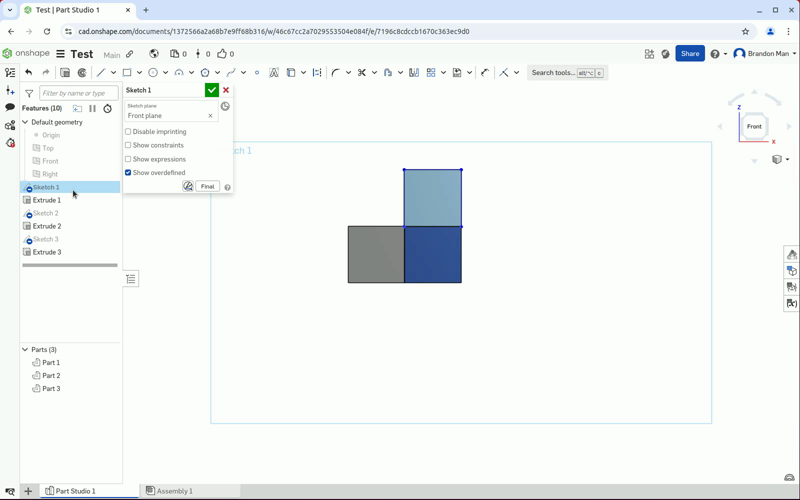
mouse_move(229, 92)
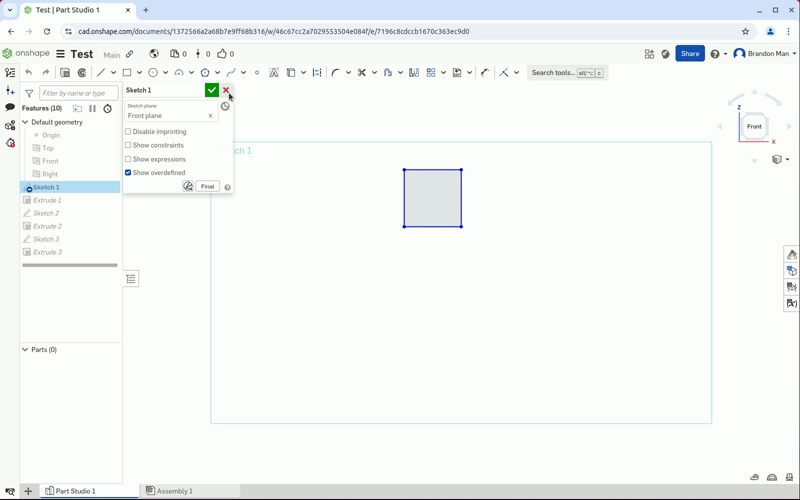
click(229, 92)
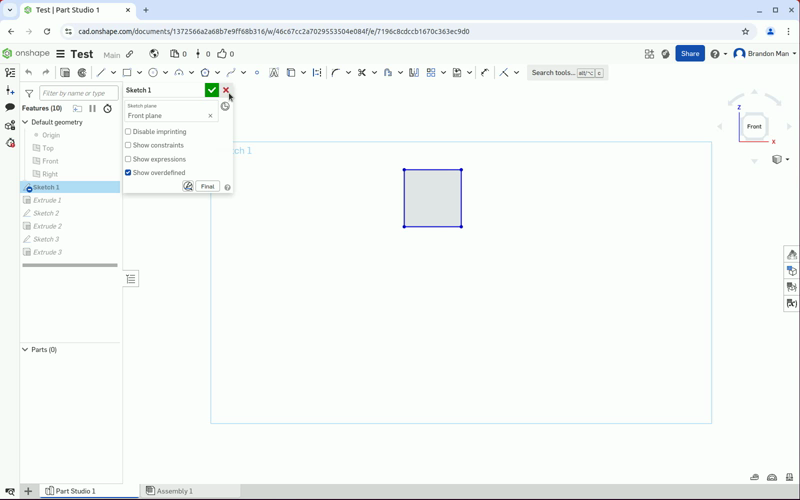
key(shift+s)
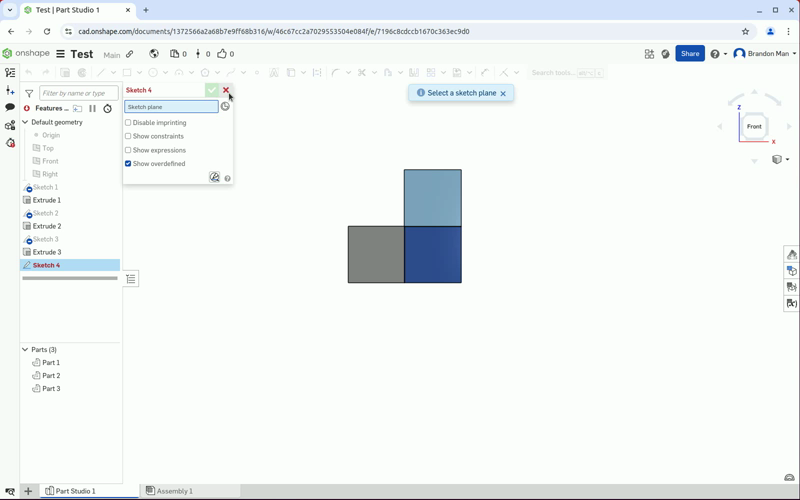
mouse_move(73, 163)
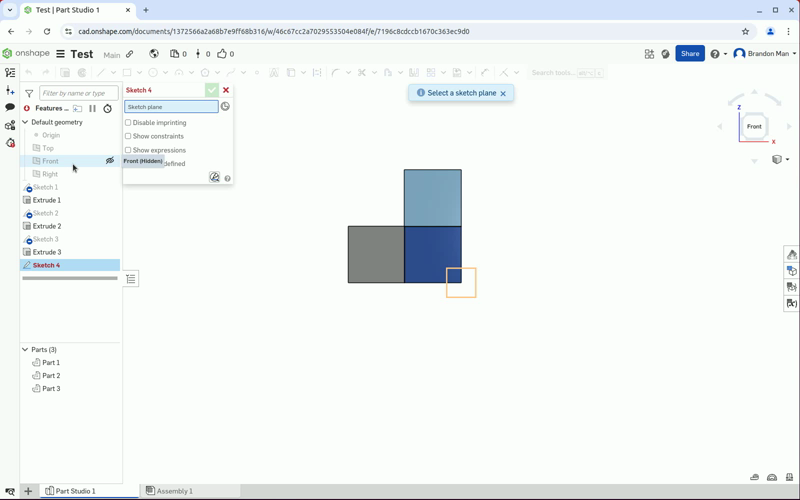
click(73, 163)
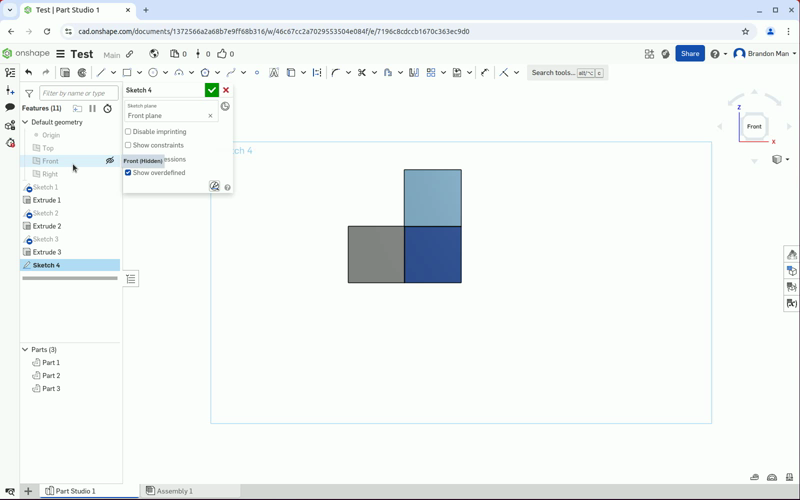
mouse_move(73, 352)
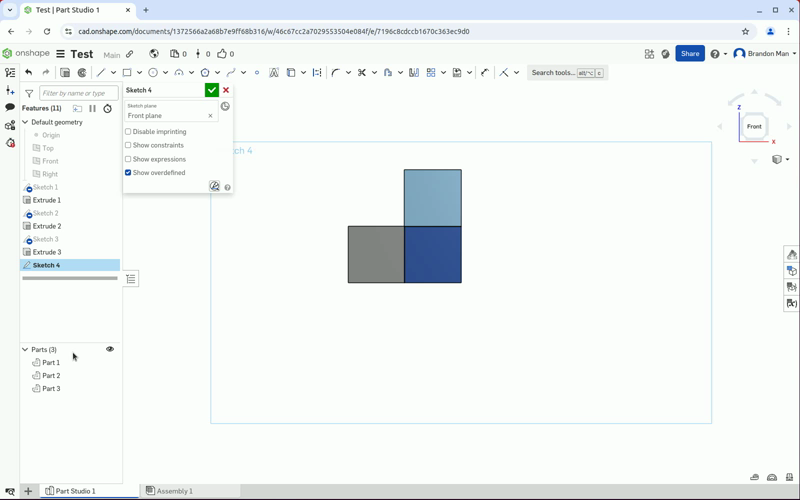
key(y)
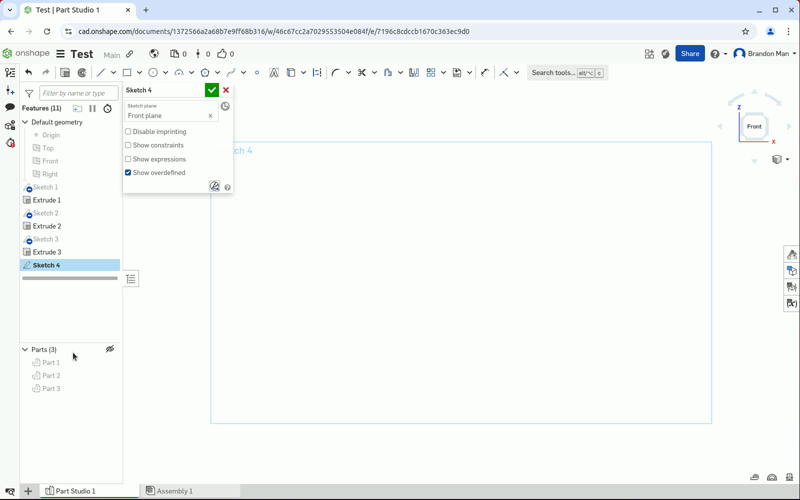
key(l)
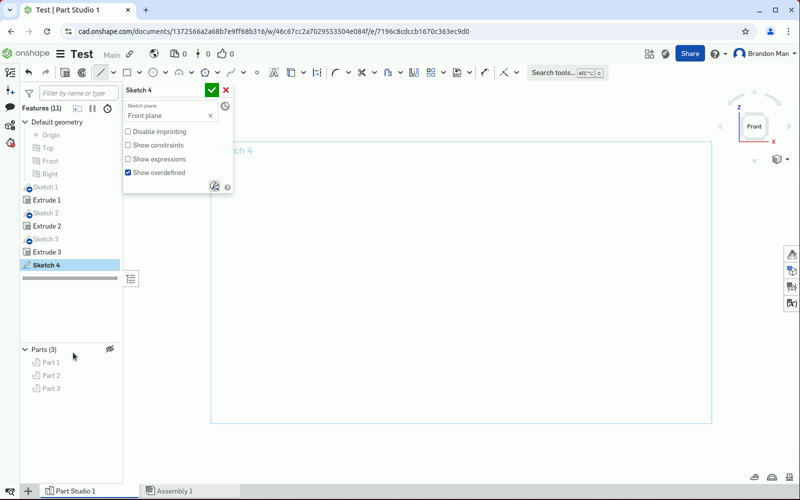
key_down(shift)
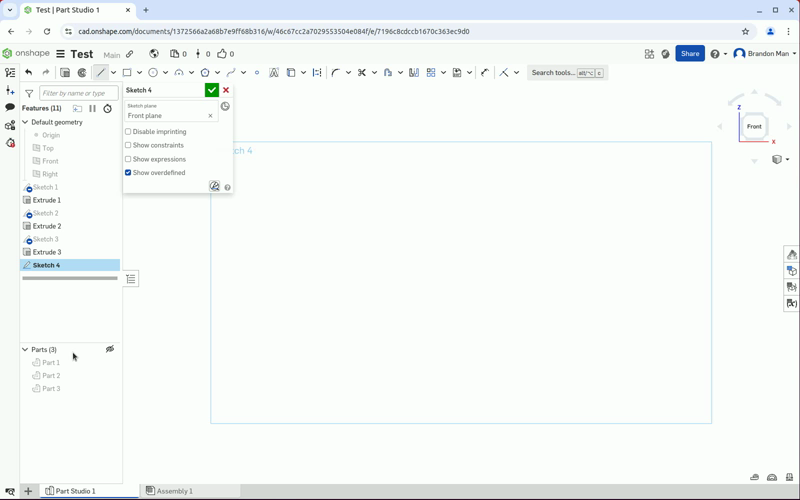
mouse_move(460, 282)
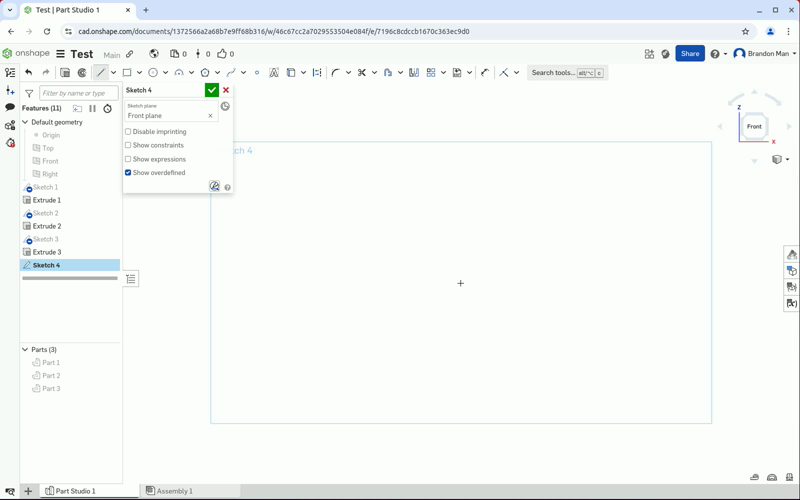
click(460, 282)
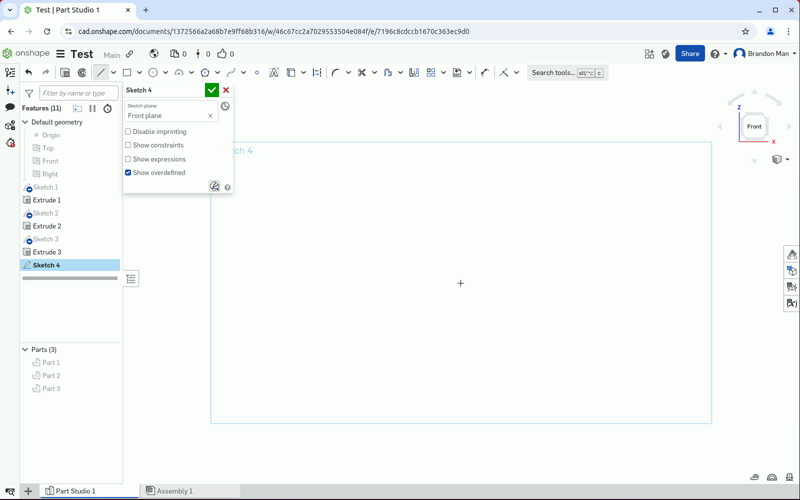
key_up(shift)
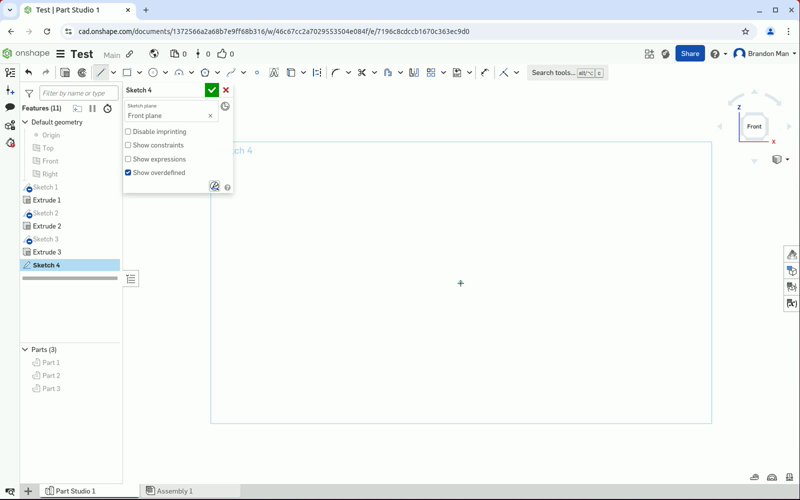
key_down(shift)
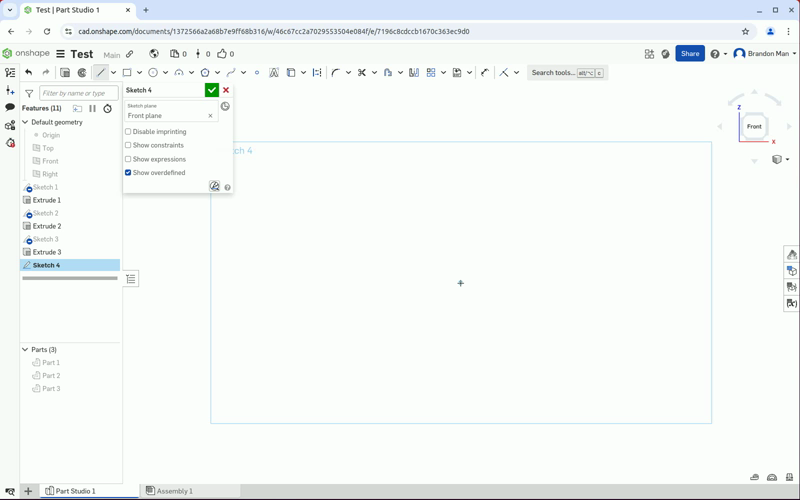
mouse_move(490, 282)
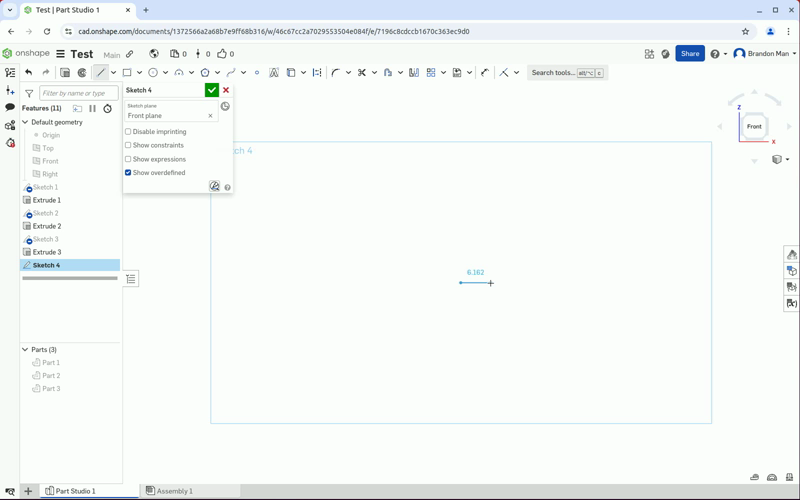
mouse_move(517, 282)
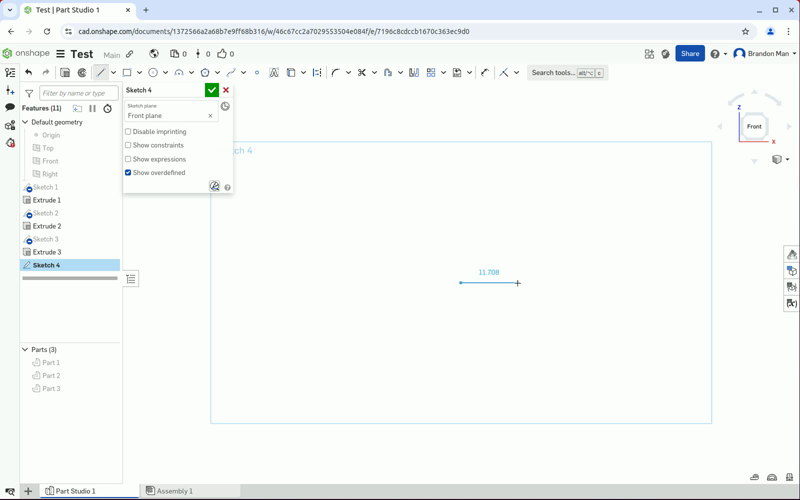
click(517, 282)
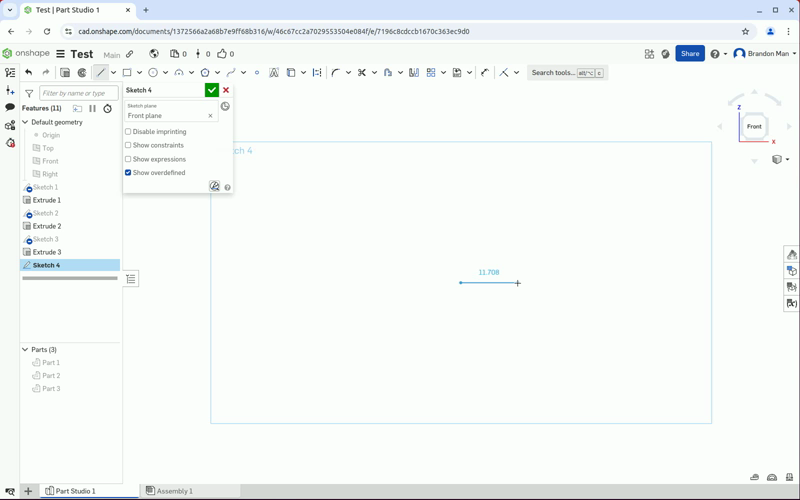
key_up(shift)
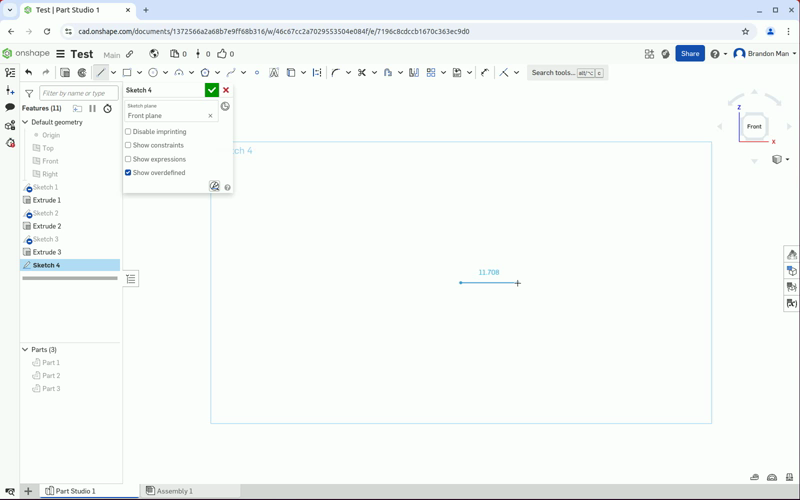
key_down(shift)
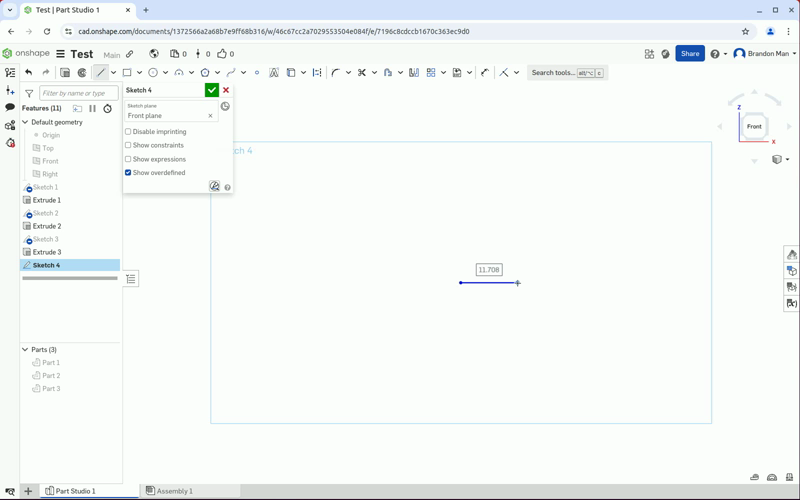
mouse_move(547, 282)
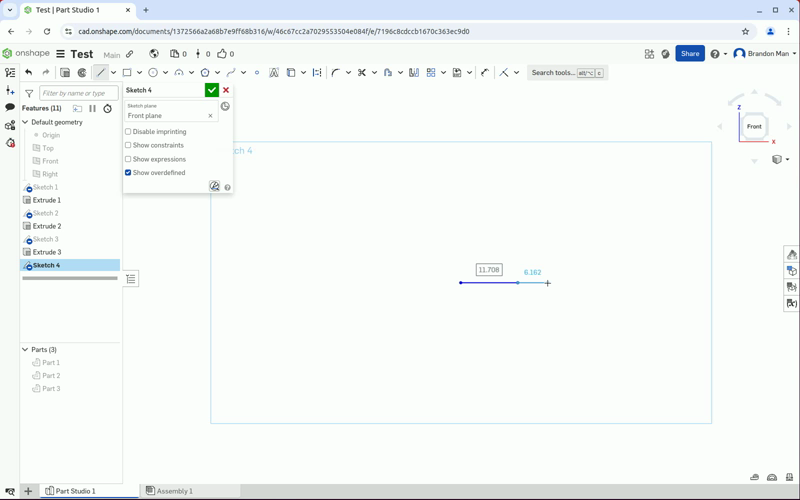
mouse_move(517, 226)
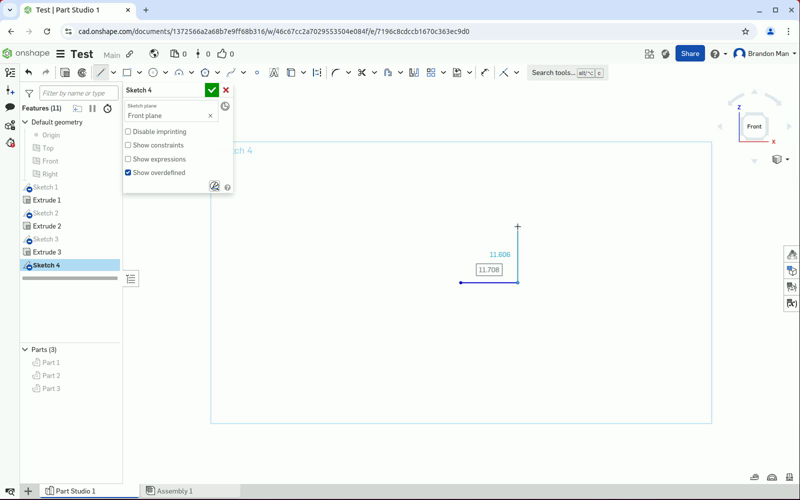
click(517, 226)
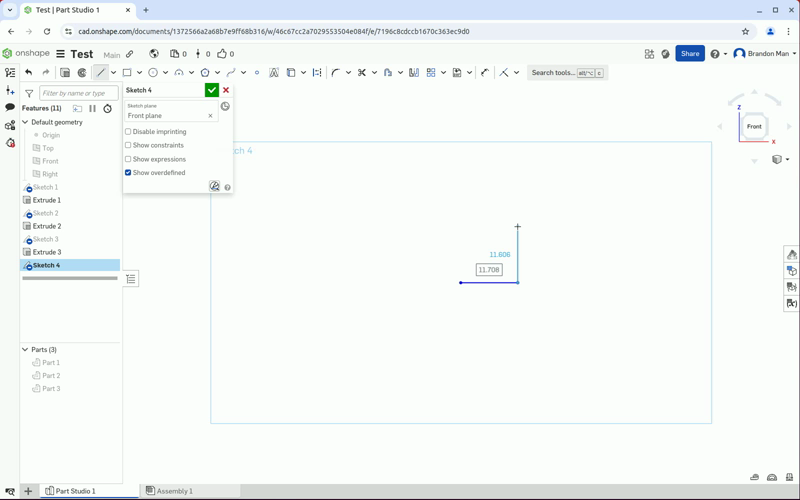
key_up(shift)
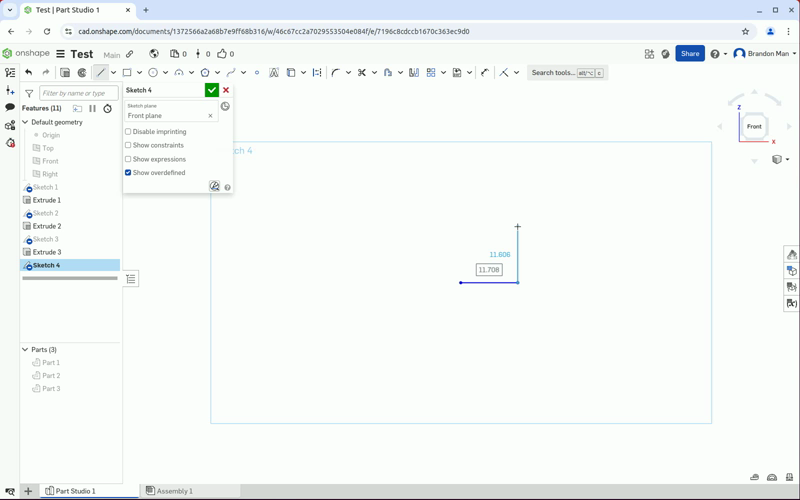
key_down(shift)
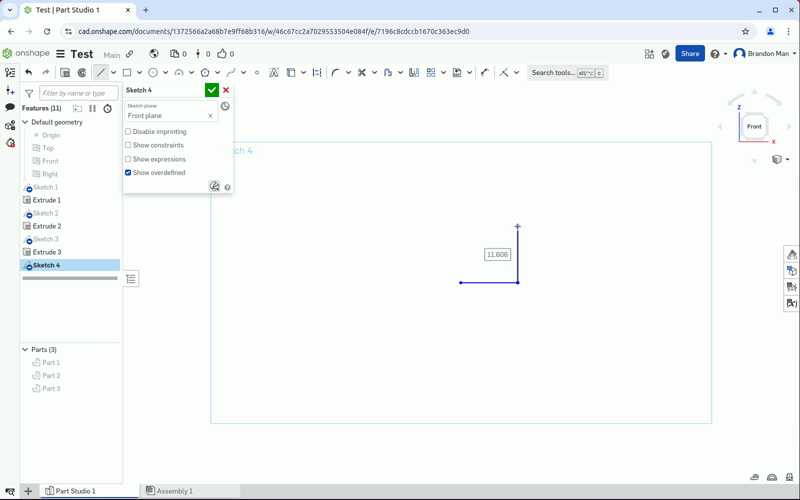
mouse_move(547, 226)
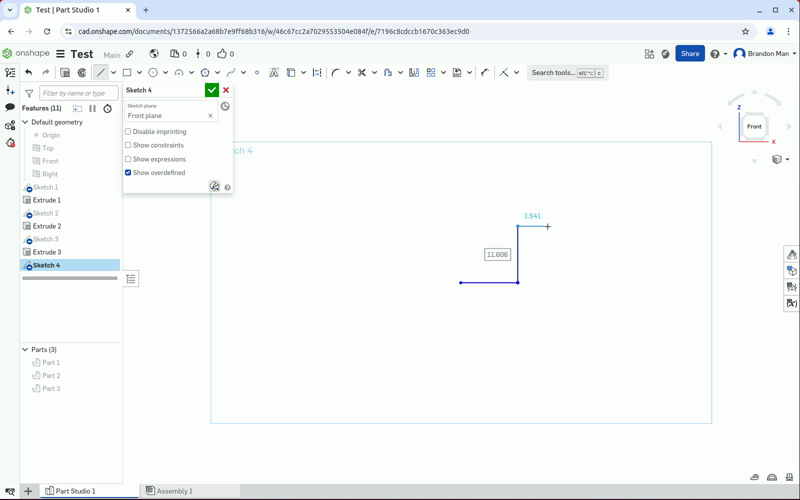
mouse_move(460, 226)
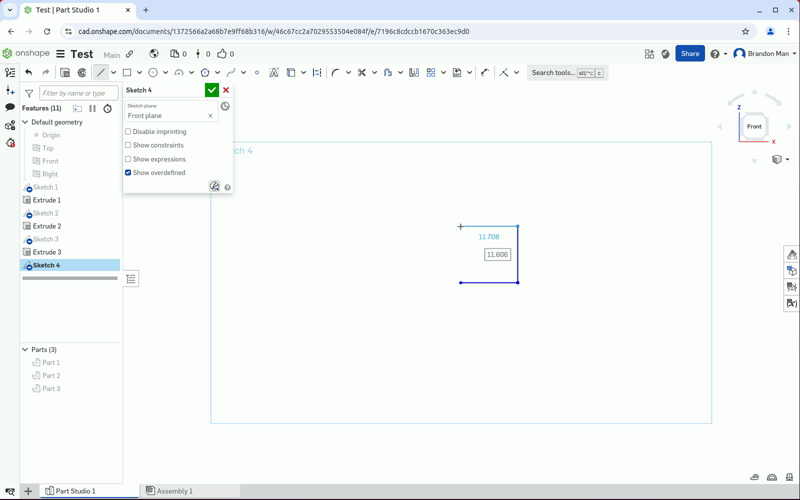
click(460, 226)
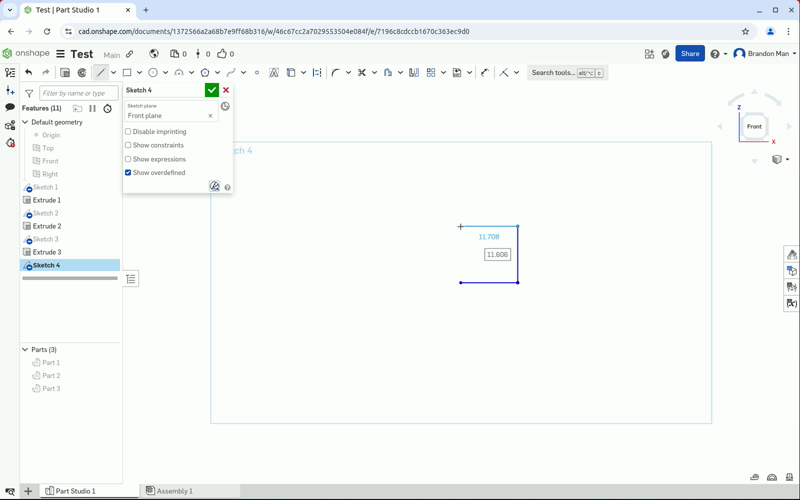
key_up(shift)
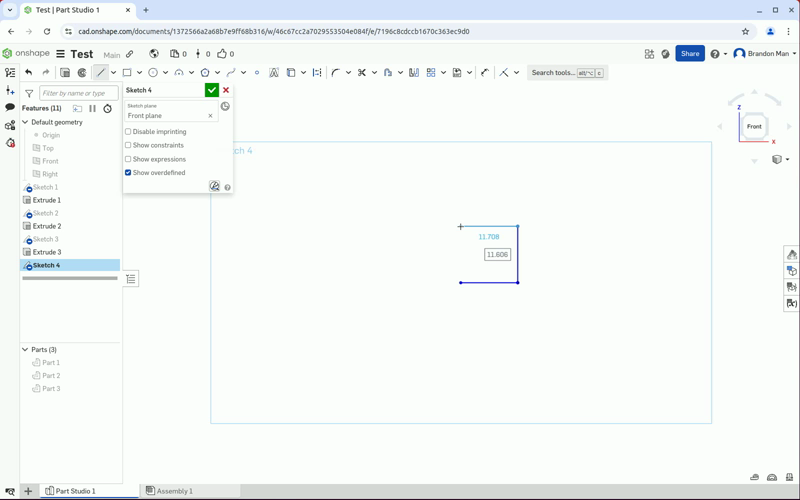
mouse_move(490, 226)
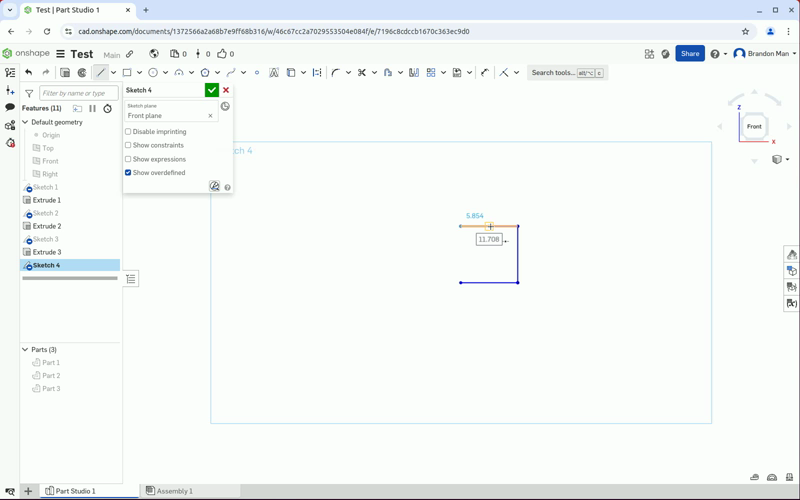
key_down(shift)
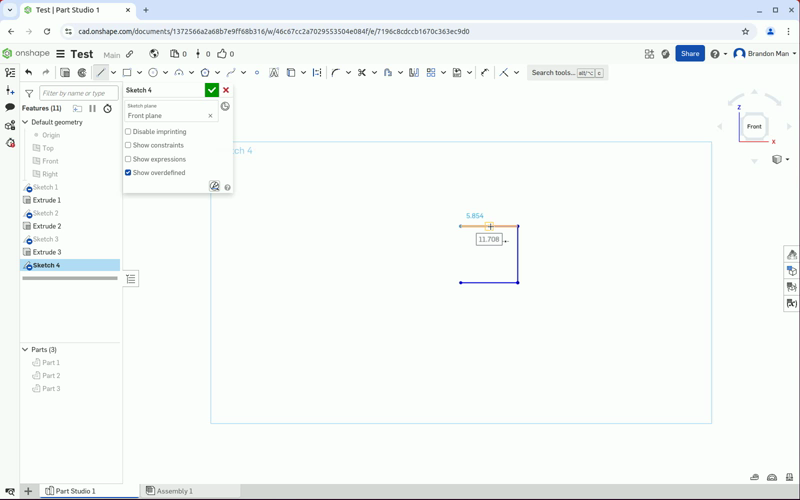
mouse_move(460, 282)
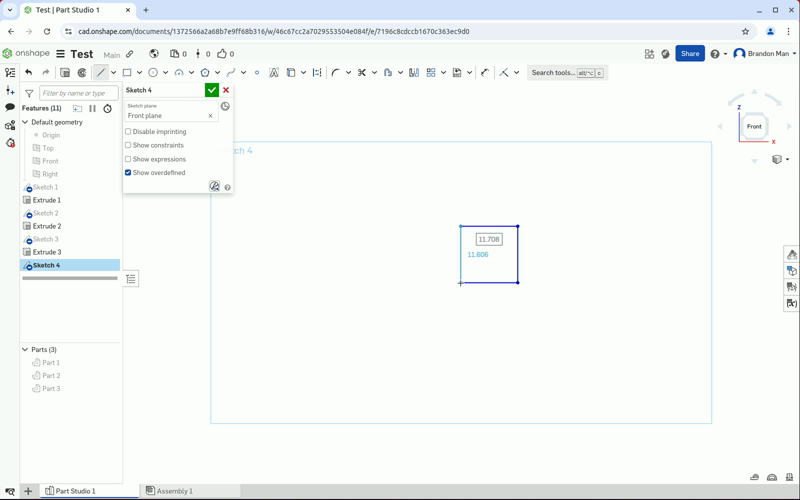
key_up(shift)
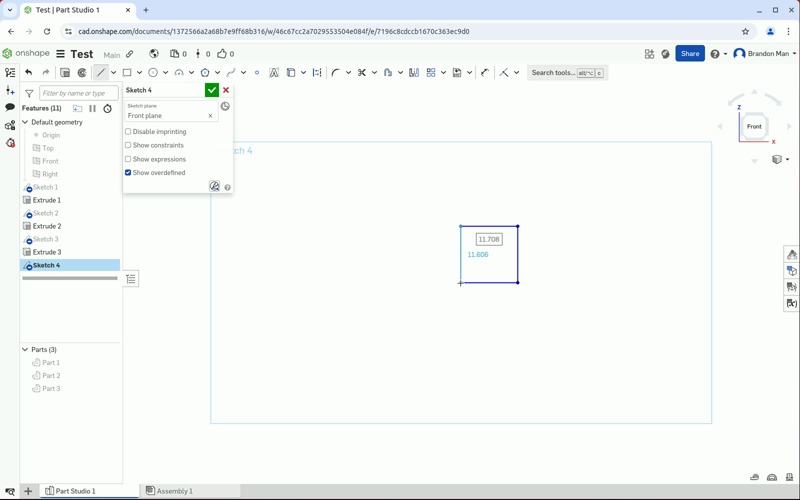
click(460, 282)
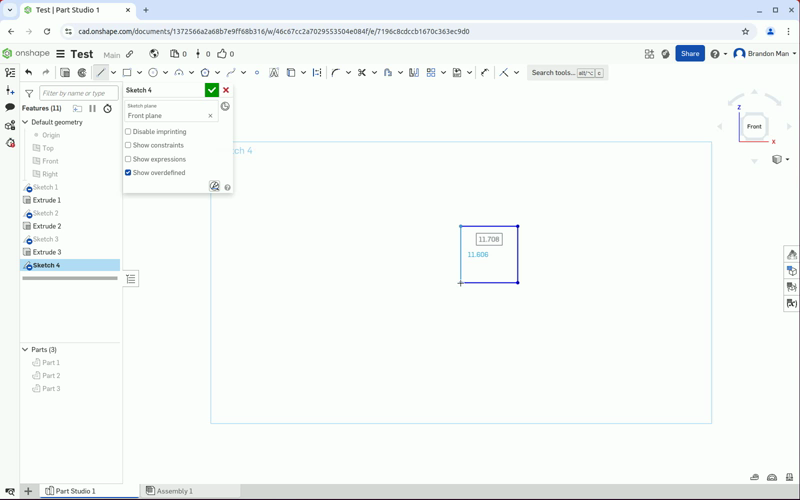
key(esc)
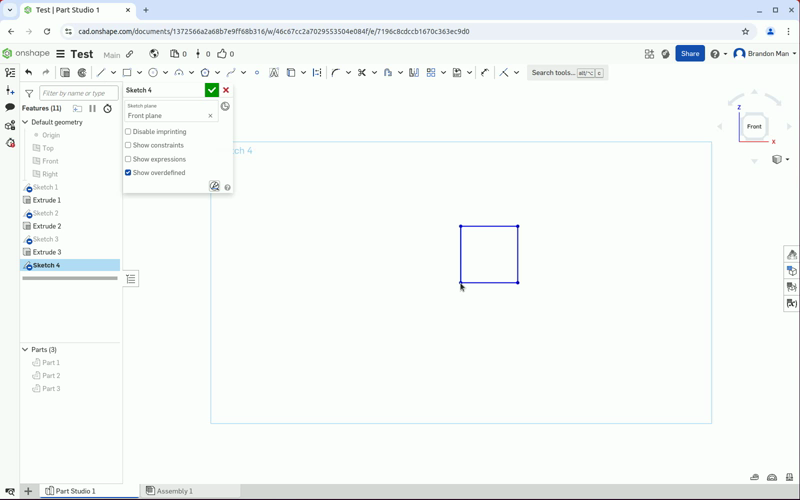
mouse_move(493, 271)
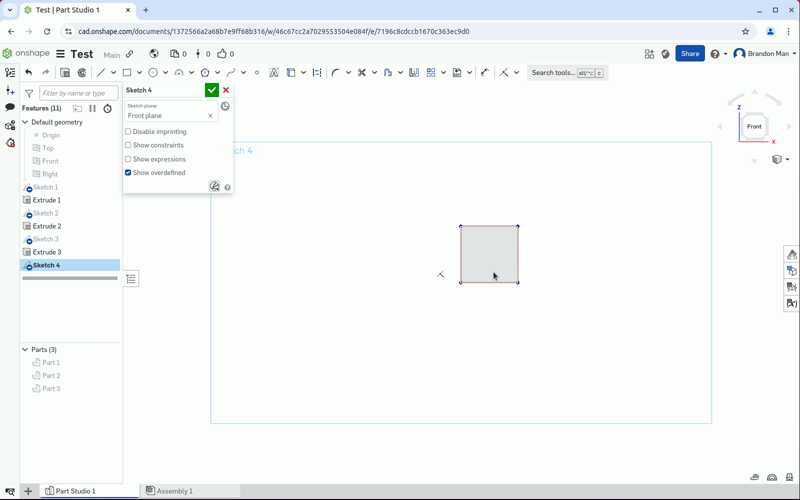
click(493, 271)
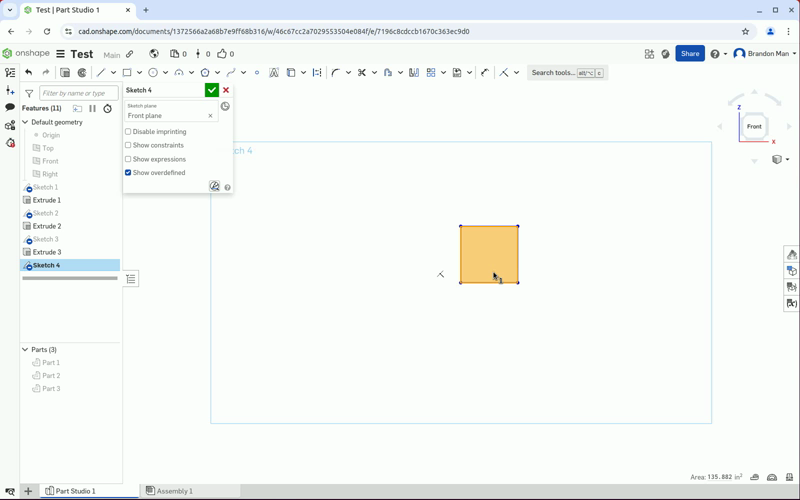
mouse_move(73, 352)
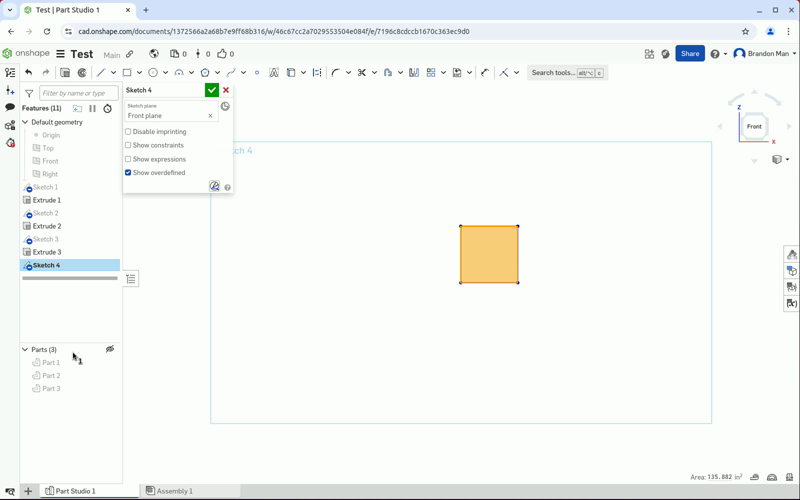
key(shift+y)
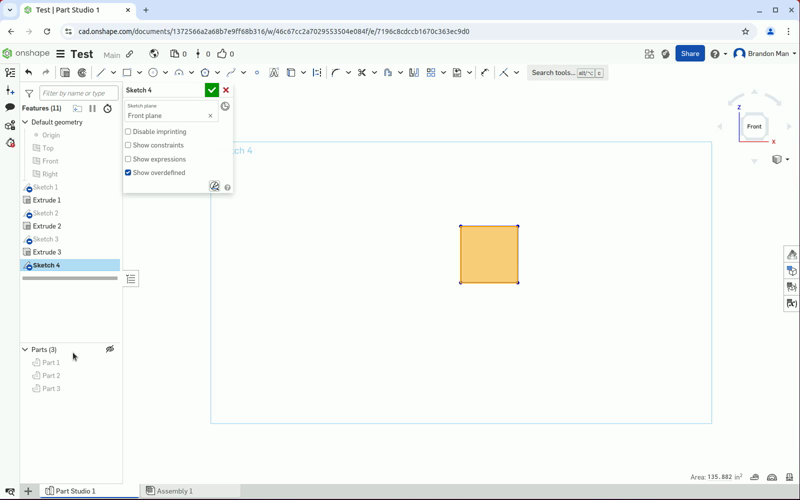
key(shift+e)
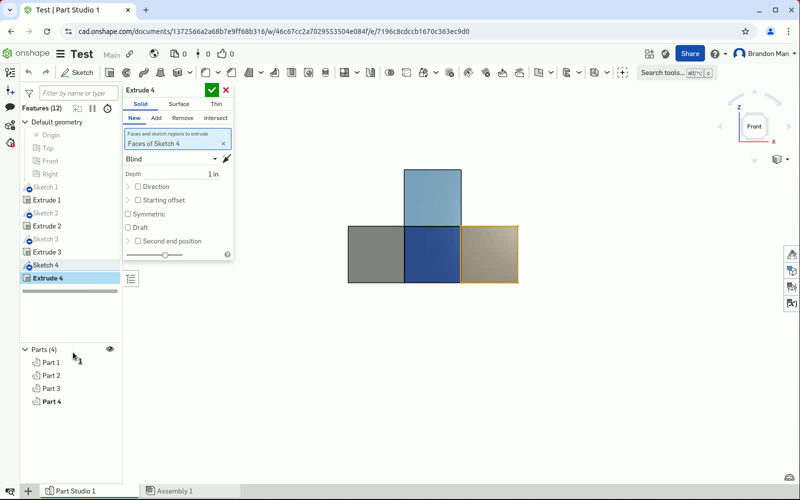
mouse_move(143, 106)
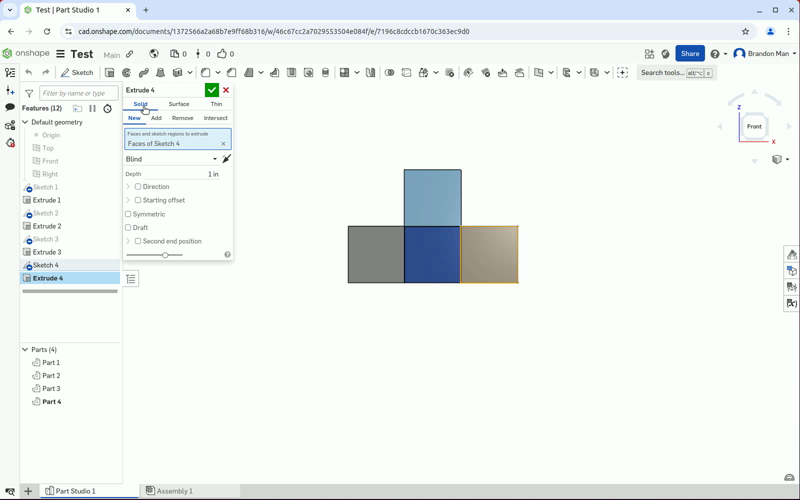
click(143, 106)
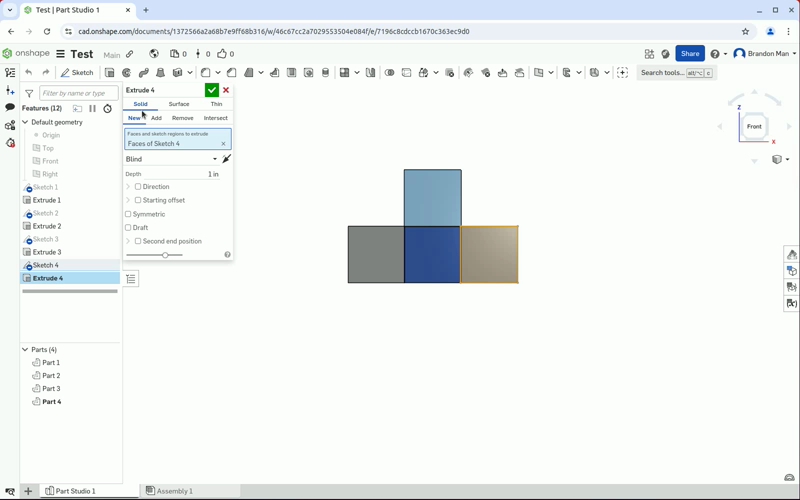
mouse_move(137, 120)
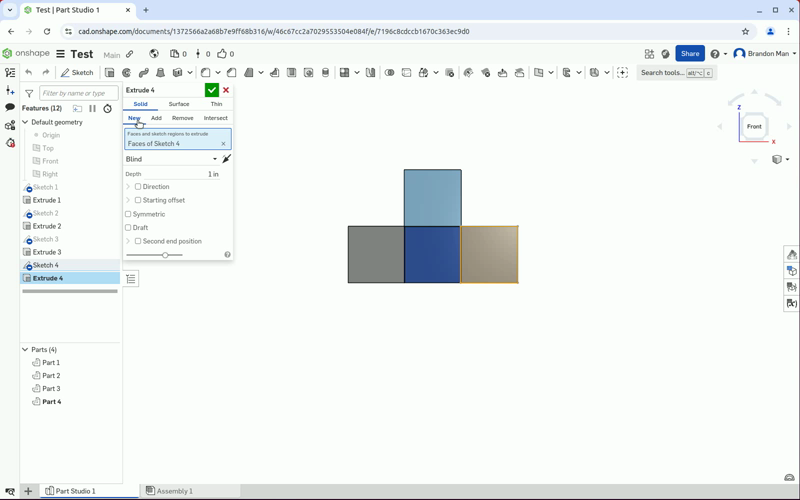
click(137, 120)
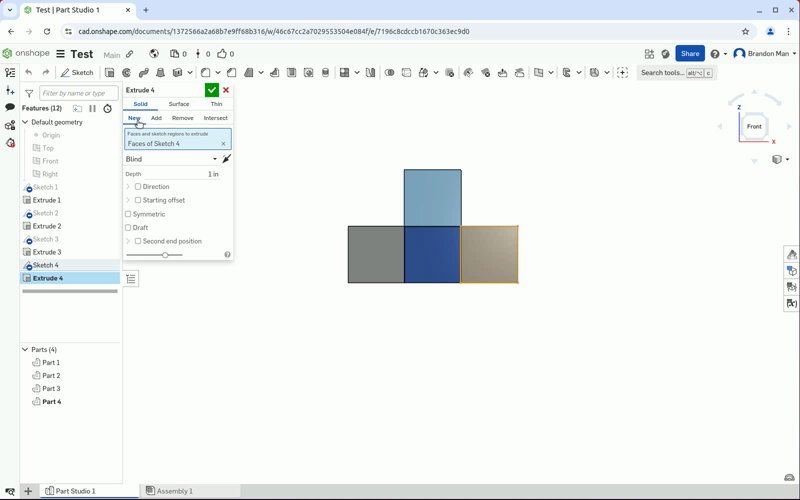
key(tab, 4)
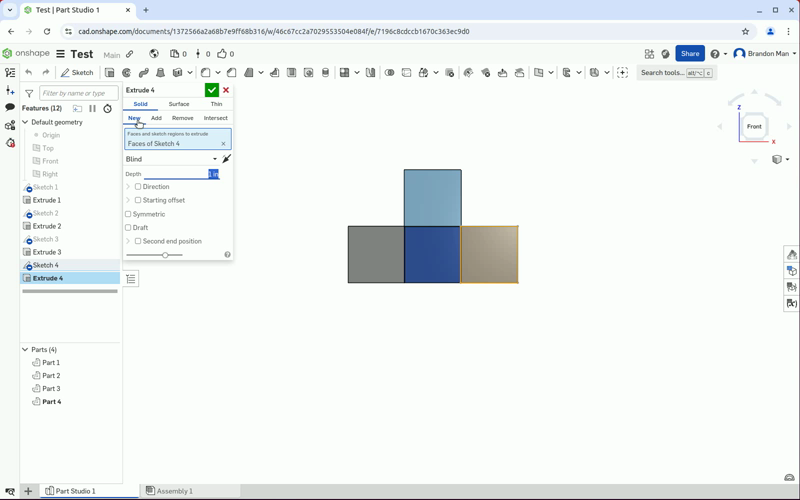
text(11.554)
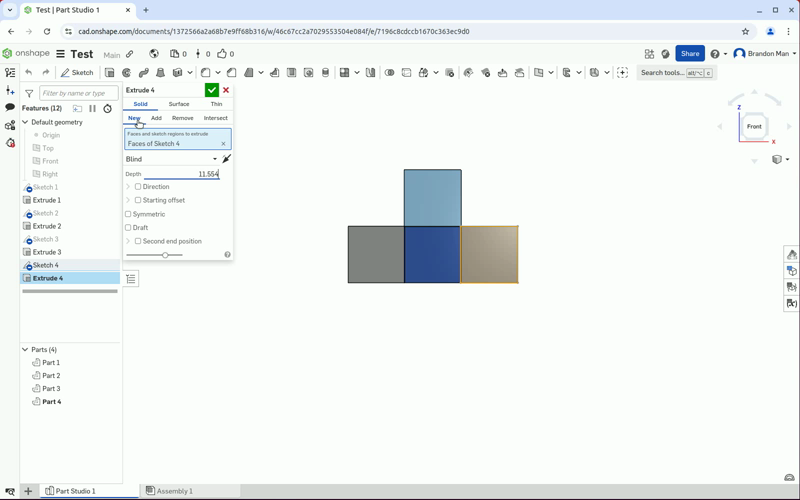
key(enter)
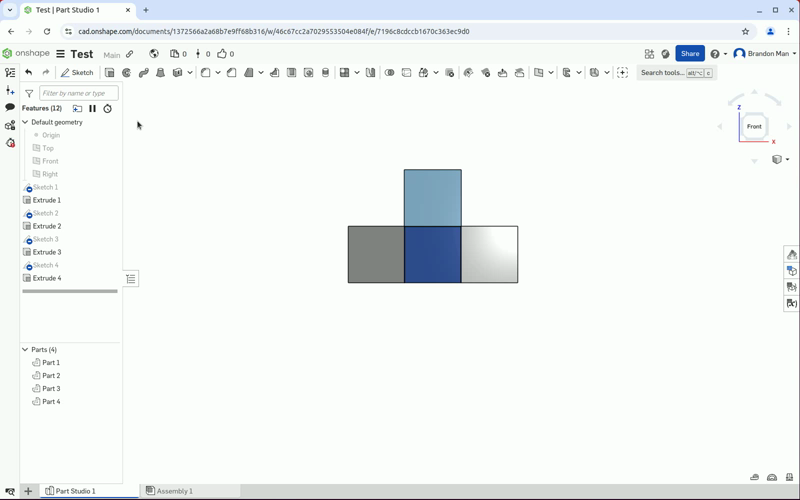
key(shift+h)
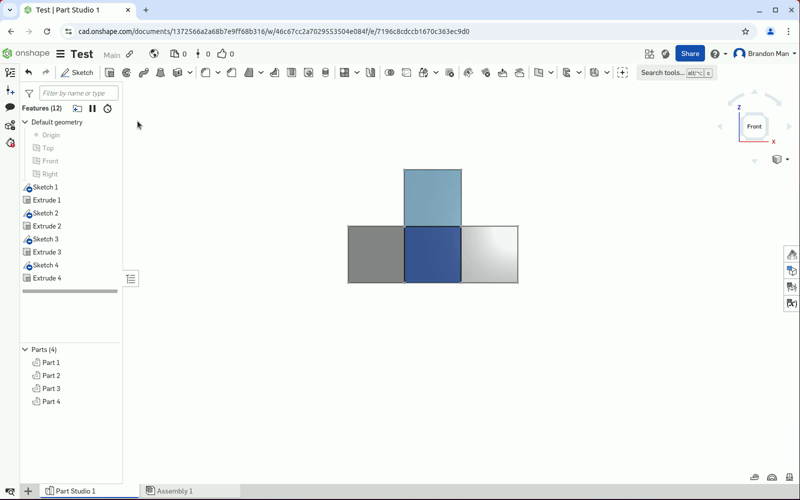
key(shift+h)
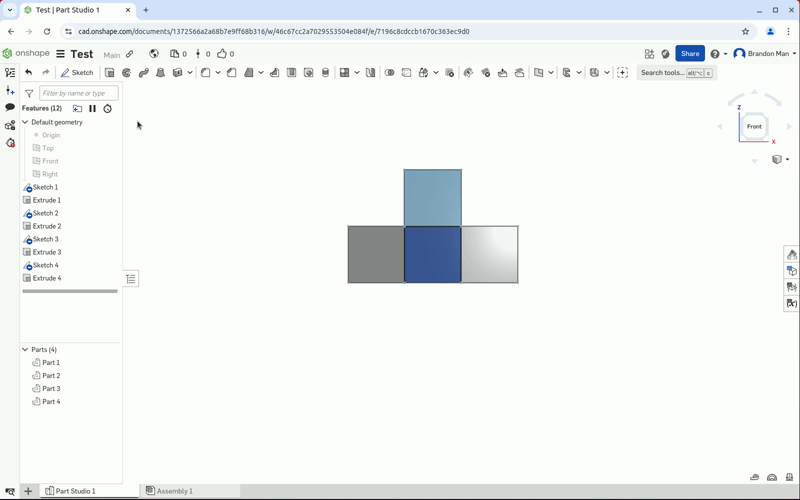
key(shift+7)
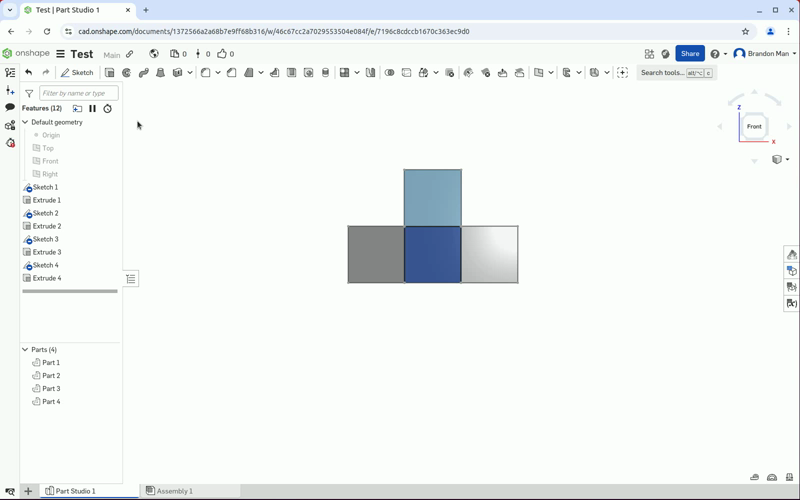
key(left, 2)
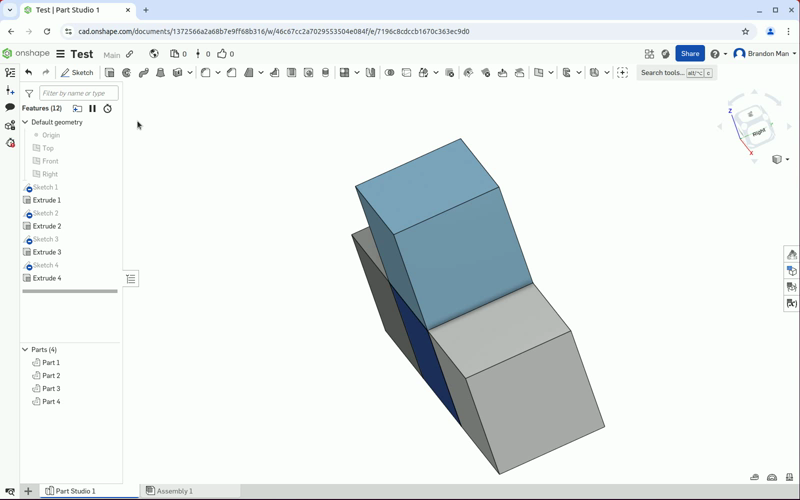
key(down, 2)
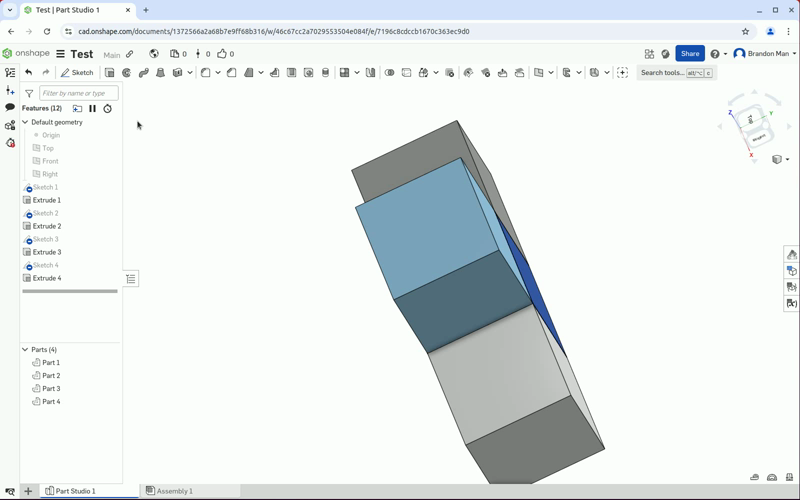
key(up, 2)
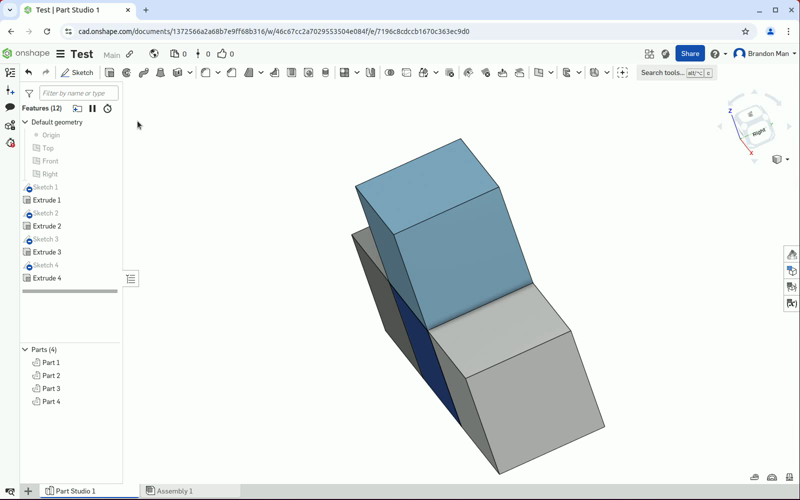
key(right, 2)
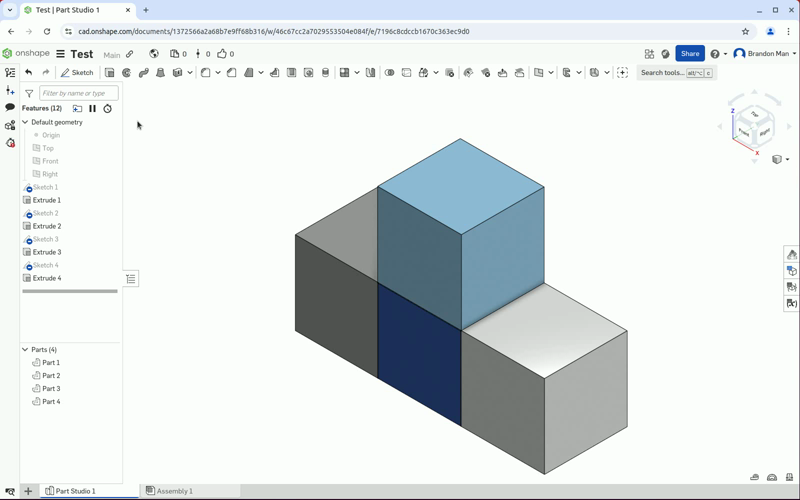
mouse_move(73, 189)
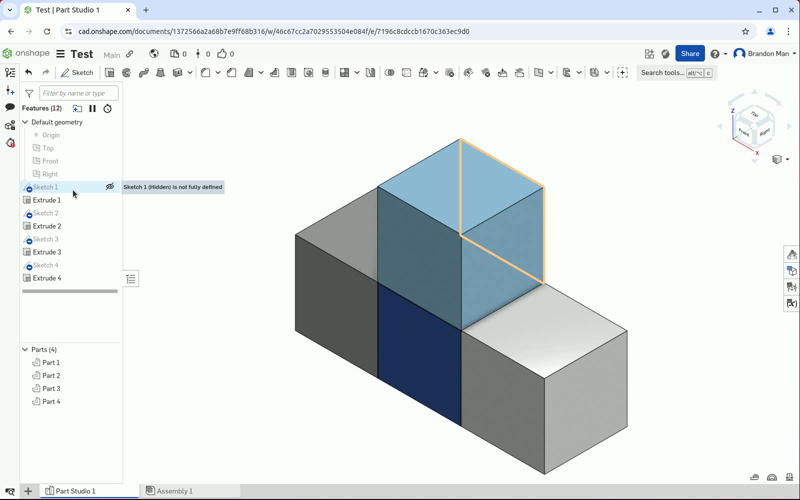
click(73, 189)